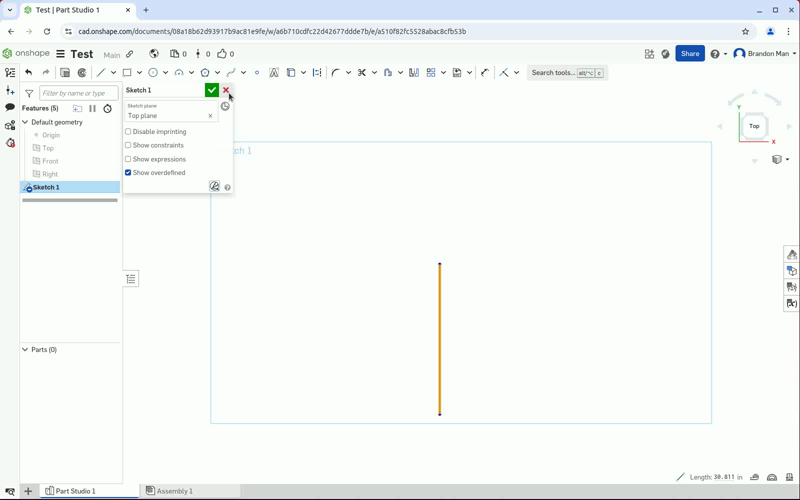
key(shift+h)
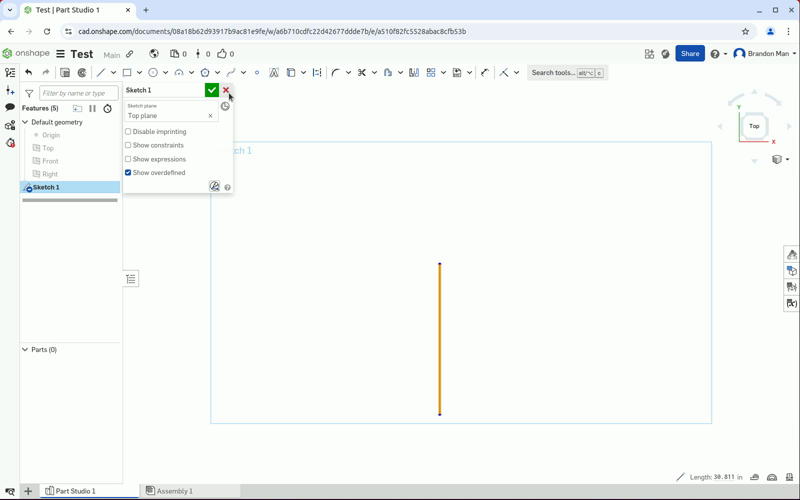
mouse_move(73, 352)
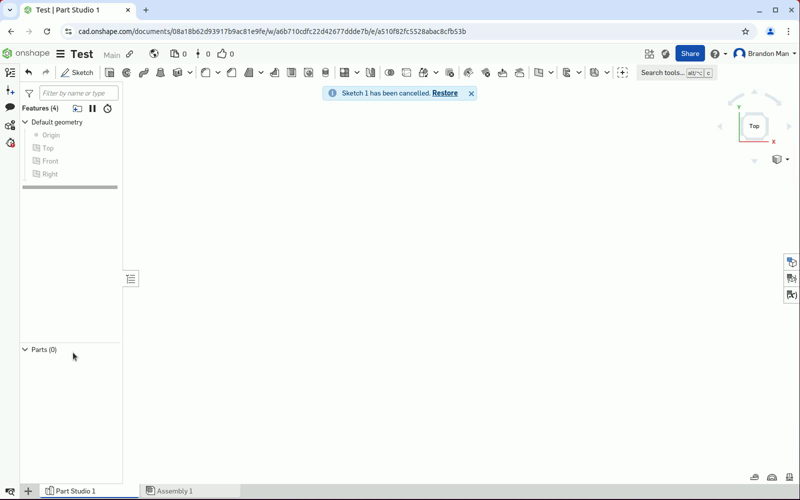
key(y)
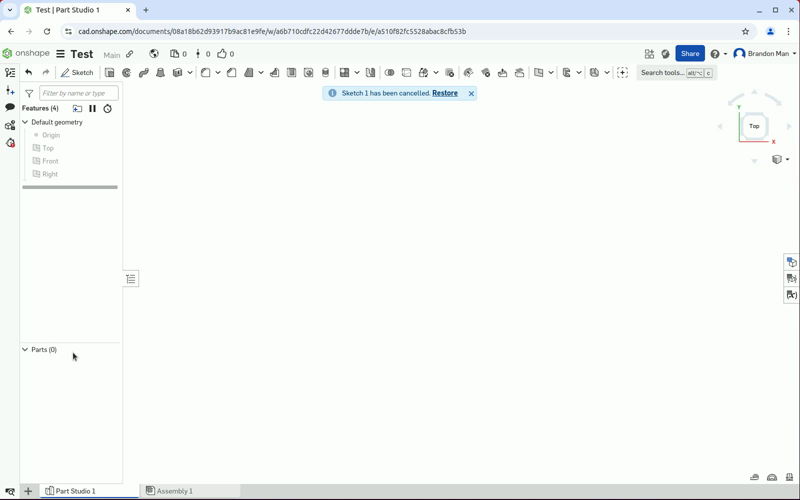
key(shift+p)
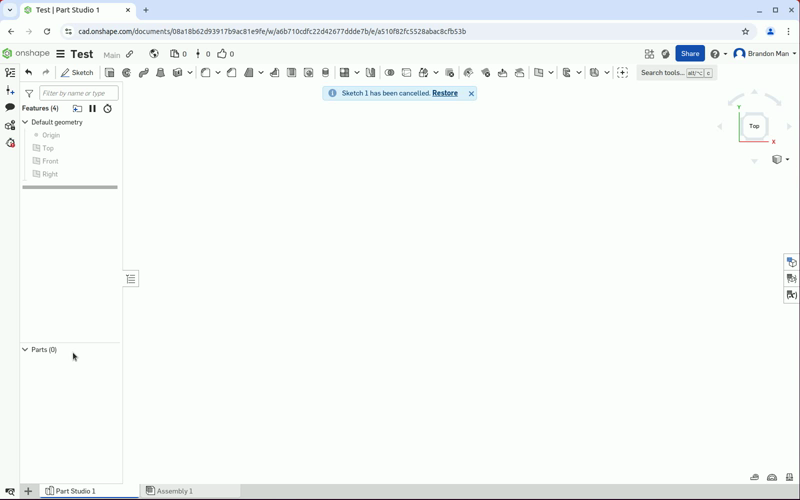
key(space)
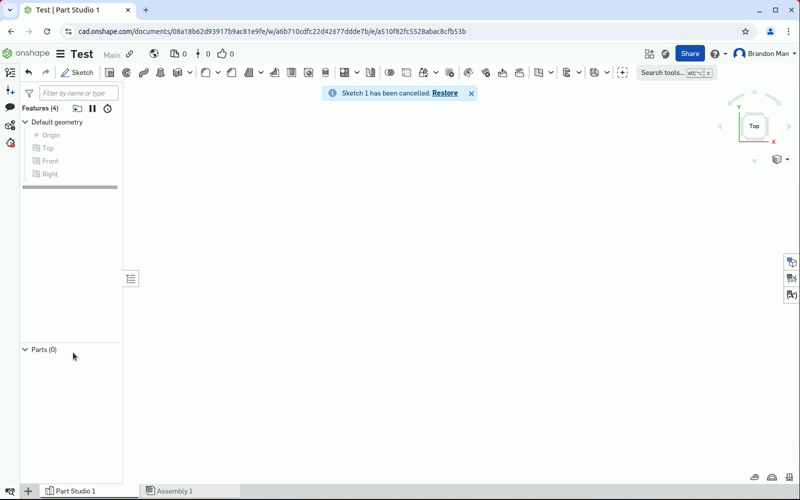
key_down(shift)
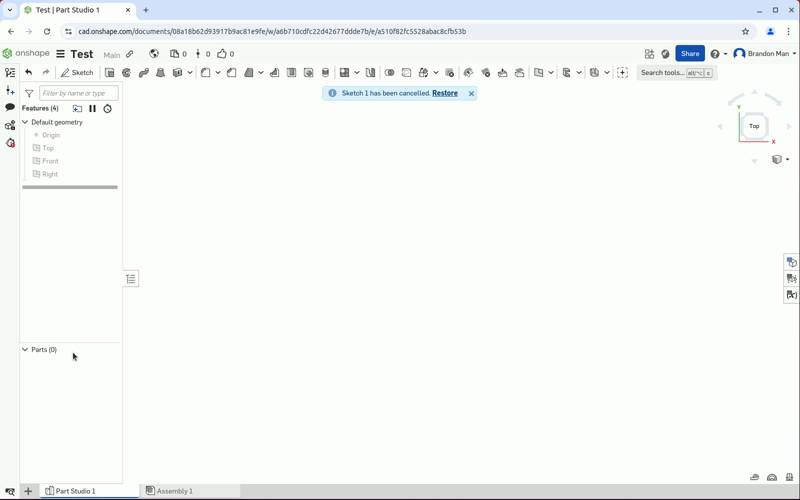
key(up)
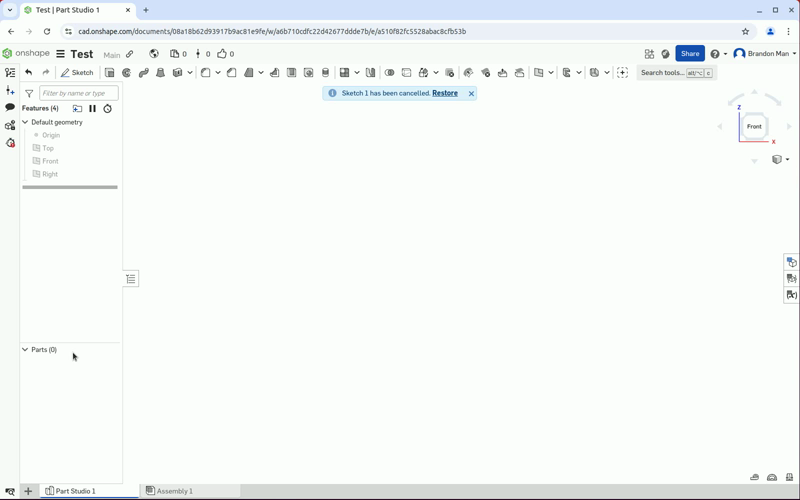
key_up(shift)
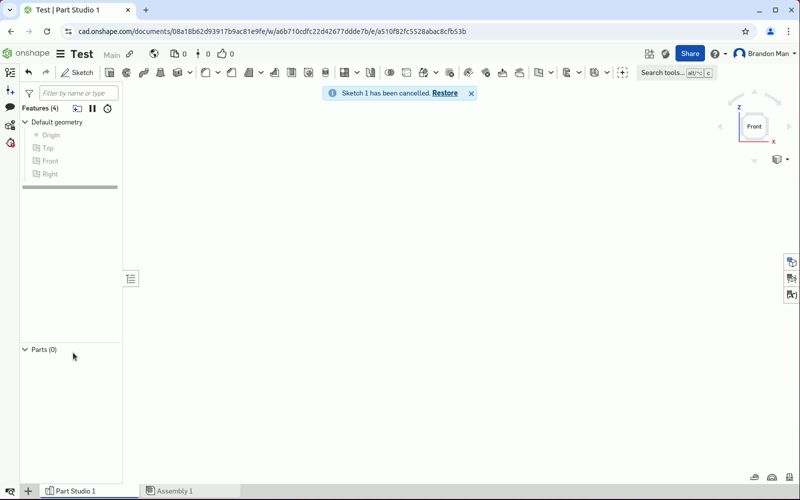
mouse_move(73, 352)
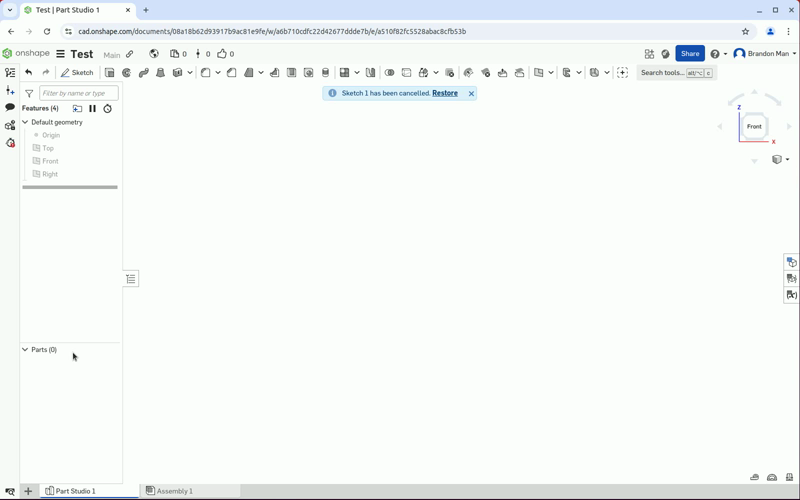
key(shift+y)
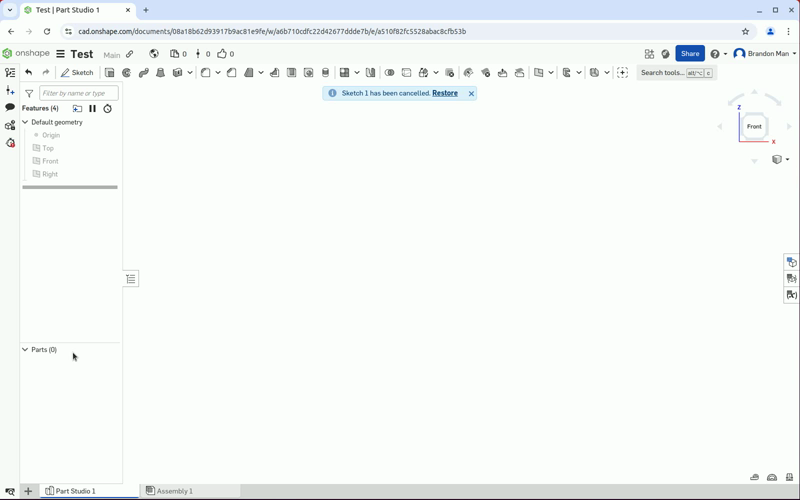
mouse_move(541, 75)
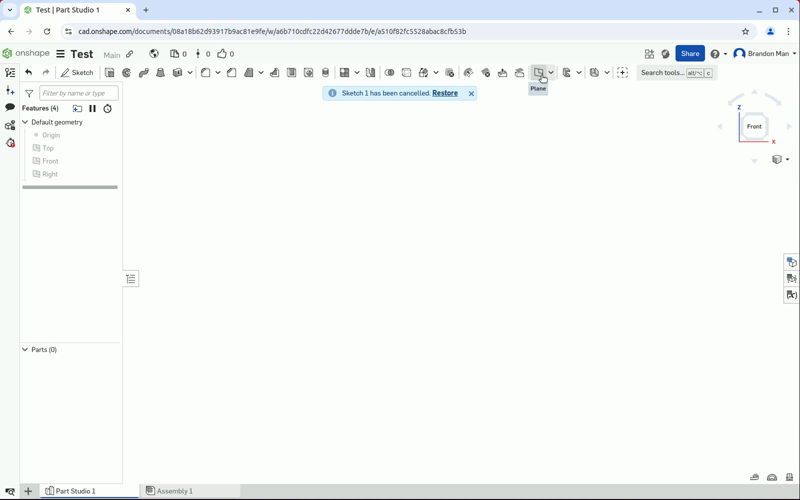
click(541, 75)
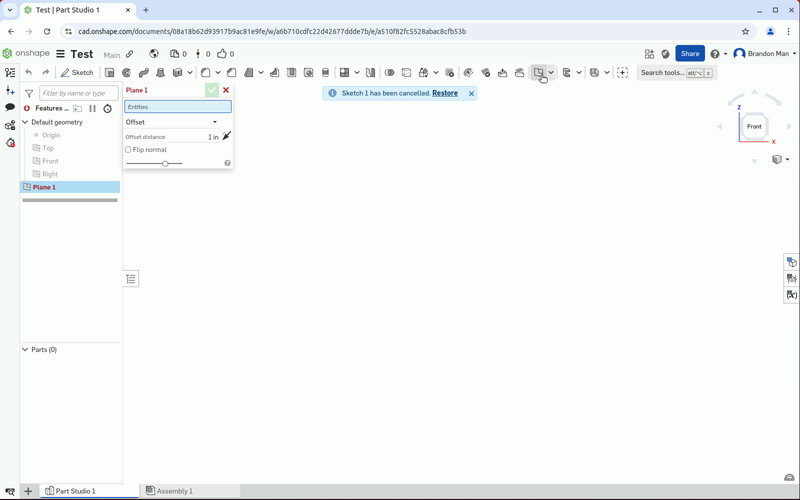
mouse_move(73, 163)
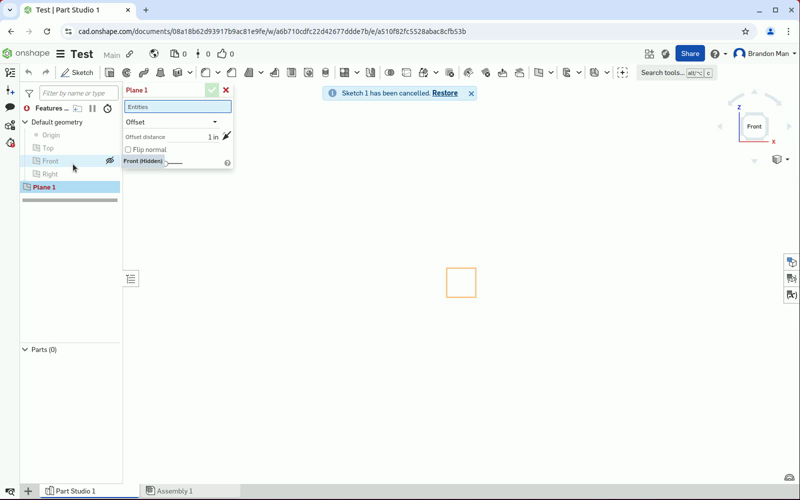
click(73, 163)
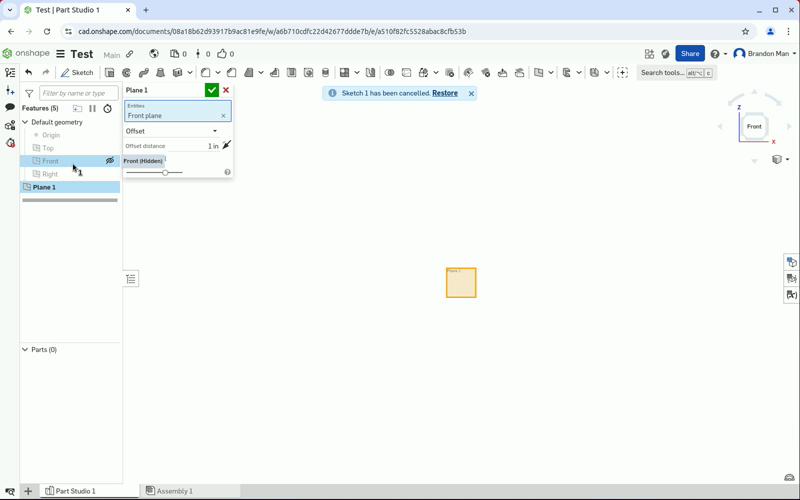
key(tab, 2)
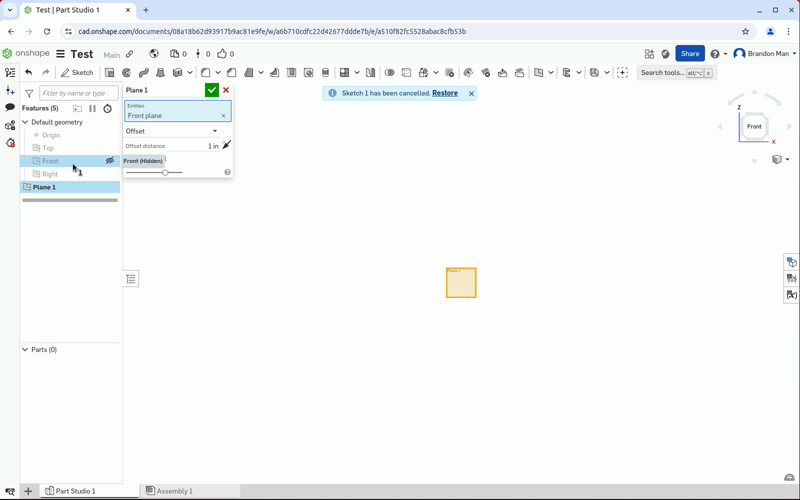
text(0.493)
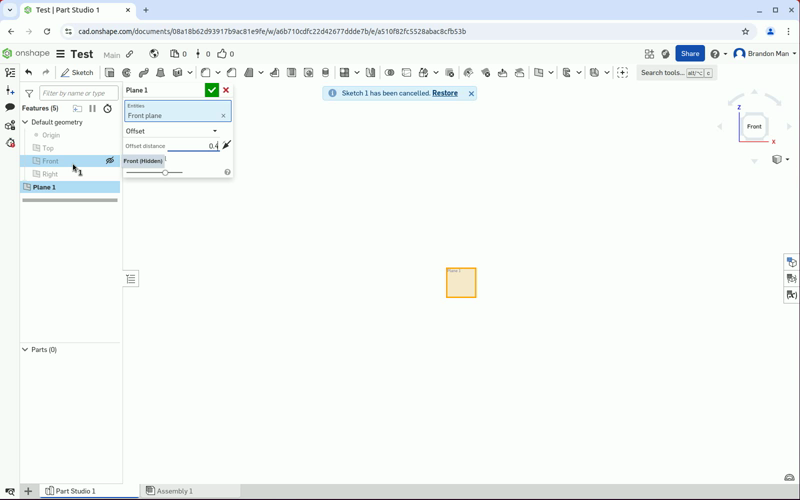
key(enter, 2)
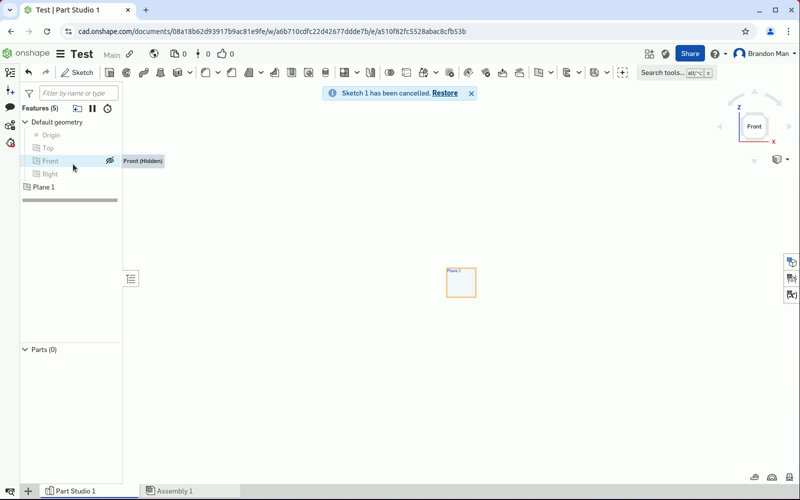
key(shift+s)
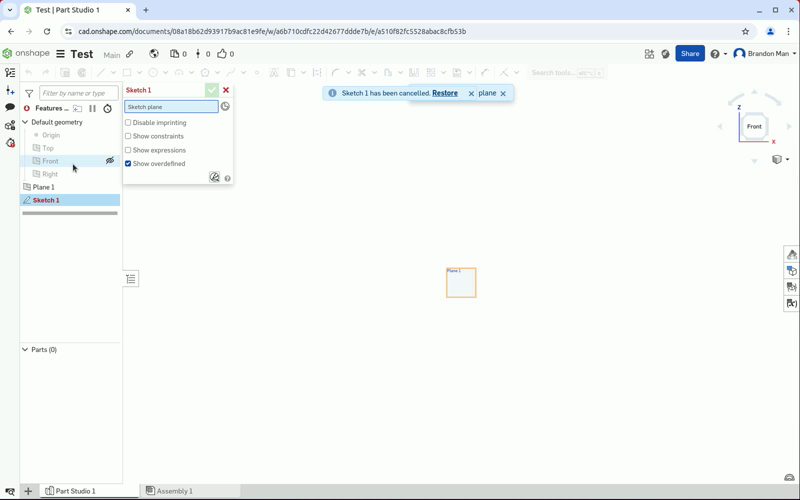
mouse_move(73, 189)
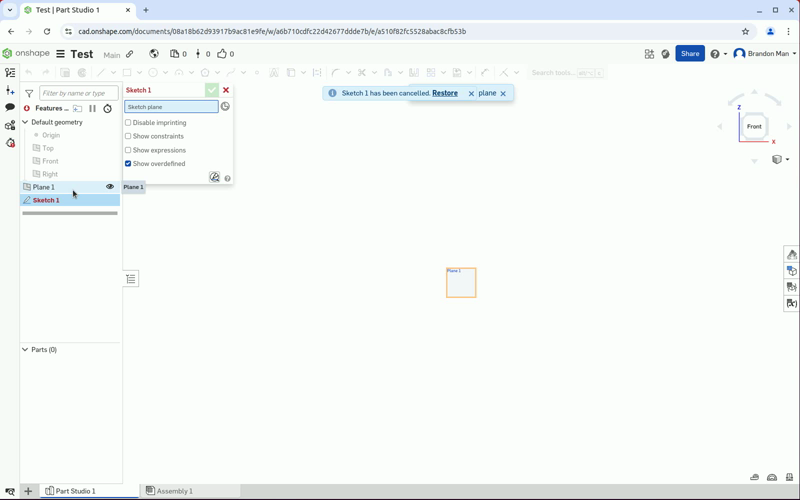
click(73, 189)
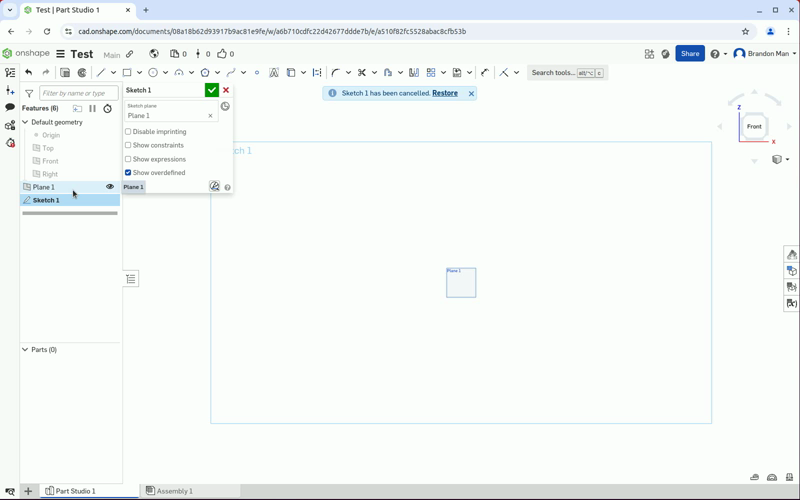
mouse_move(73, 352)
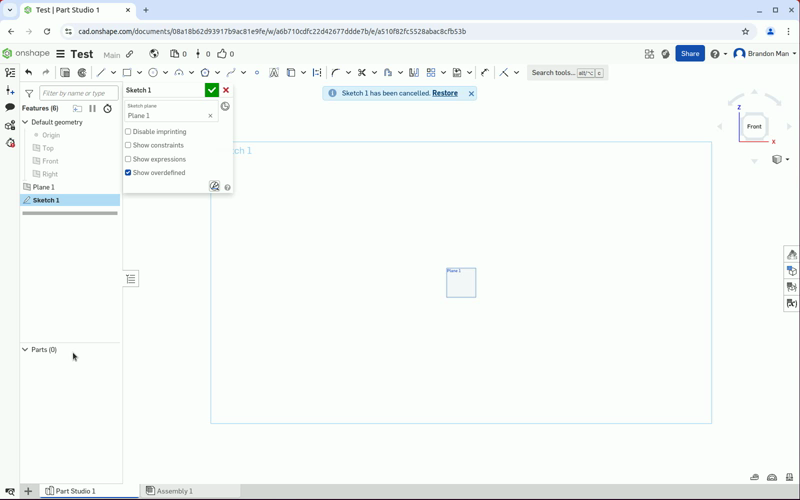
key(y)
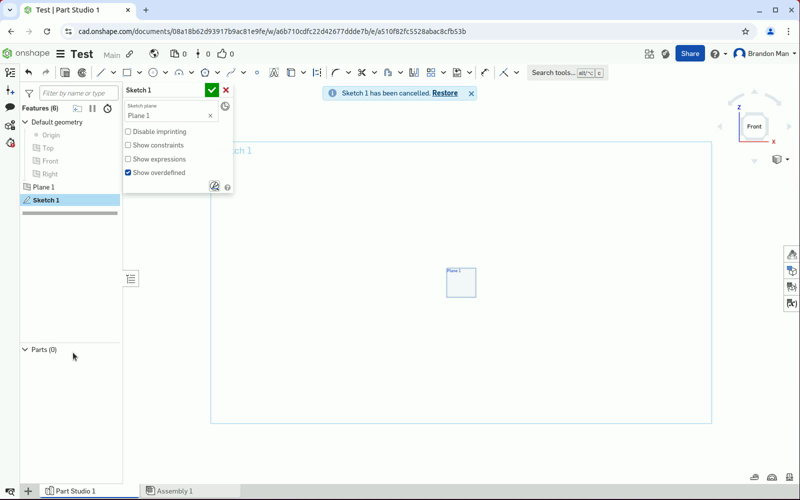
key(l)
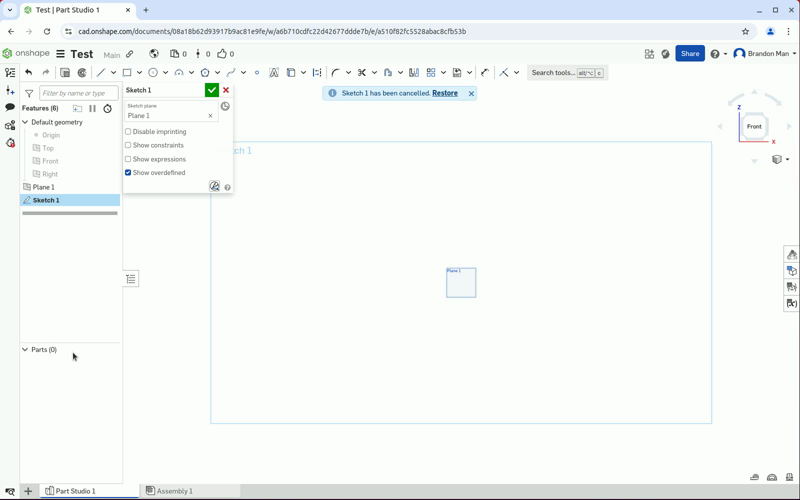
key_down(shift)
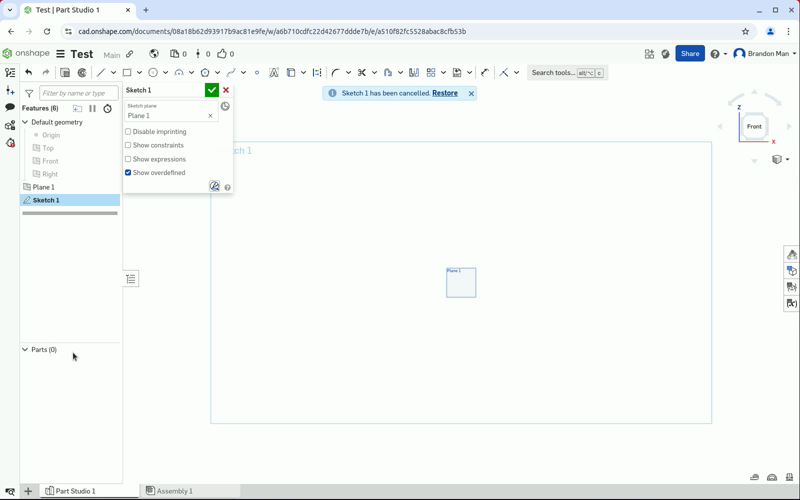
mouse_move(423, 211)
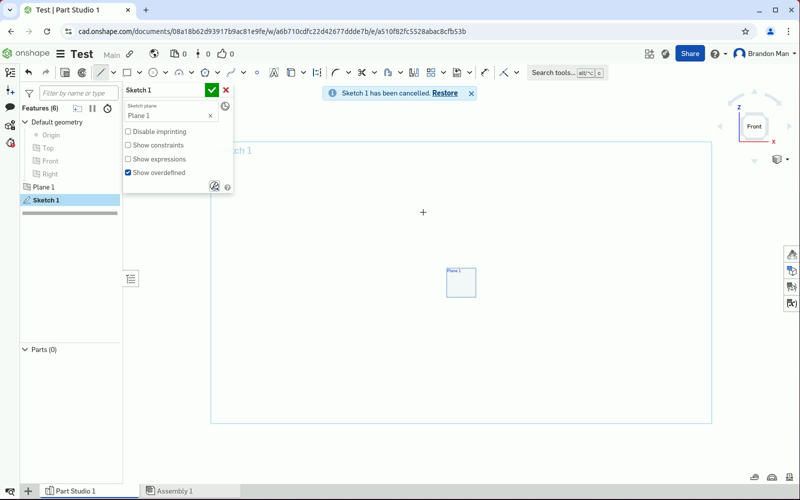
click(423, 211)
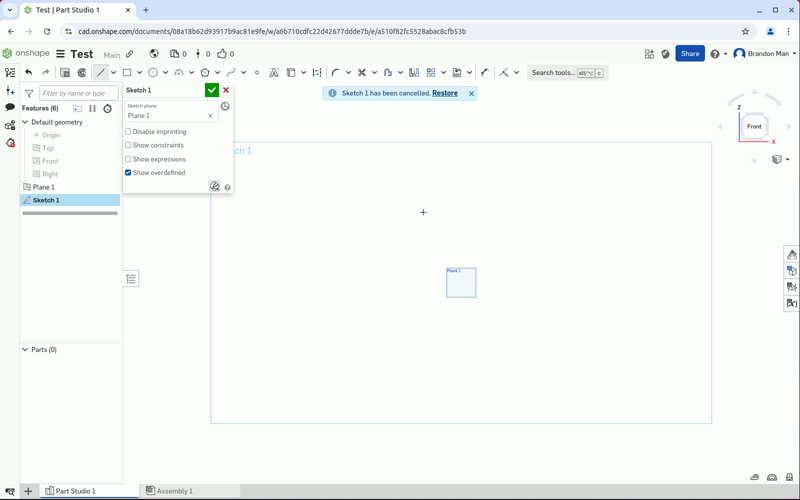
key_up(shift)
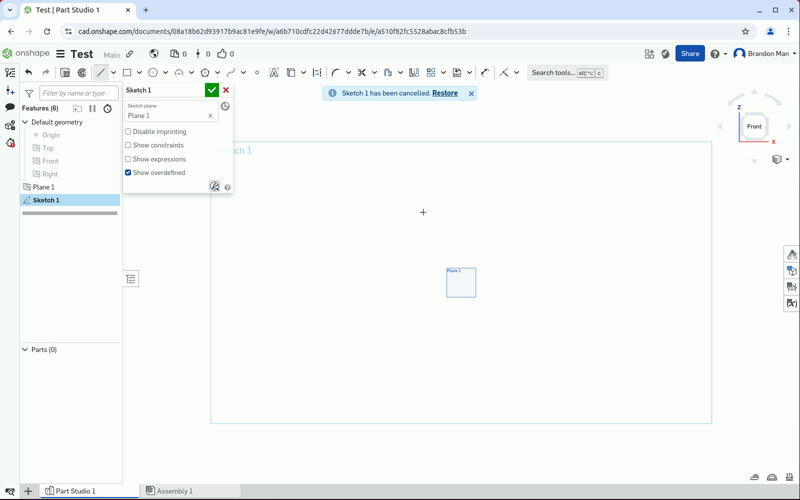
key_down(shift)
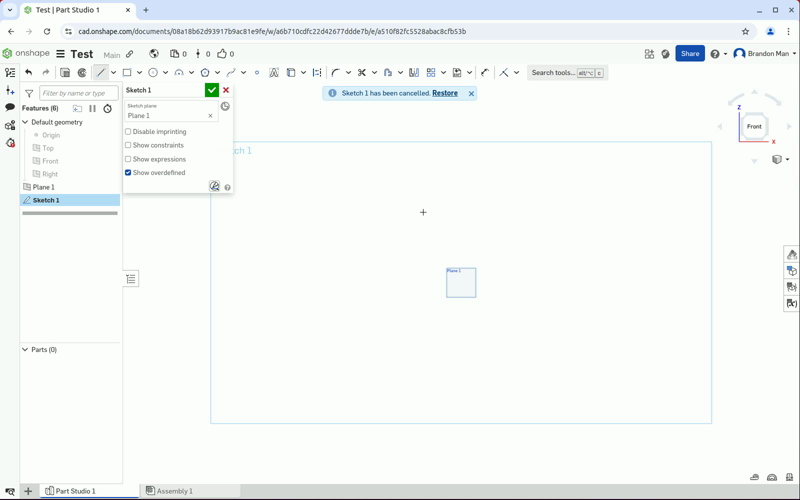
mouse_move(453, 211)
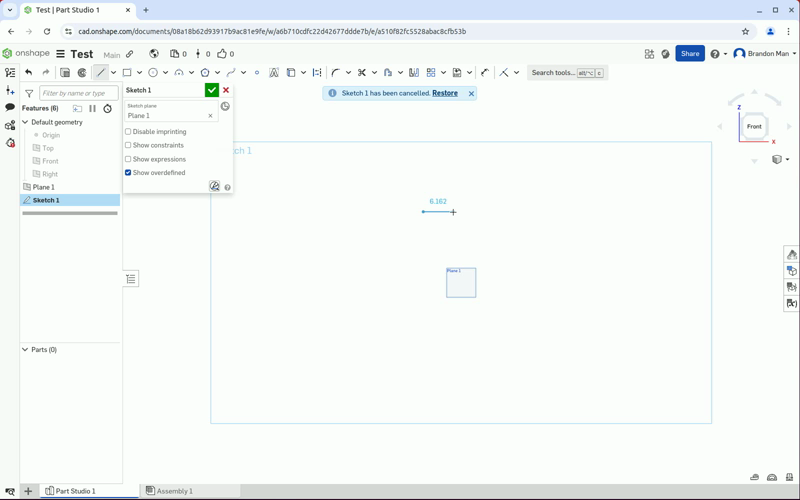
mouse_move(460, 211)
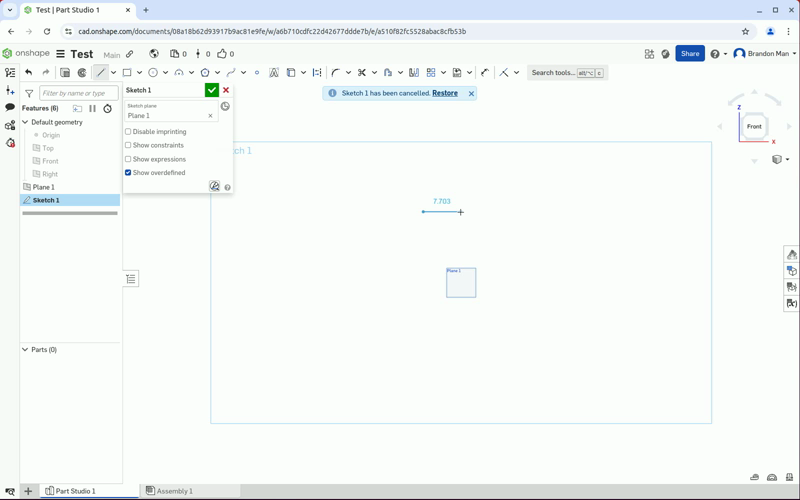
click(460, 211)
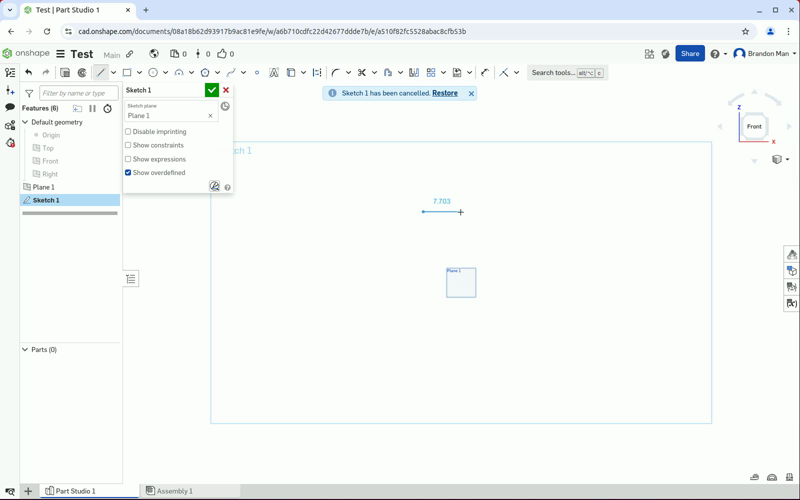
key_up(shift)
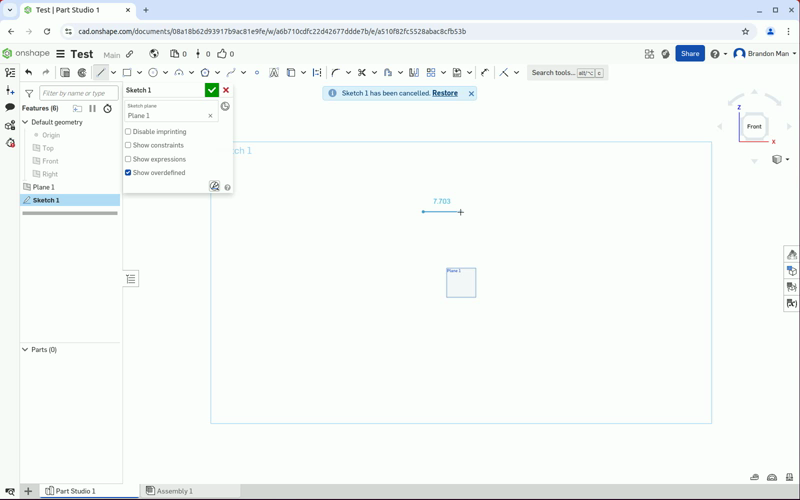
key(esc)
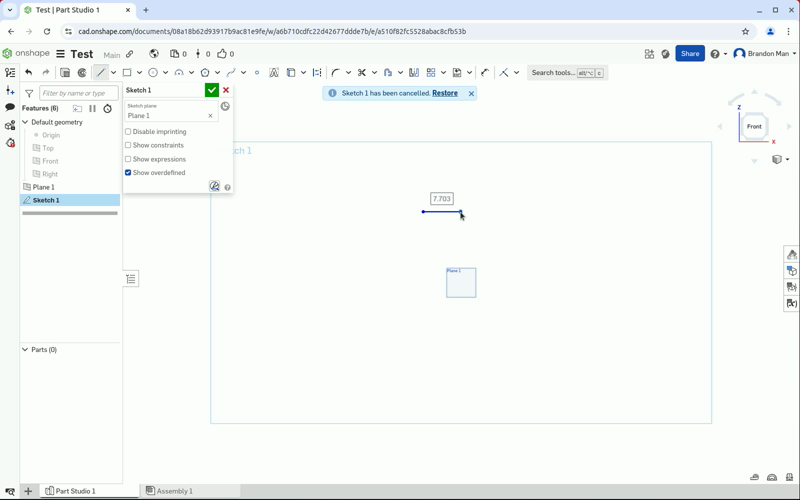
key(a)
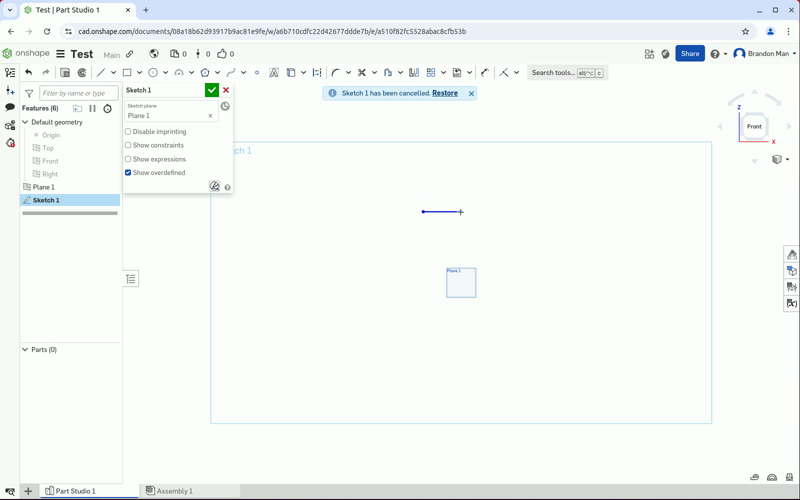
mouse_move(460, 211)
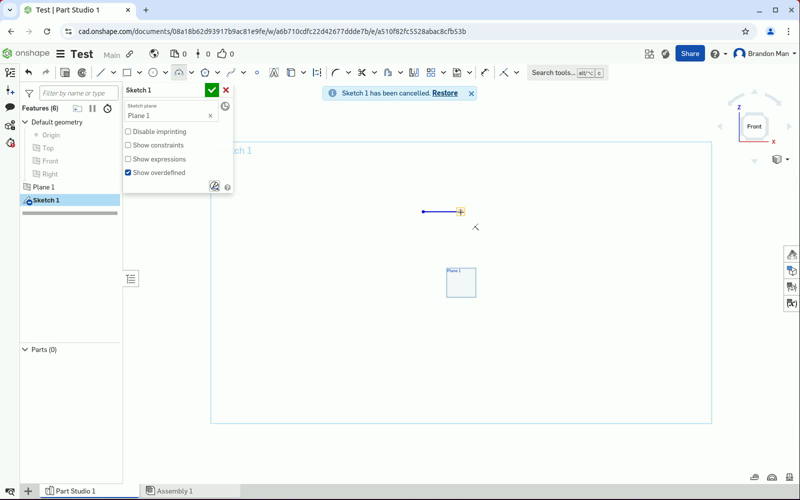
click(460, 211)
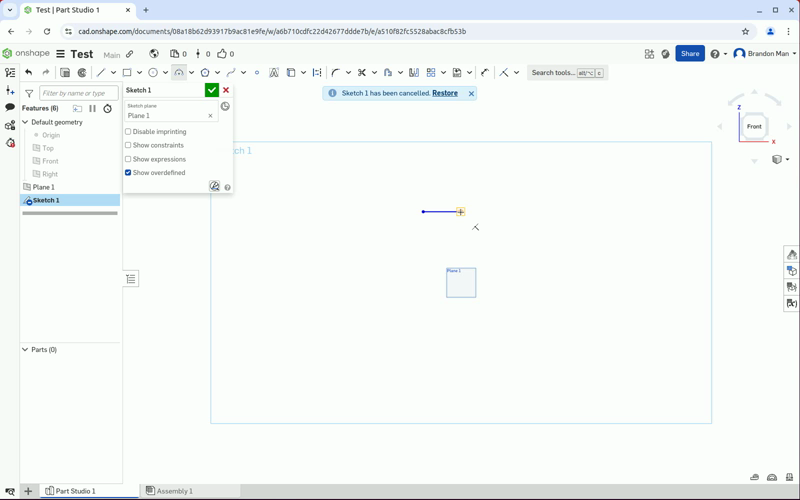
key_down(shift)
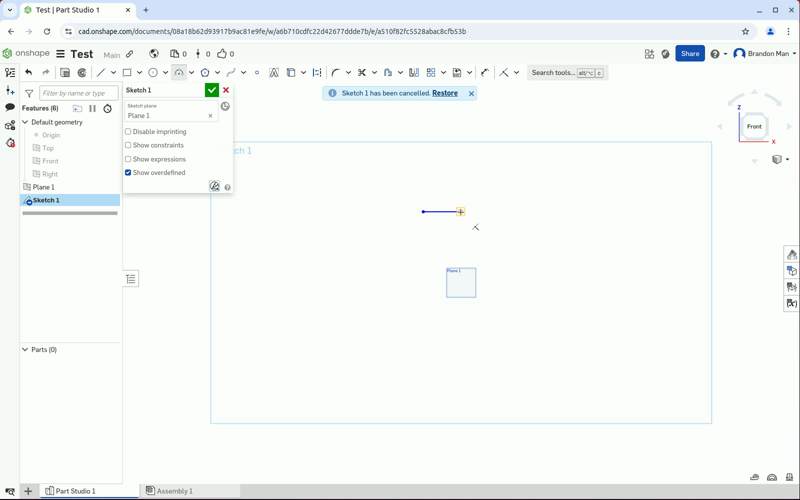
mouse_move(493, 211)
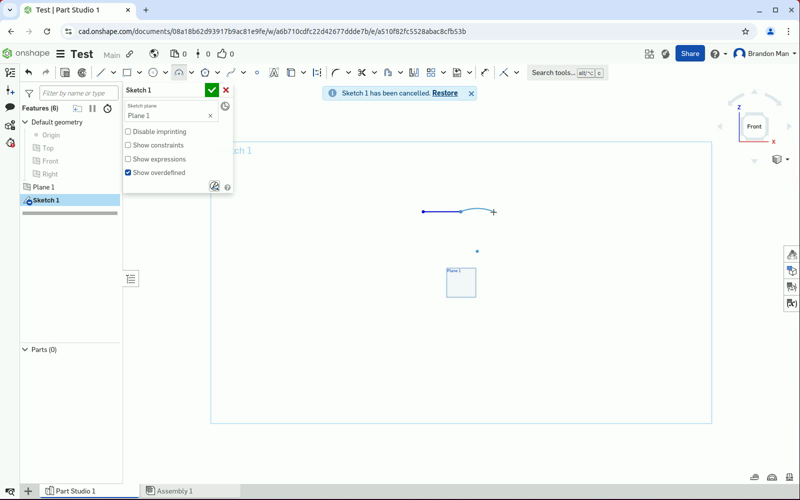
click(493, 211)
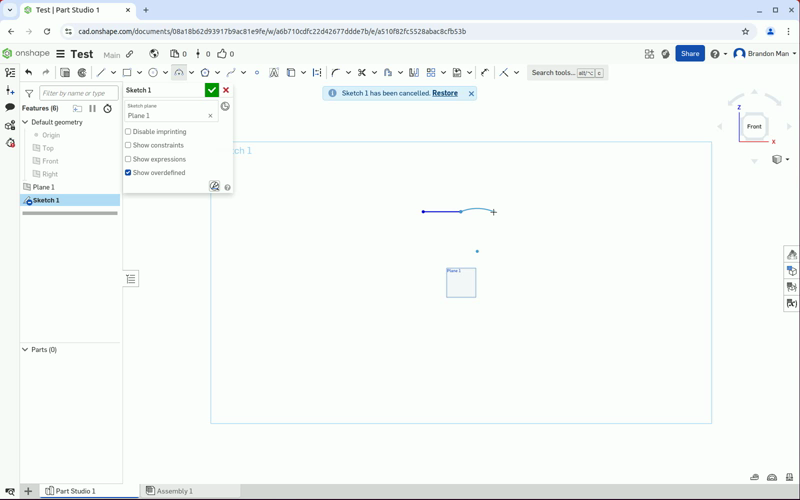
mouse_move(477, 204)
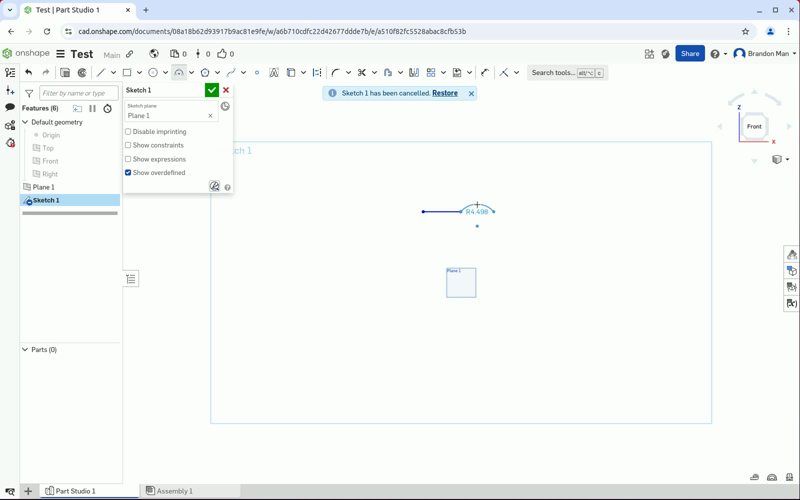
click(477, 204)
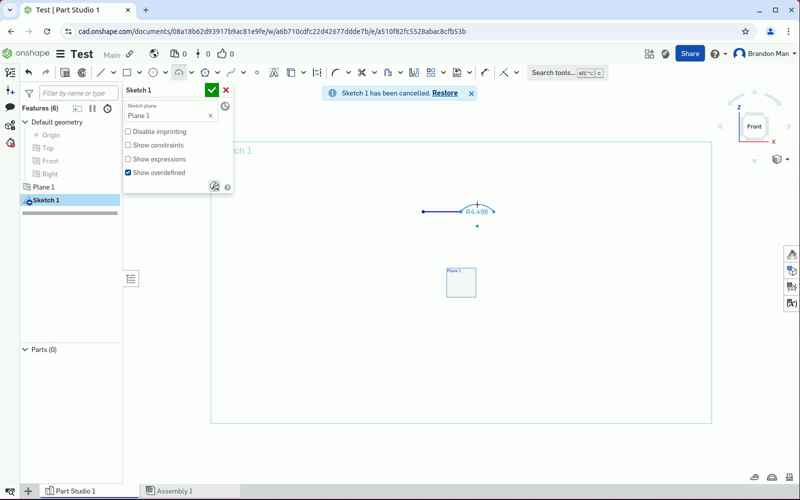
key_up(shift)
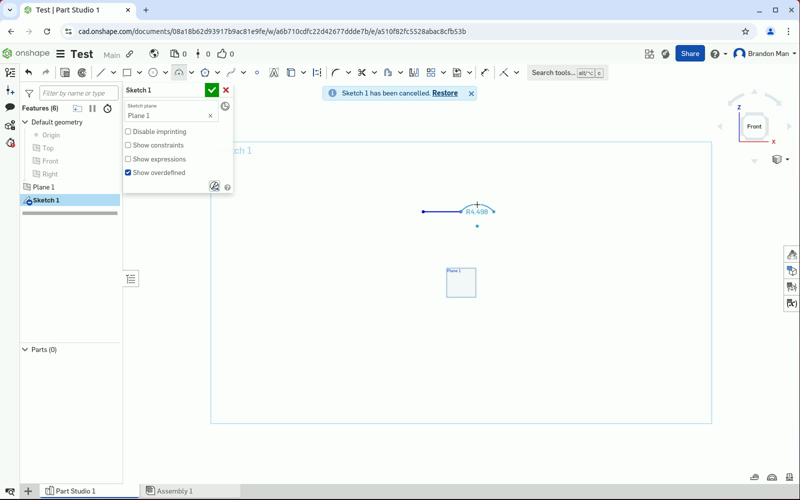
key(esc)
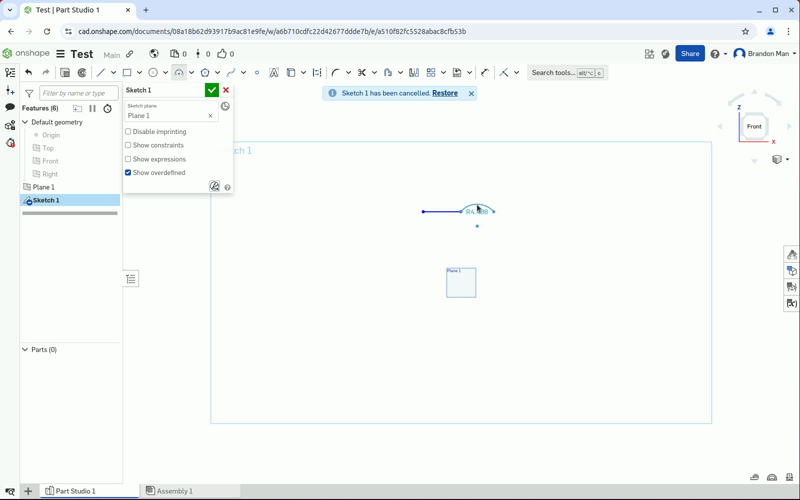
key(l)
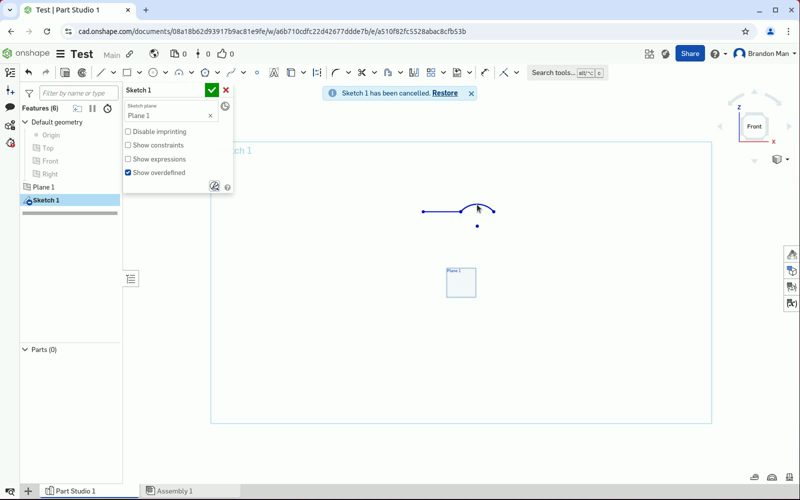
mouse_move(493, 211)
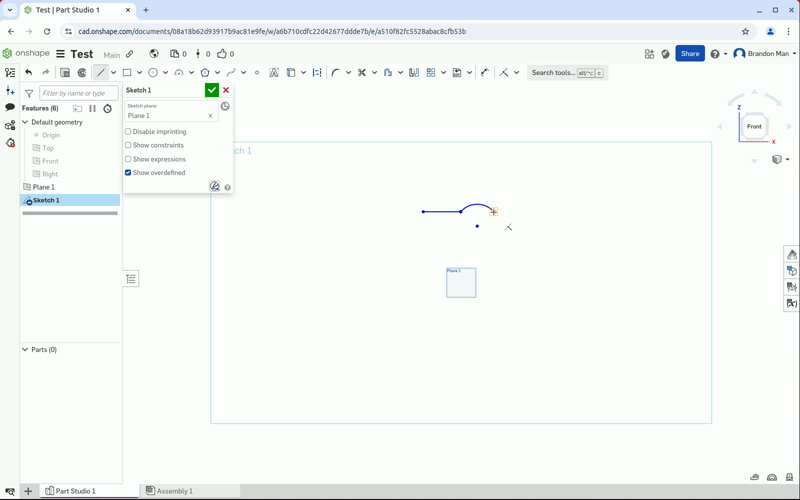
click(493, 211)
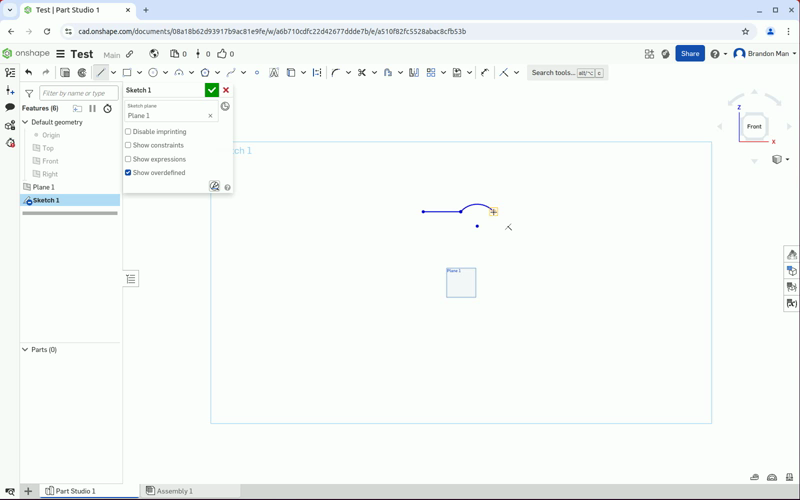
key_down(shift)
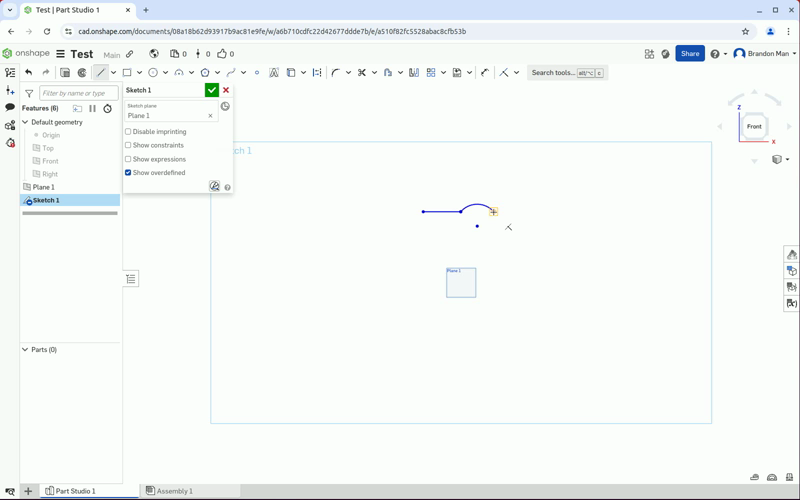
mouse_move(523, 211)
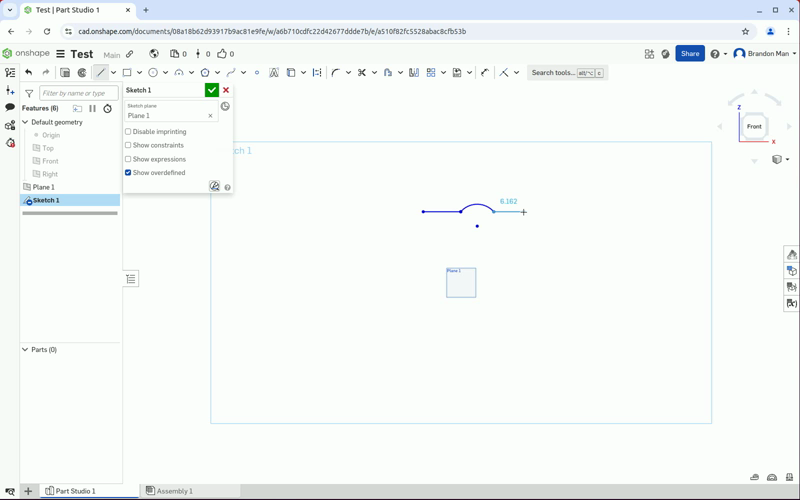
mouse_move(531, 211)
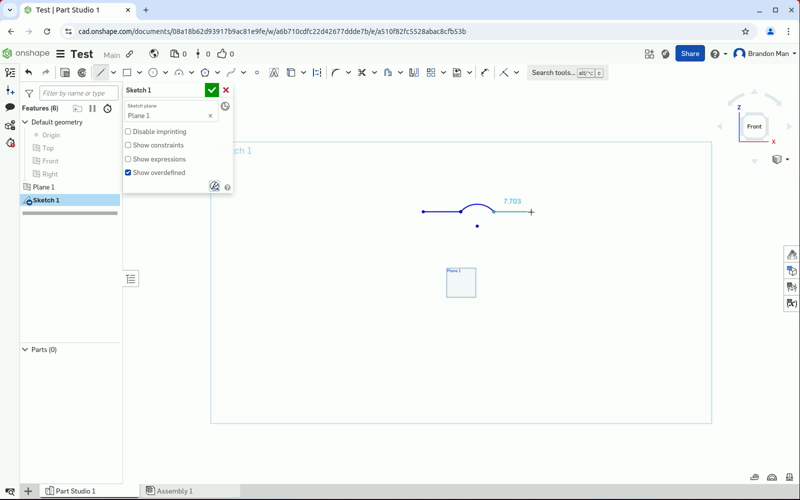
click(531, 211)
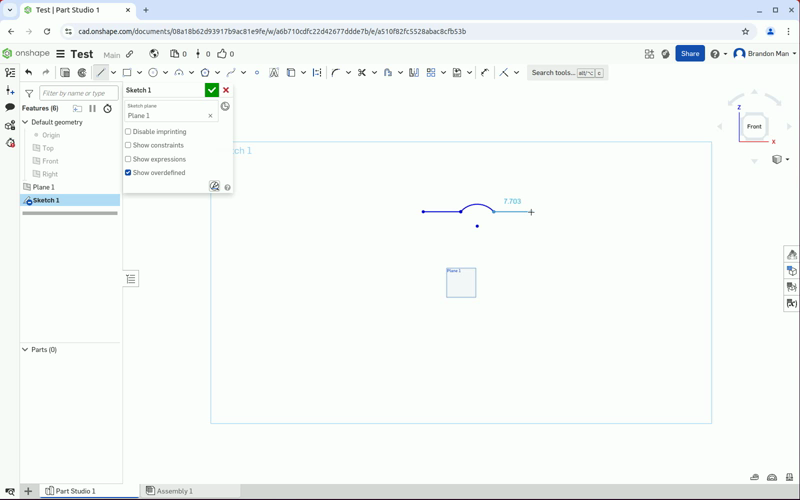
key_up(shift)
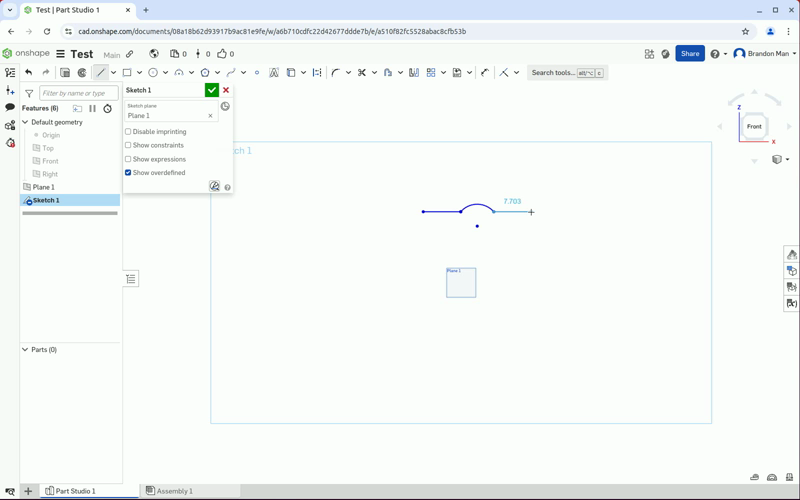
key(esc)
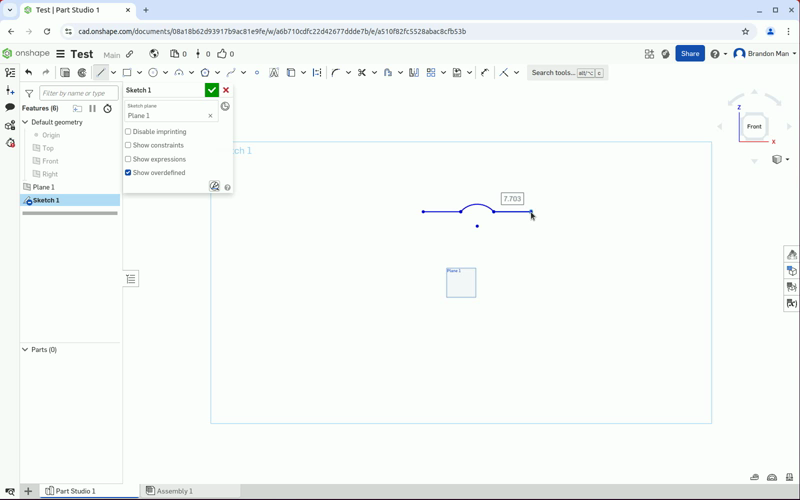
key(a)
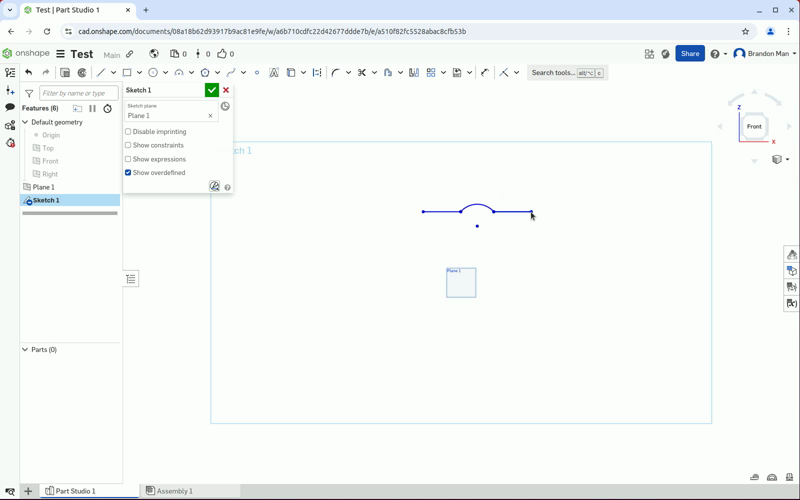
mouse_move(531, 211)
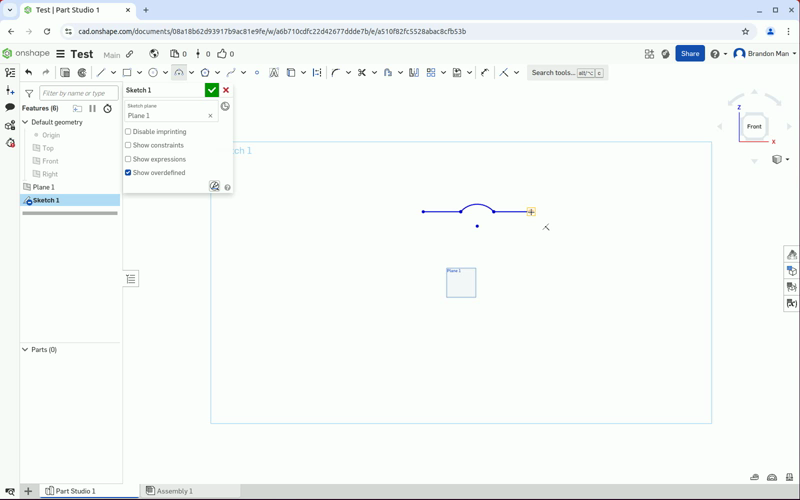
click(531, 211)
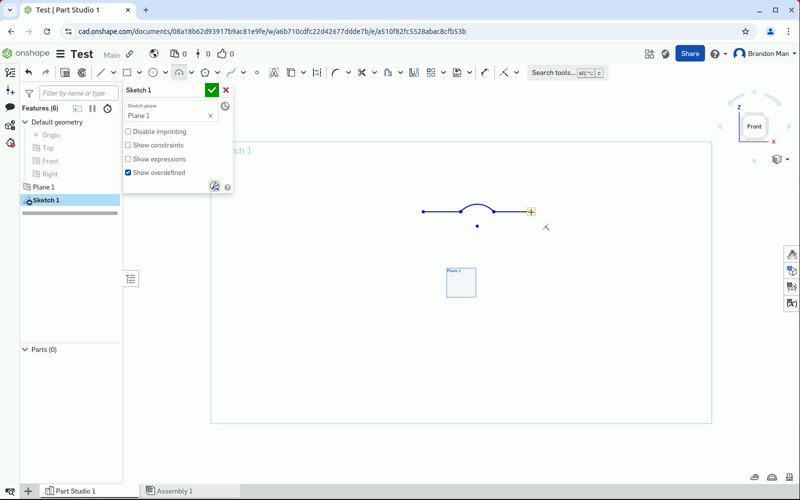
key_down(shift)
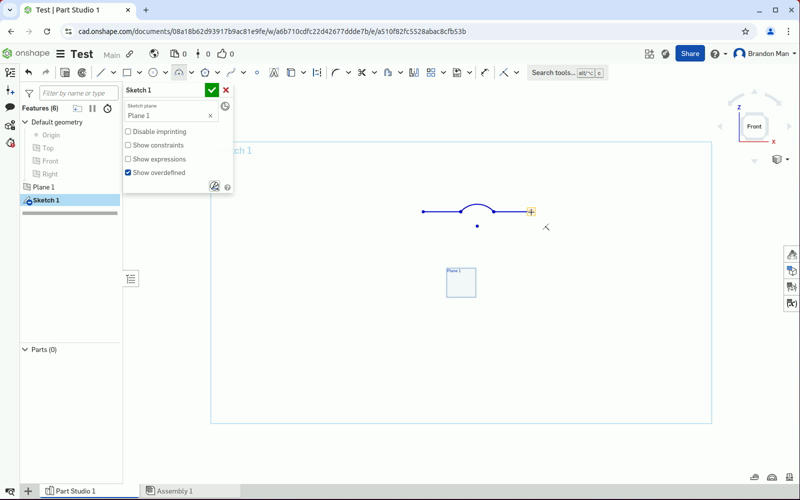
mouse_move(481, 170)
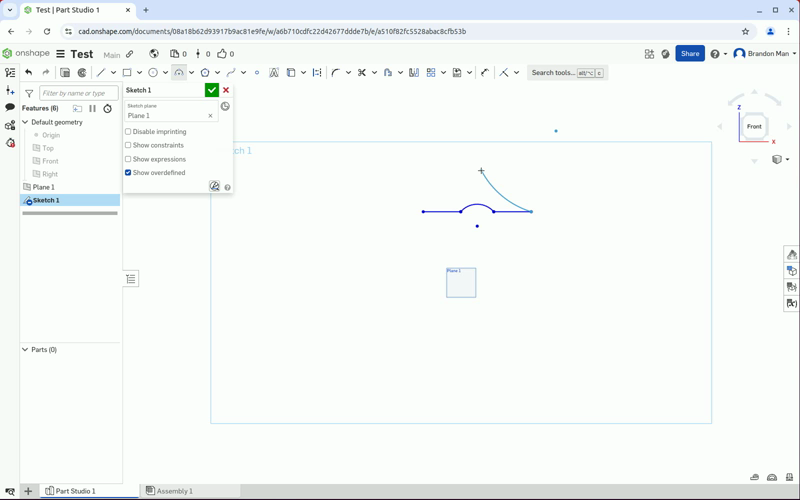
click(481, 170)
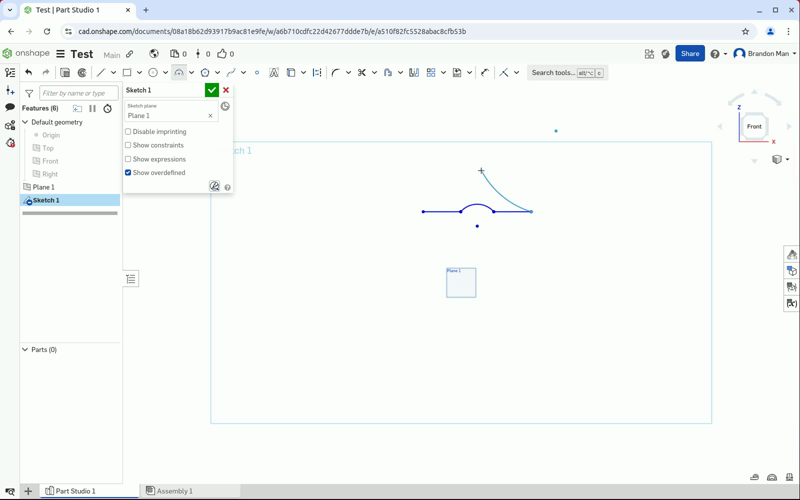
mouse_move(512, 183)
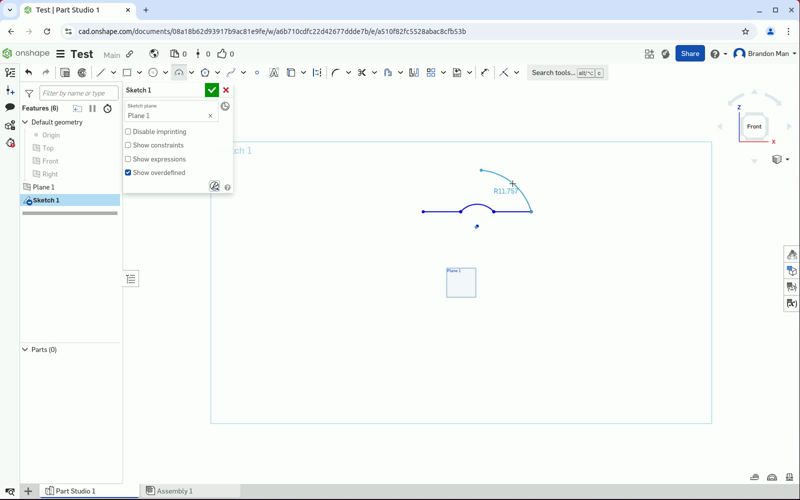
click(512, 183)
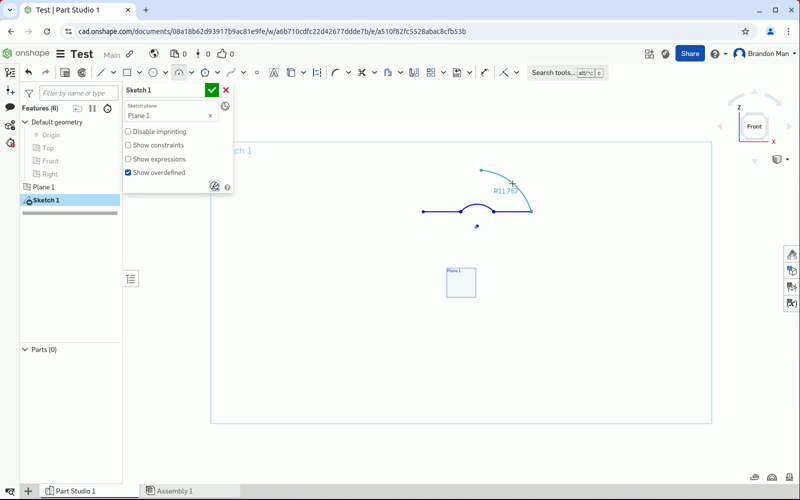
key_up(shift)
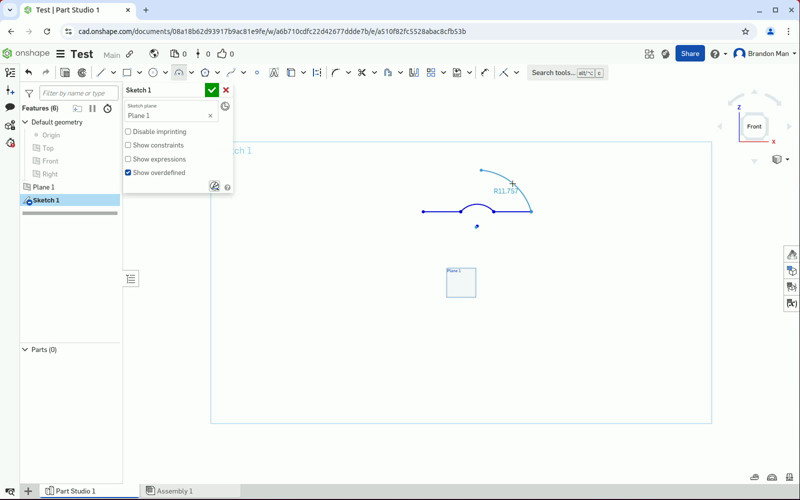
mouse_move(481, 170)
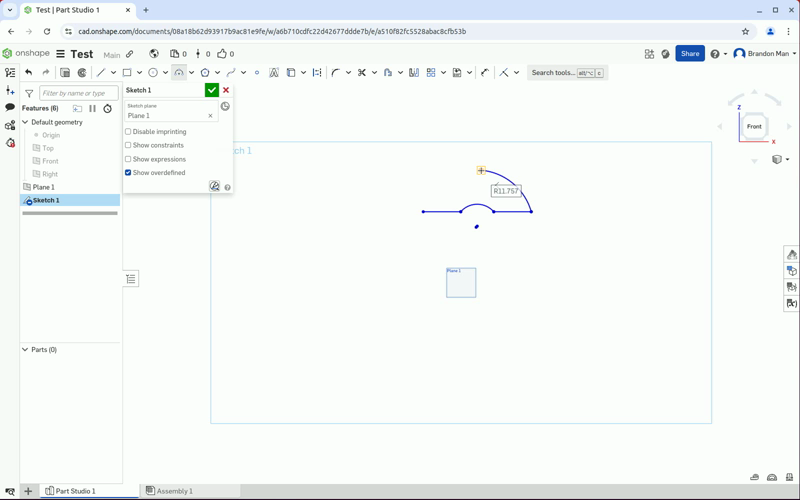
click(481, 170)
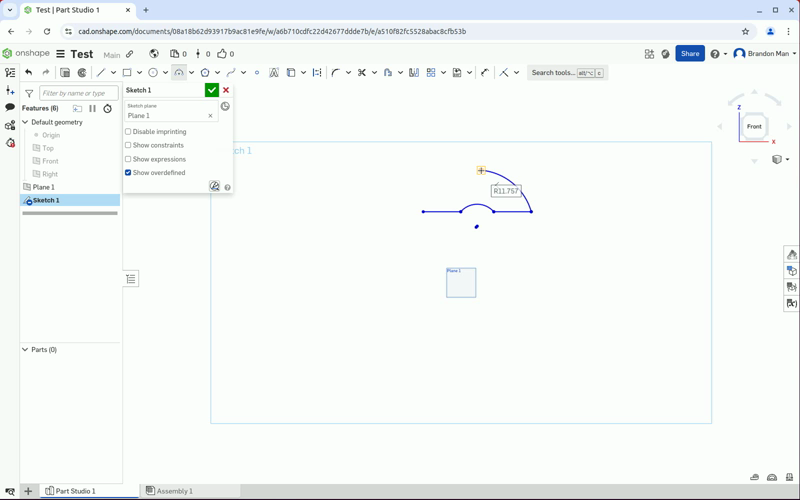
key_down(shift)
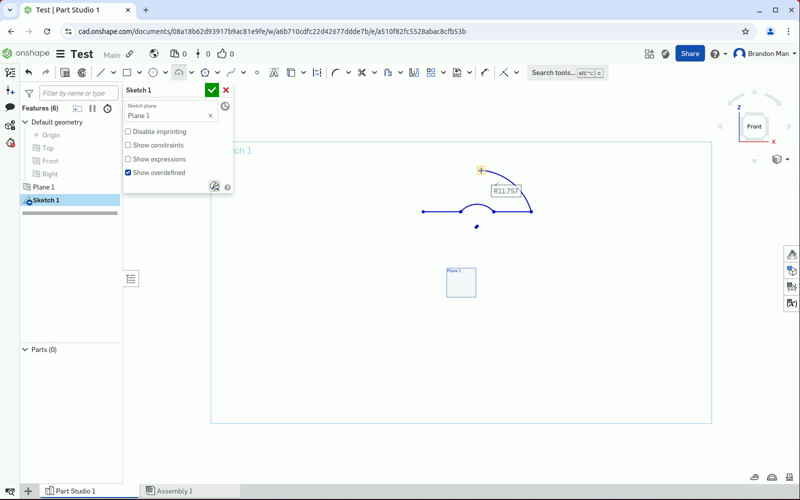
mouse_move(473, 170)
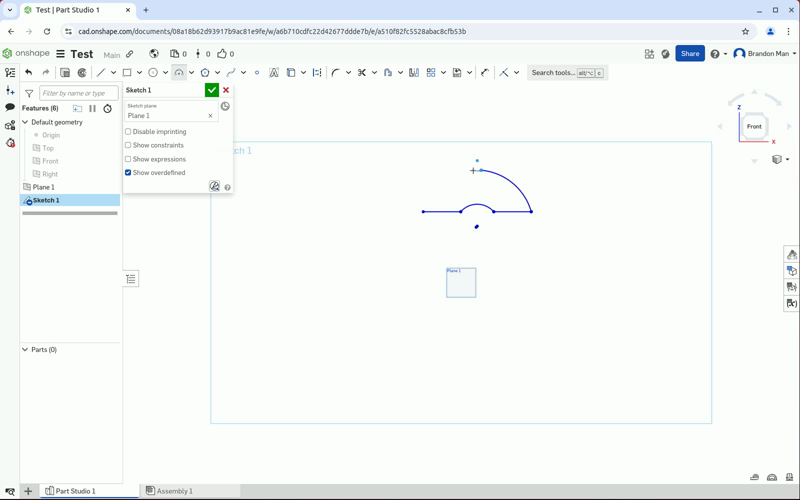
click(473, 170)
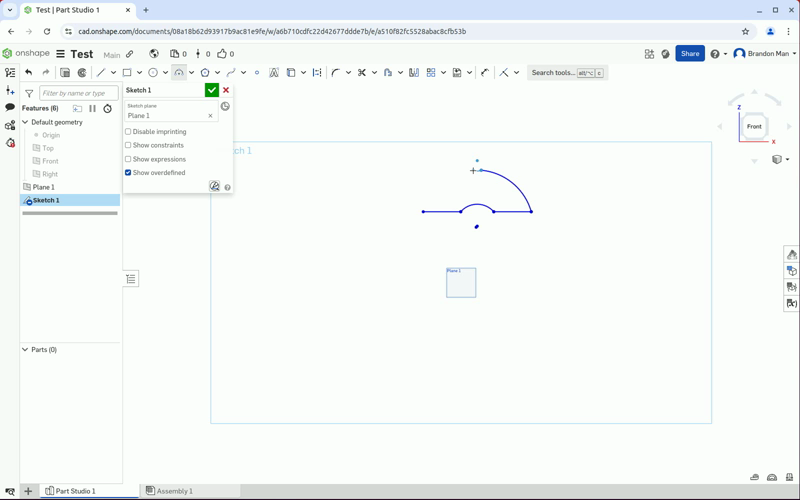
mouse_move(477, 174)
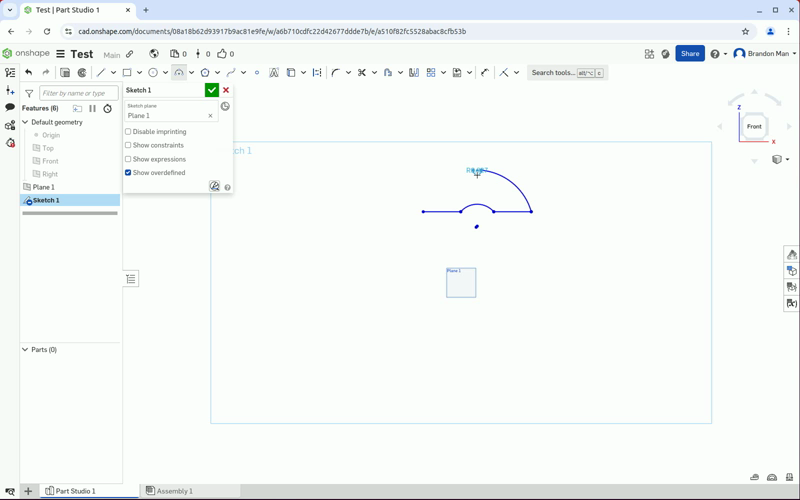
click(477, 174)
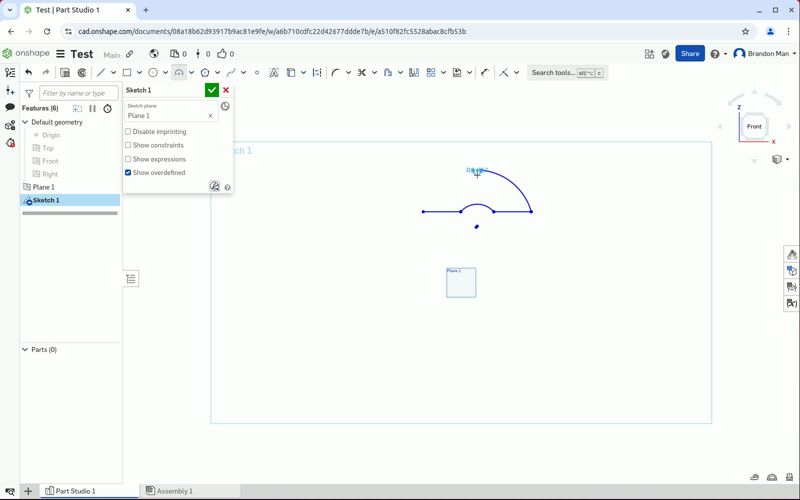
key_up(shift)
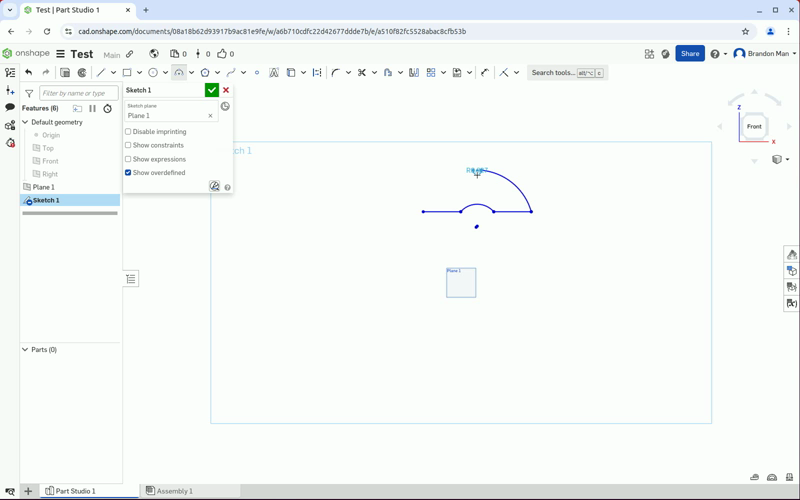
mouse_move(473, 170)
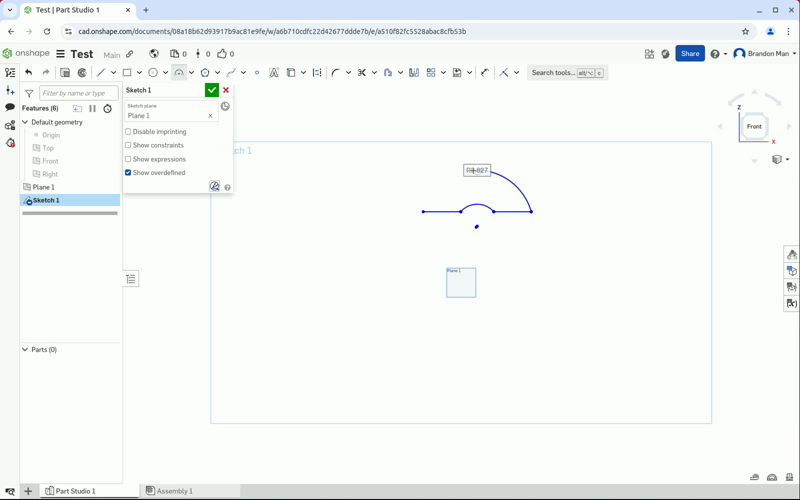
scroll(6)
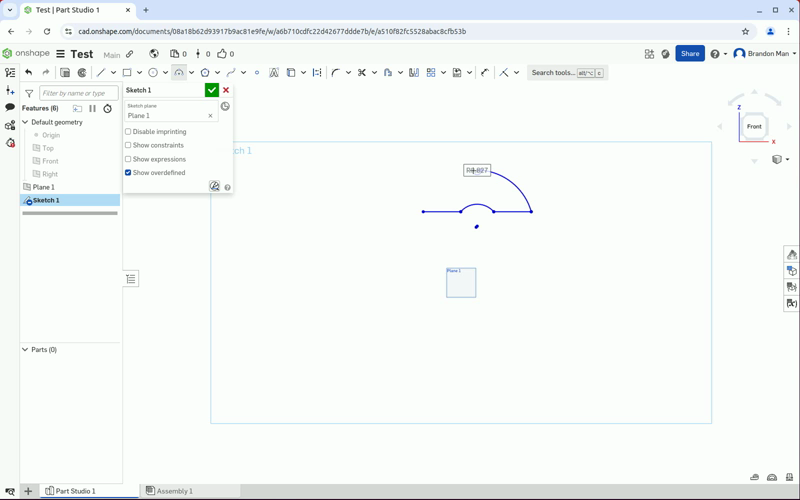
scroll(6)
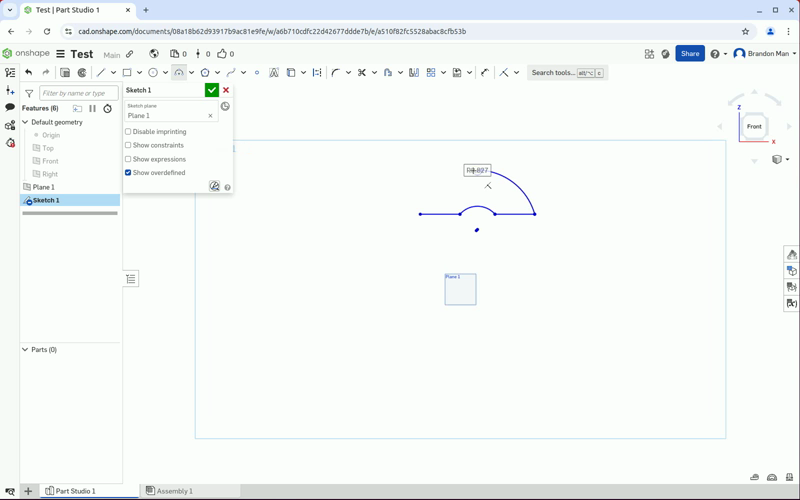
scroll(6)
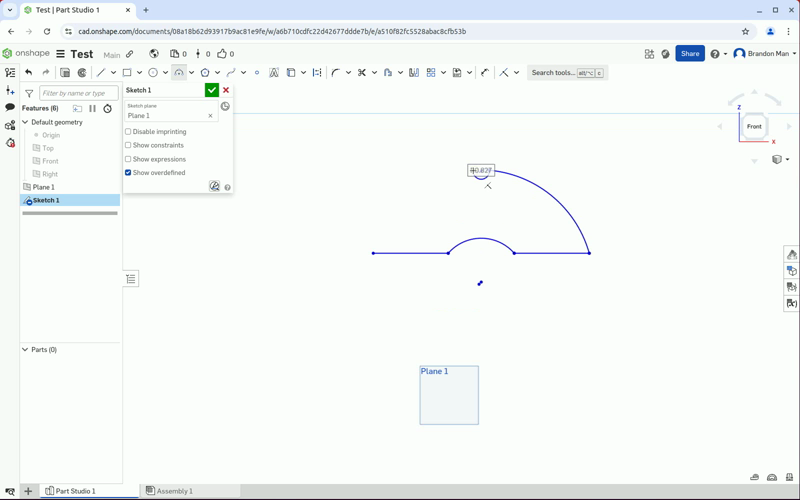
scroll(6)
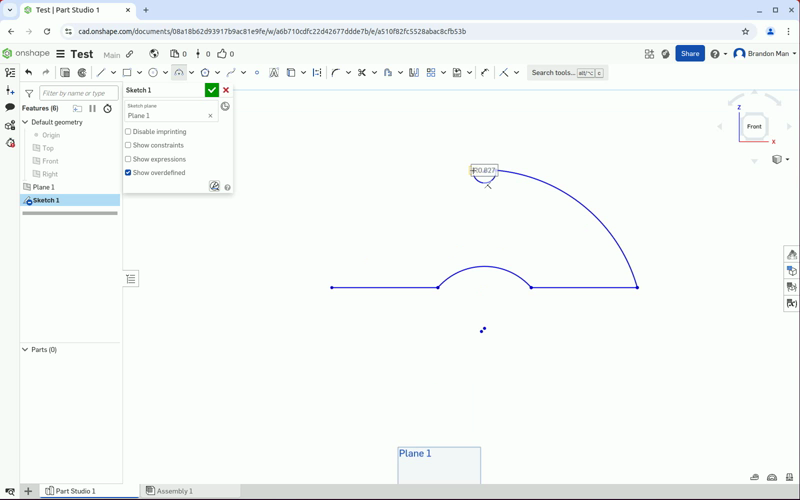
scroll(6)
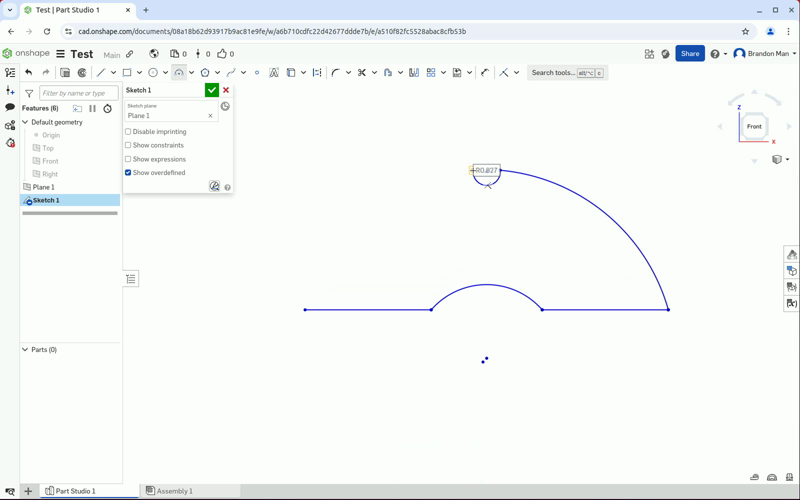
scroll(6)
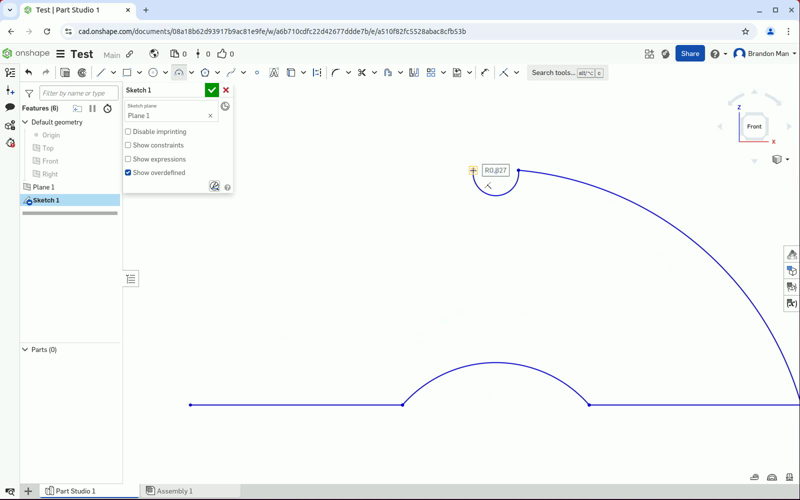
scroll(6)
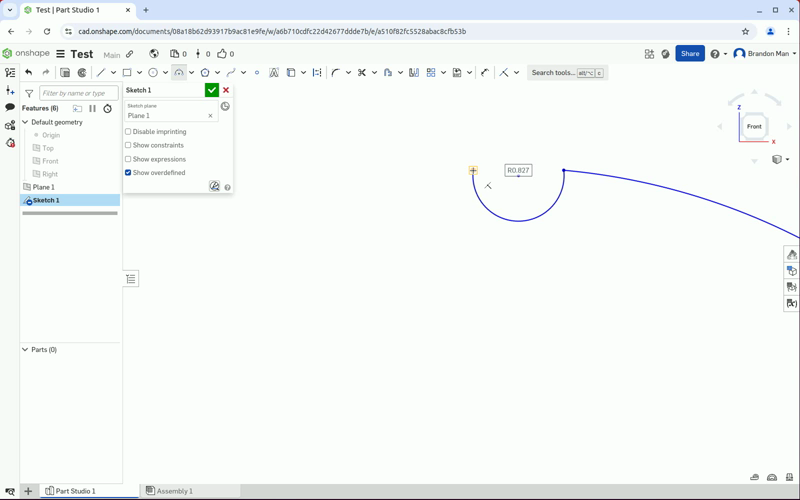
click(473, 170)
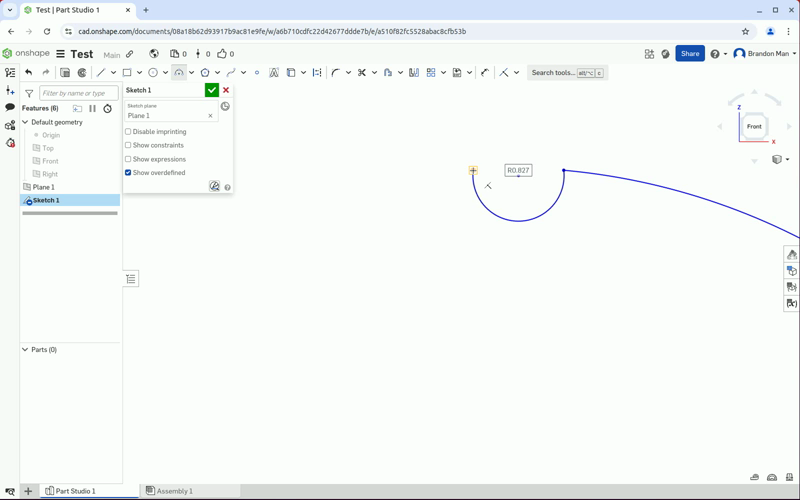
scroll(-6)
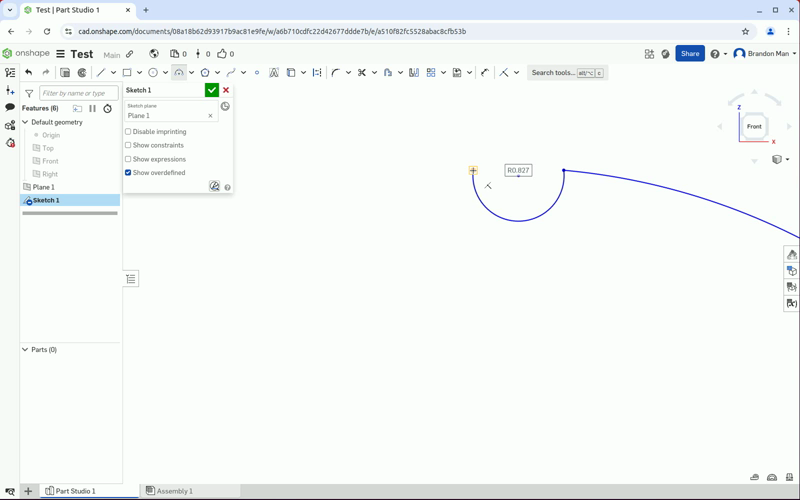
scroll(-6)
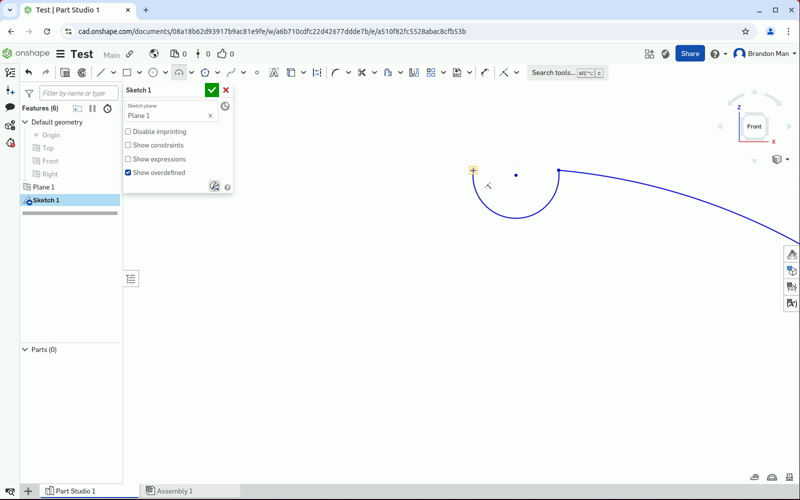
scroll(-6)
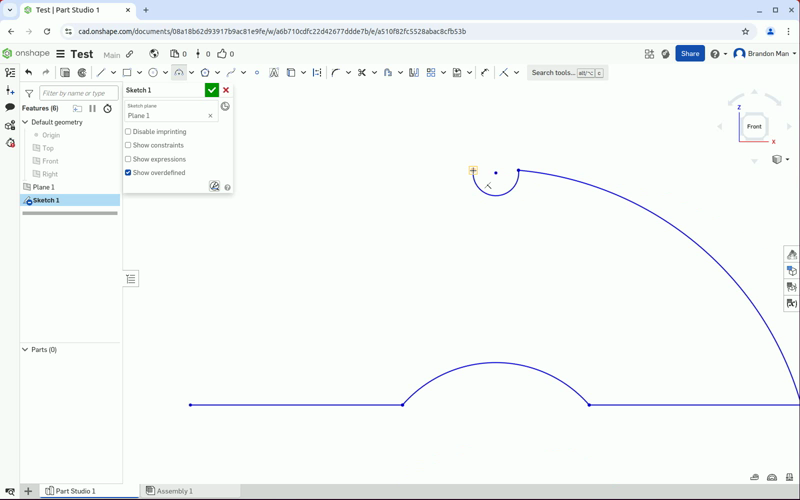
scroll(-6)
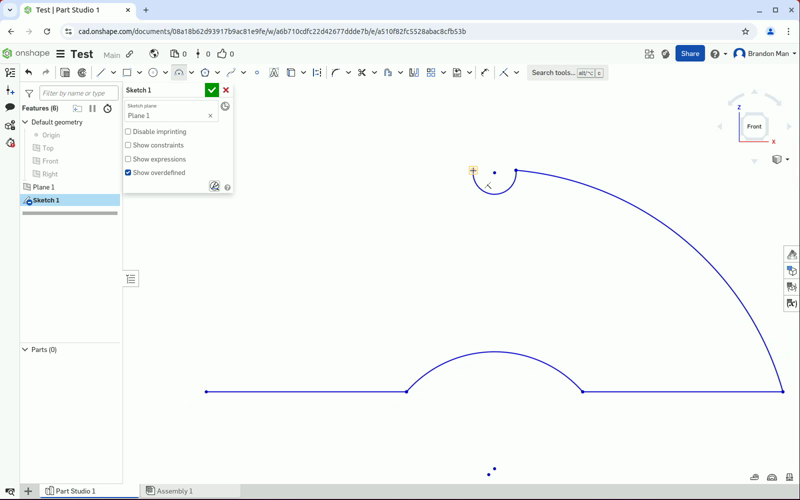
scroll(-6)
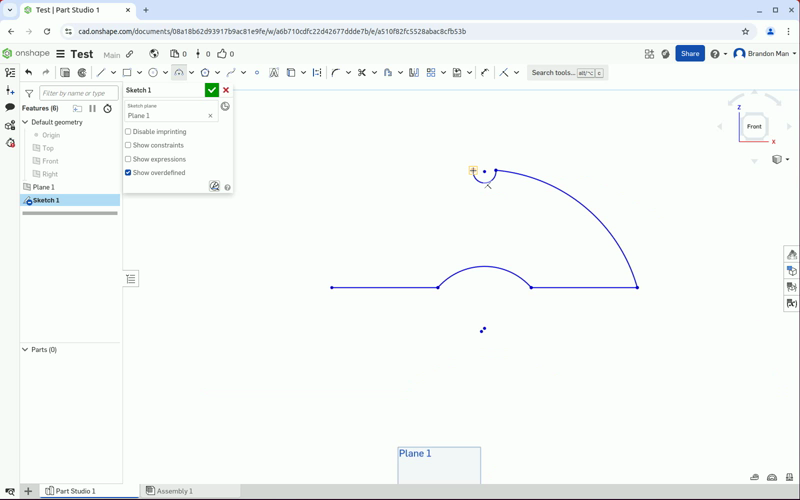
scroll(-6)
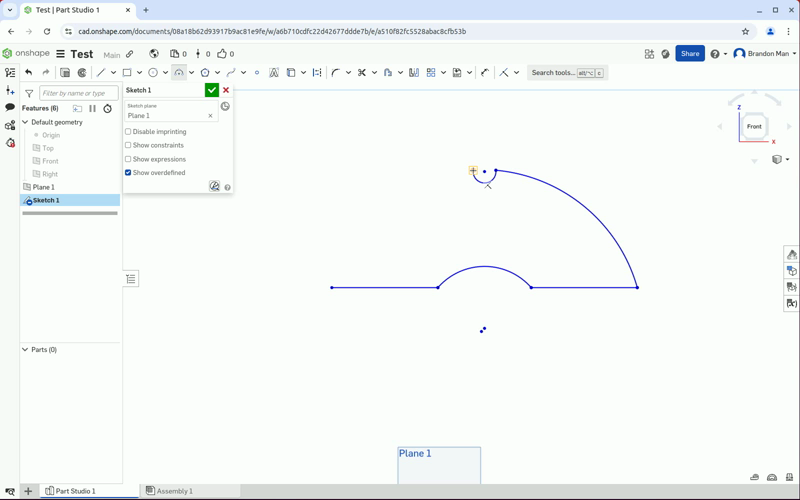
scroll(-6)
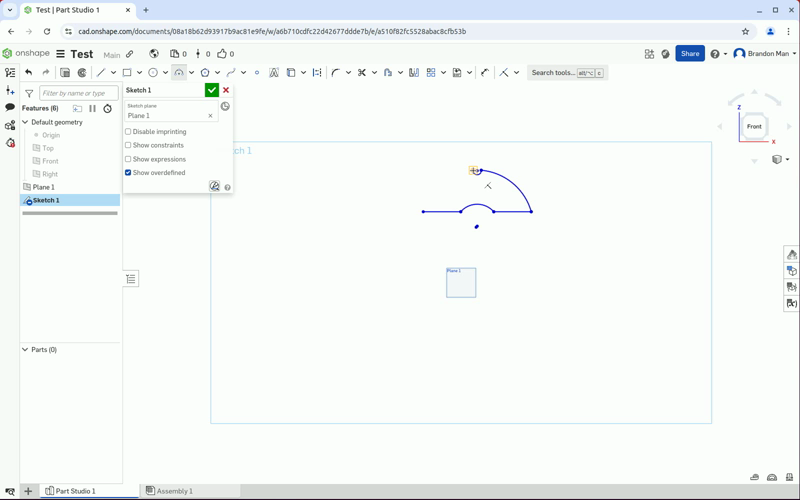
mouse_move(423, 211)
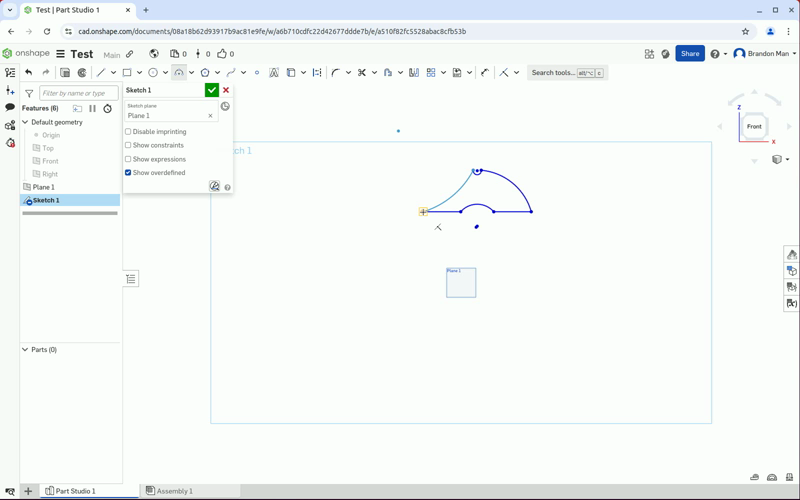
click(423, 211)
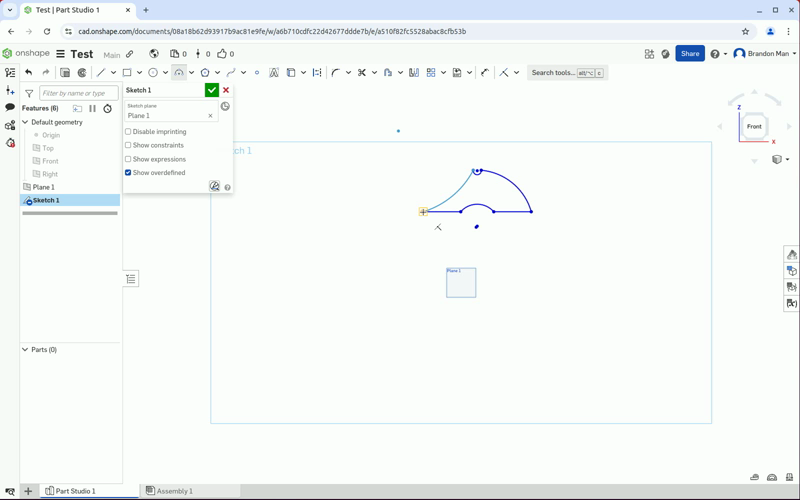
key_down(shift)
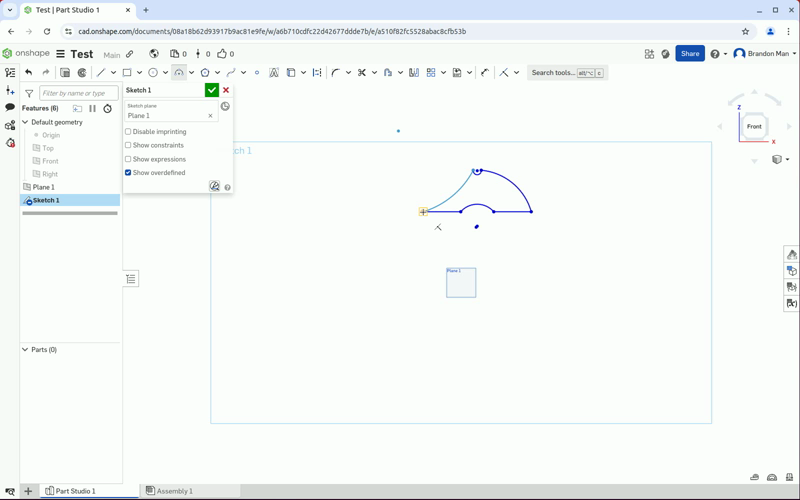
mouse_move(441, 183)
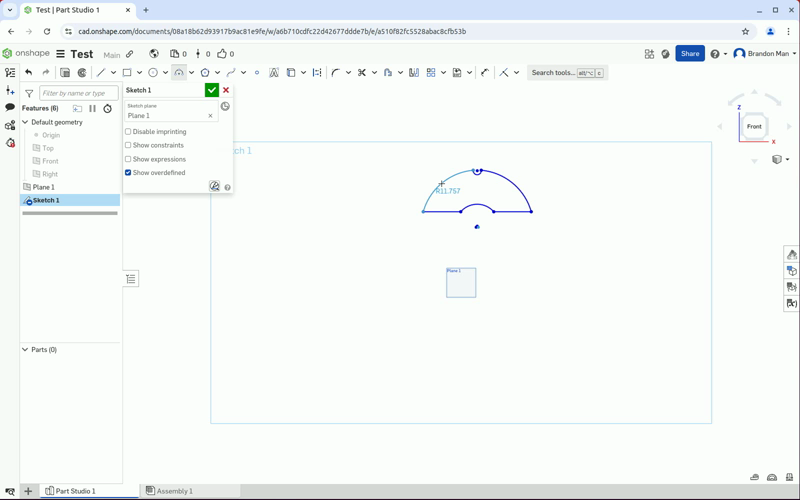
click(441, 183)
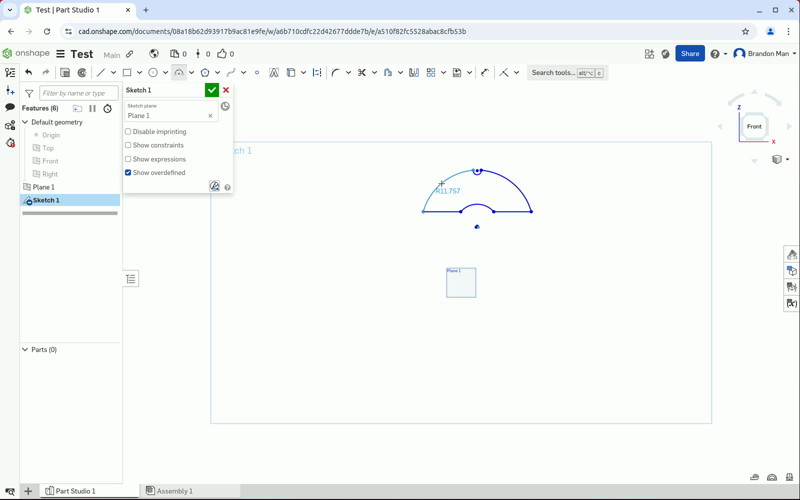
key_up(shift)
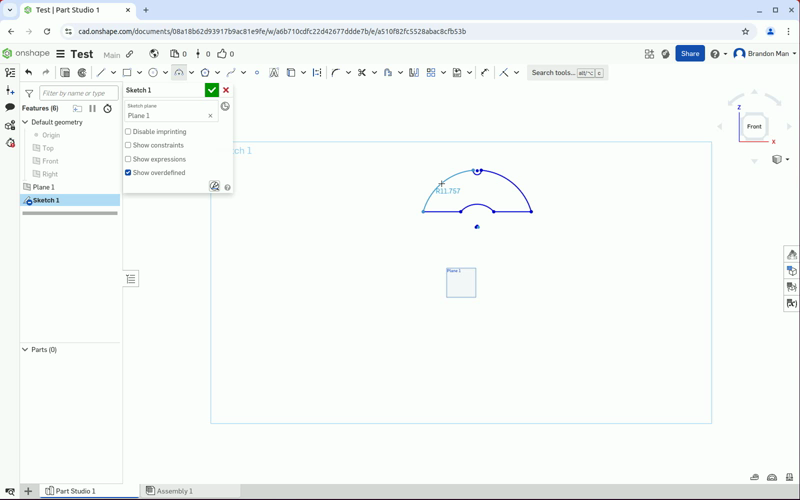
key(esc)
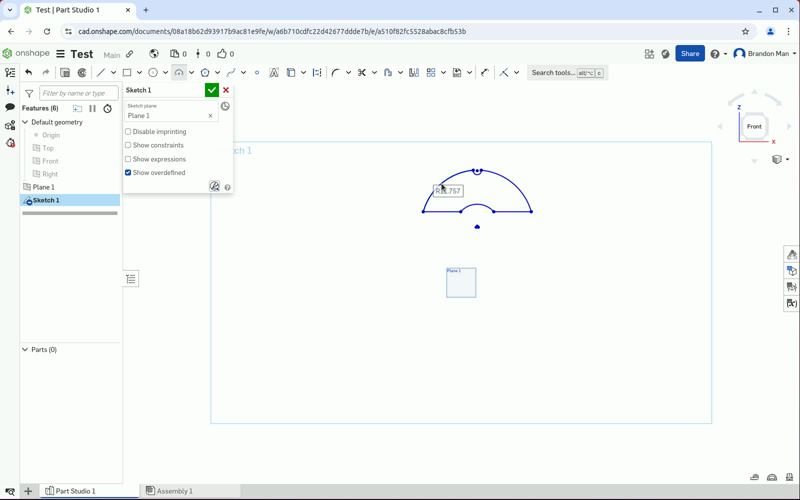
key(c)
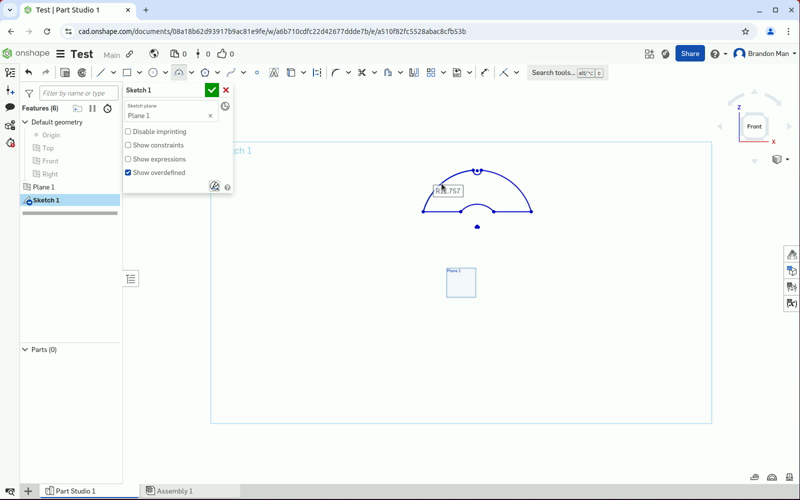
key_down(shift)
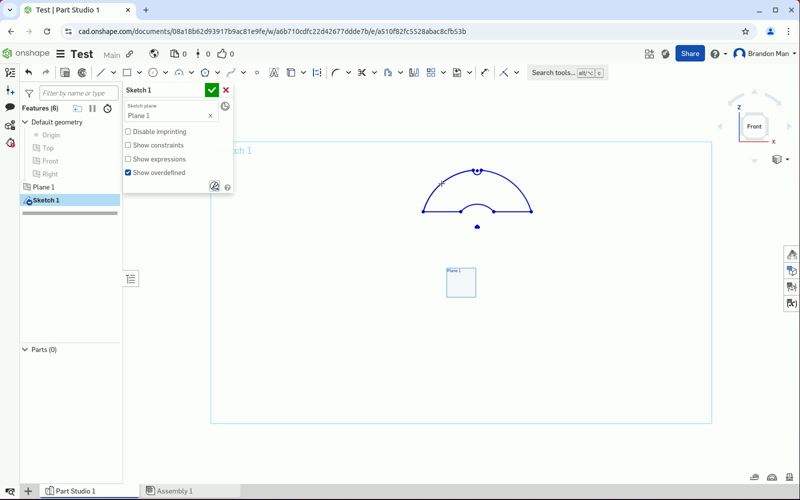
mouse_move(449, 198)
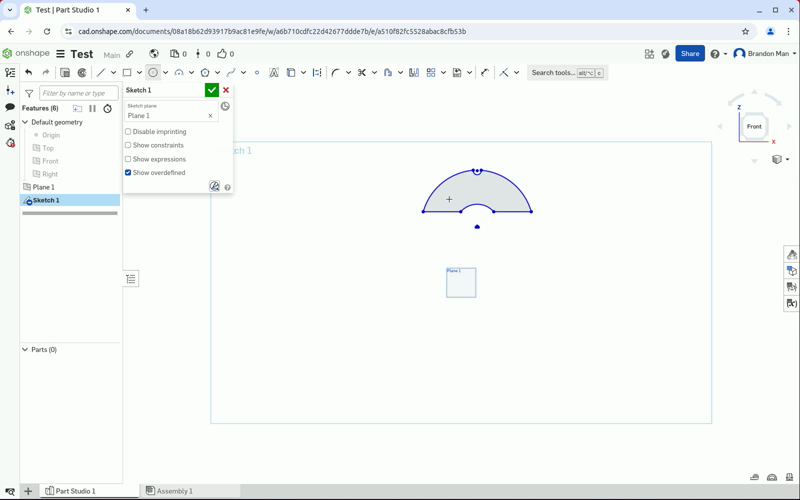
click(449, 198)
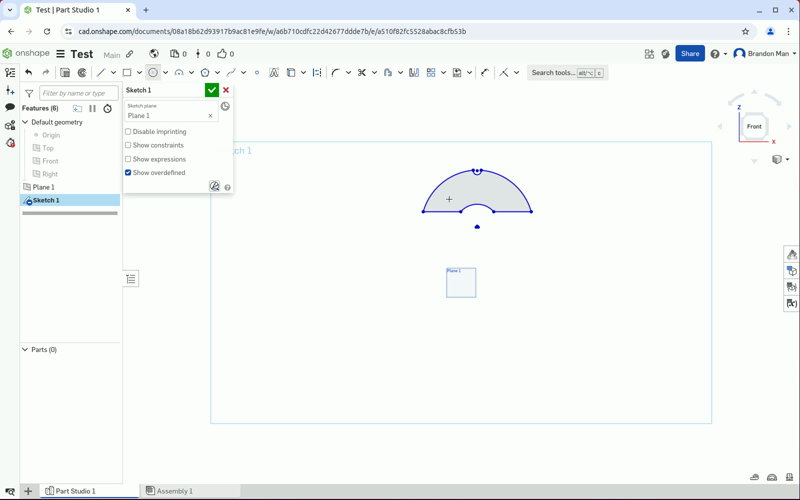
key_up(shift)
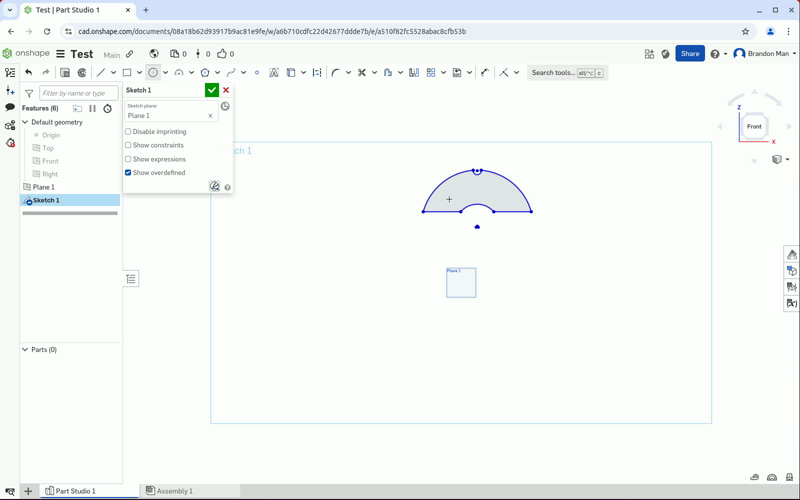
mouse_move(453, 198)
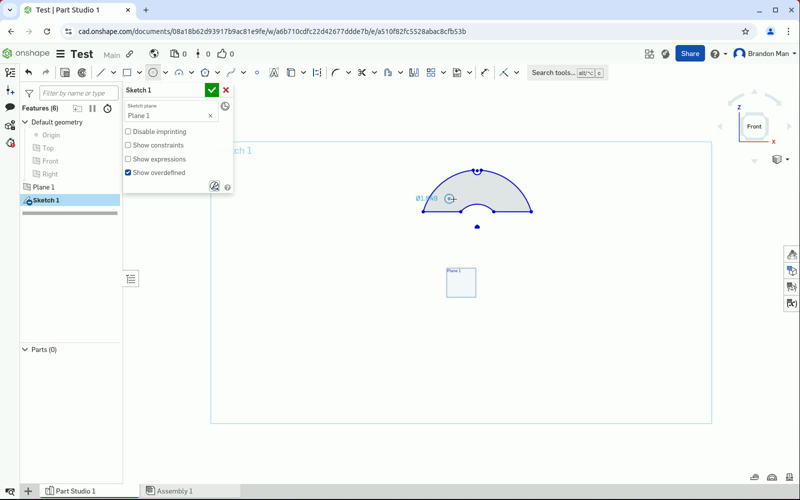
click(453, 198)
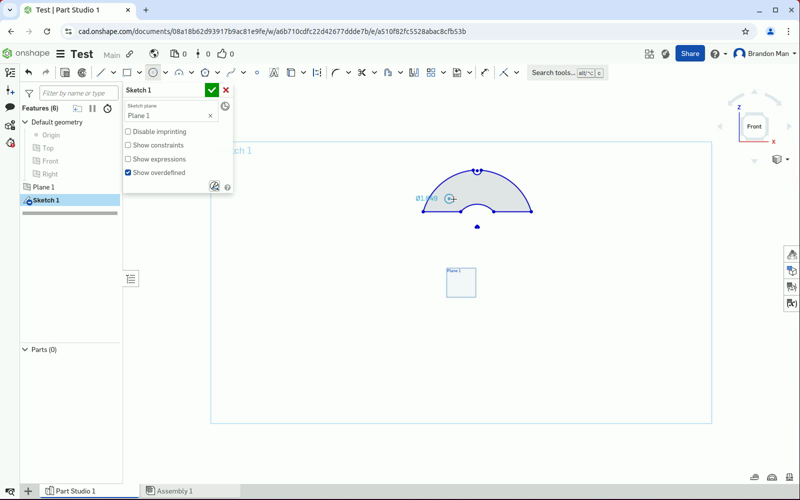
key(esc)
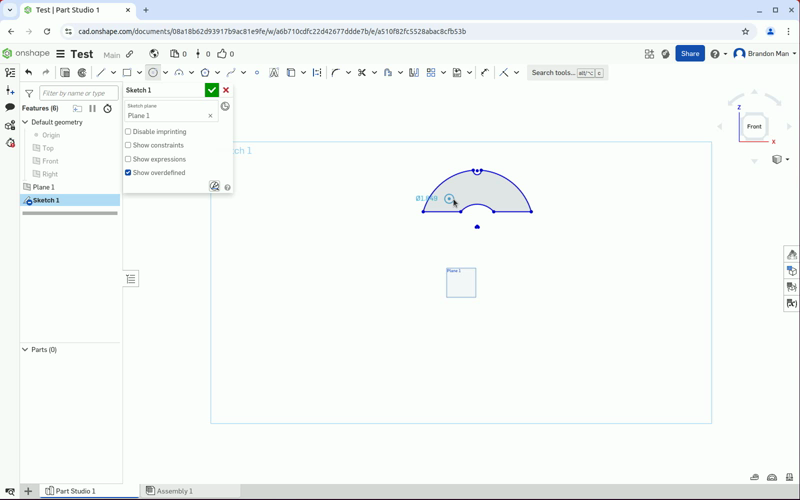
key(c)
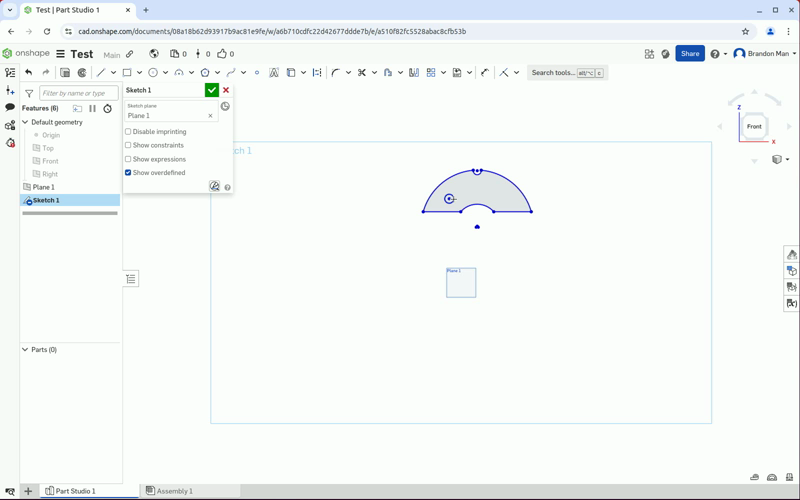
key_down(shift)
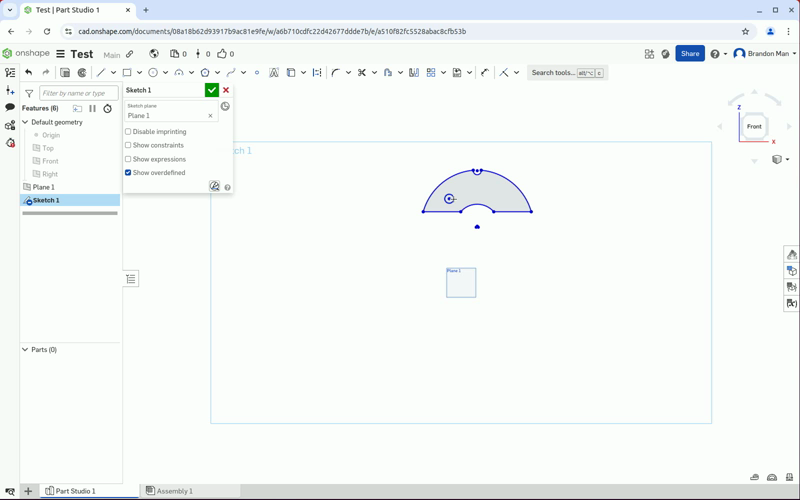
mouse_move(476, 187)
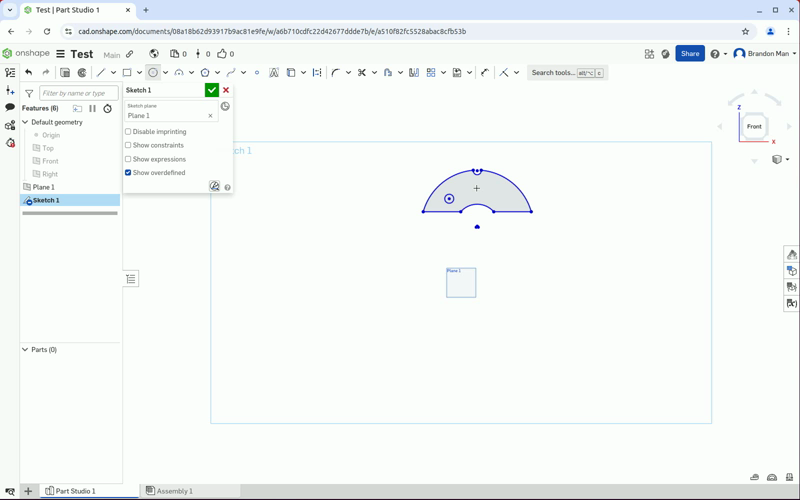
click(476, 187)
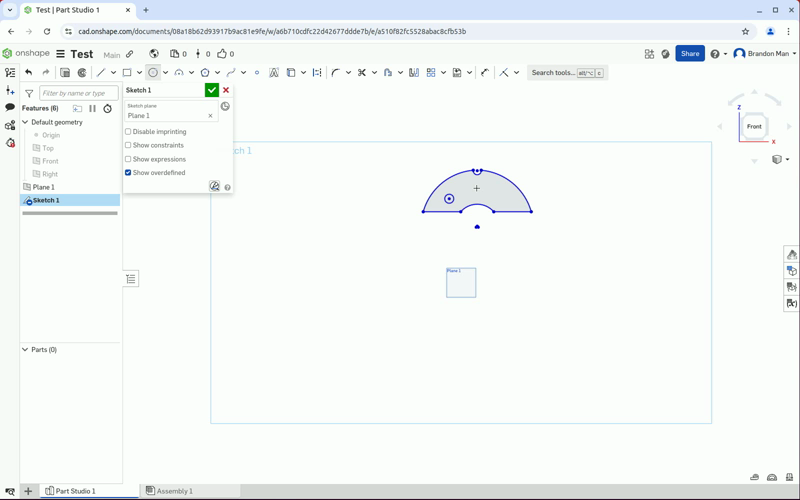
key_up(shift)
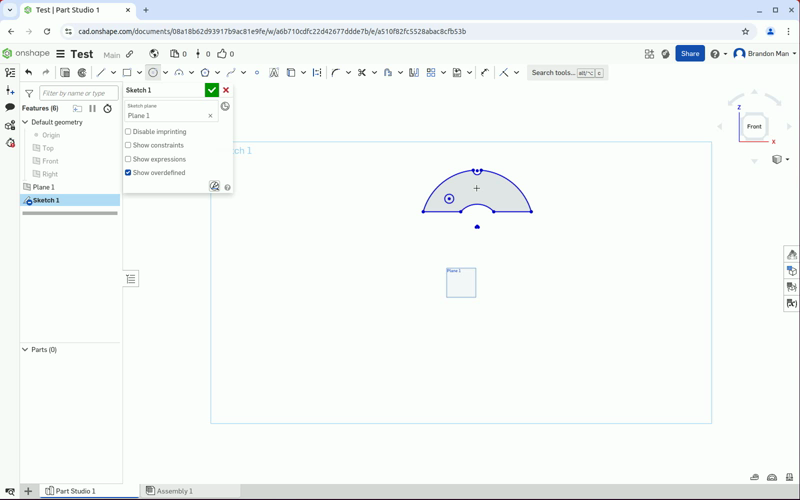
mouse_move(481, 187)
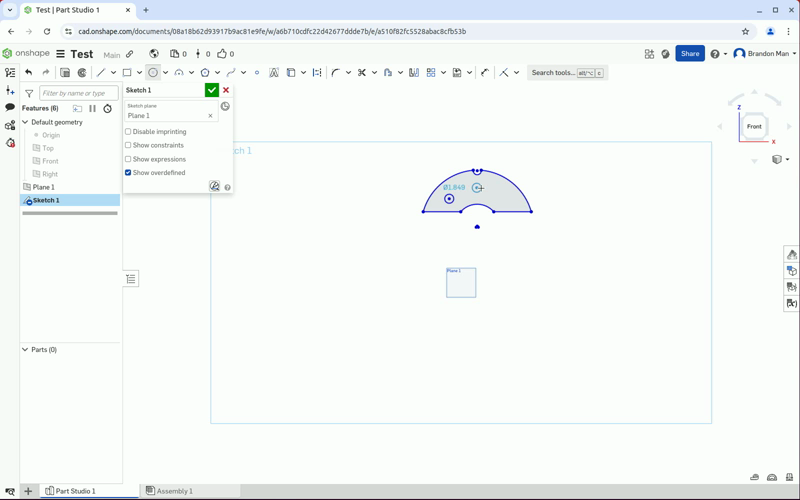
click(481, 187)
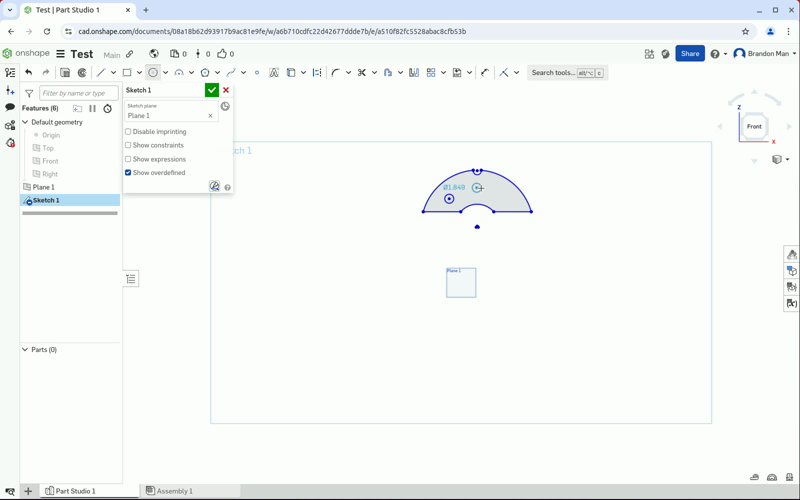
key(esc)
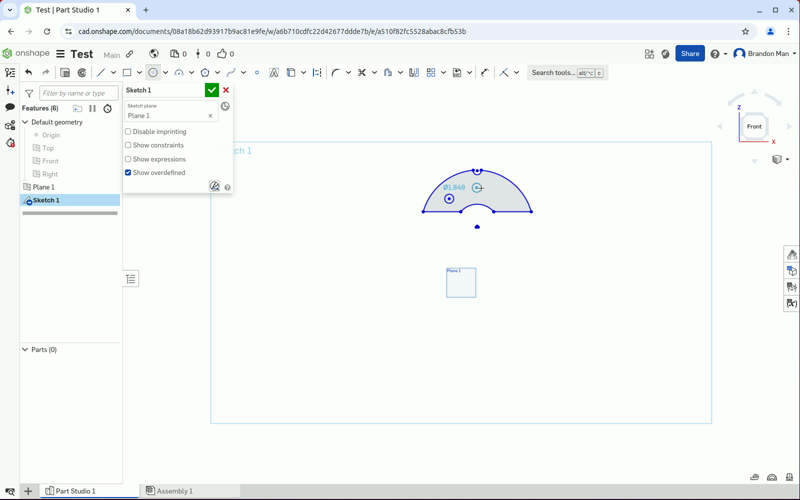
key(c)
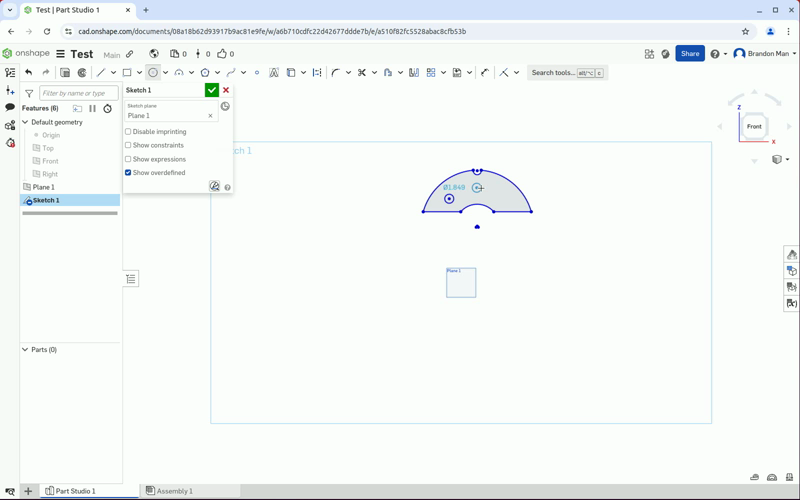
key_down(shift)
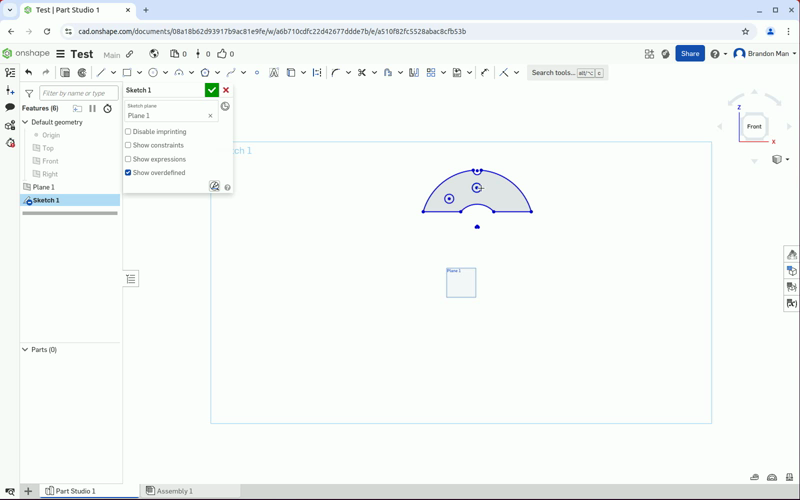
mouse_move(504, 198)
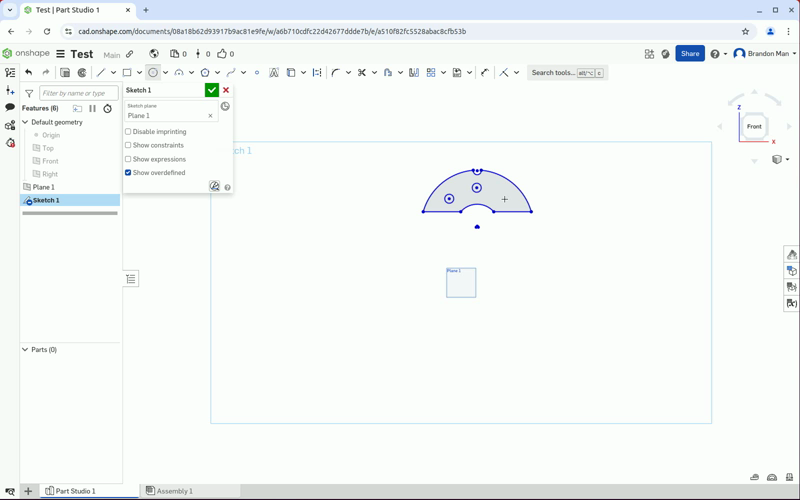
click(504, 198)
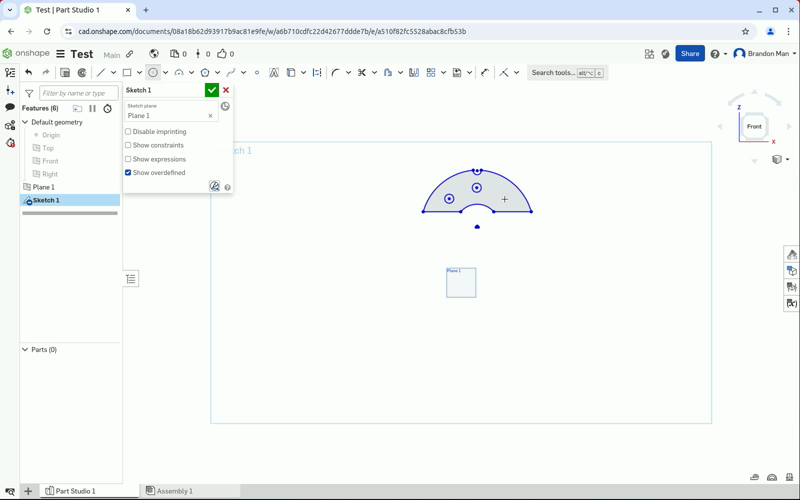
key_up(shift)
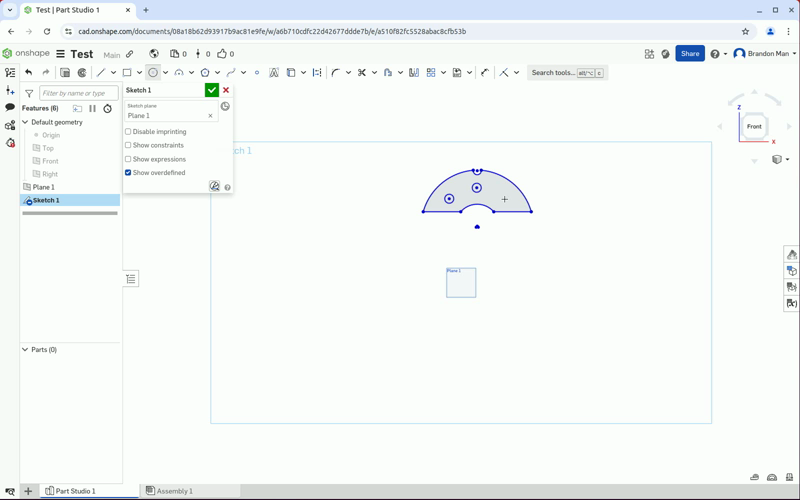
mouse_move(509, 198)
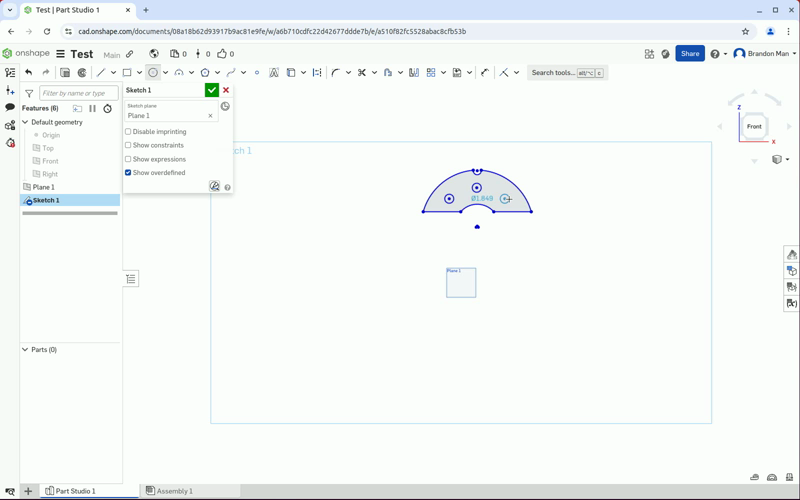
click(509, 198)
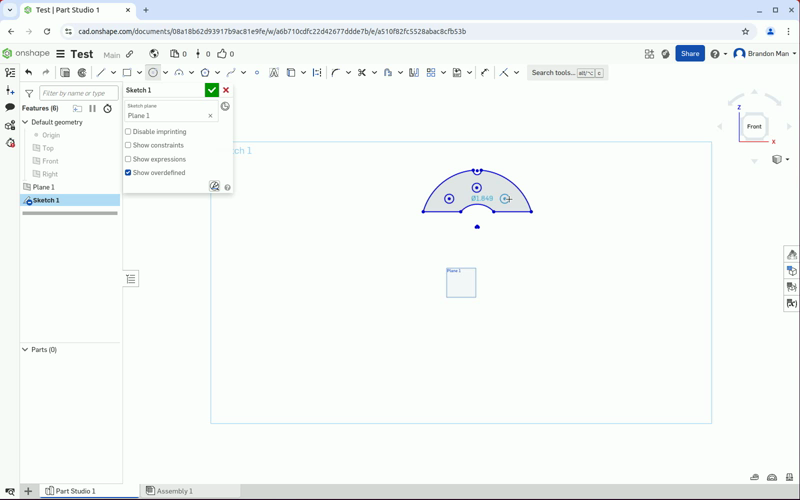
key(esc)
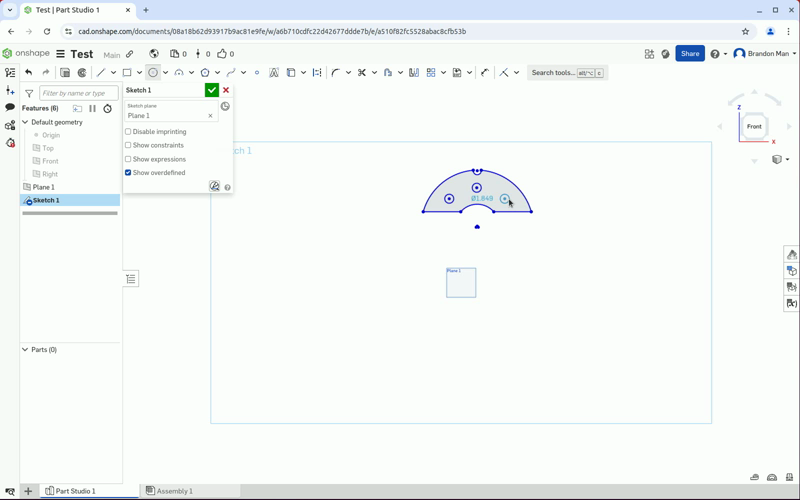
mouse_move(442, 209)
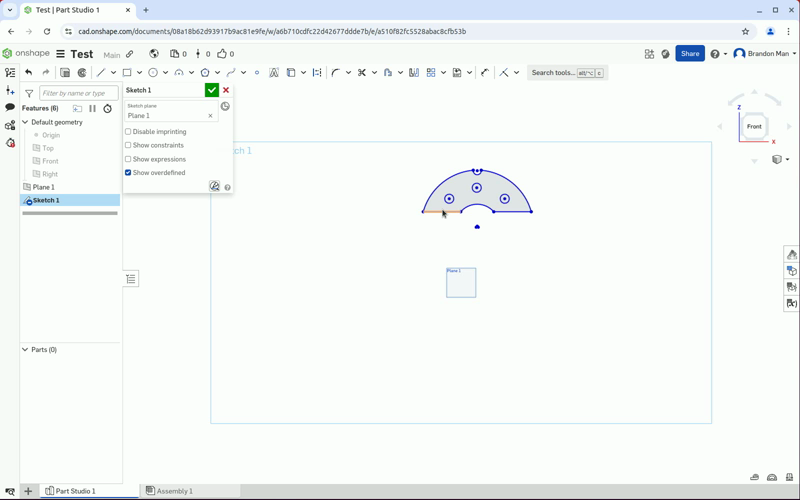
click(442, 209)
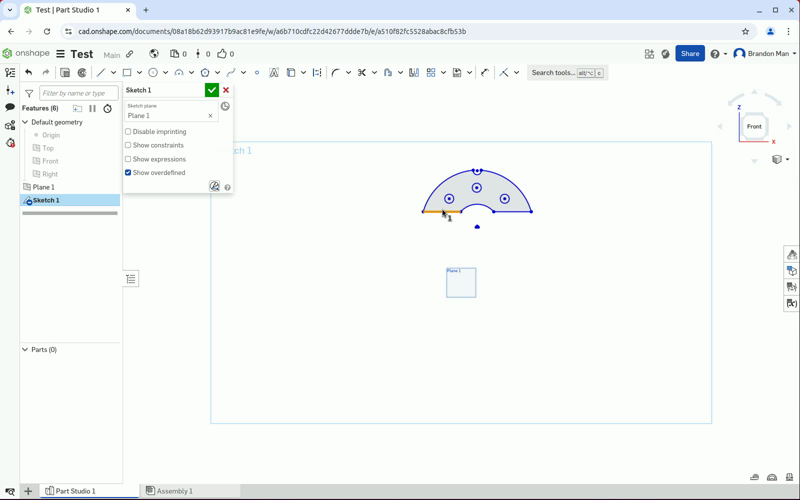
mouse_move(73, 352)
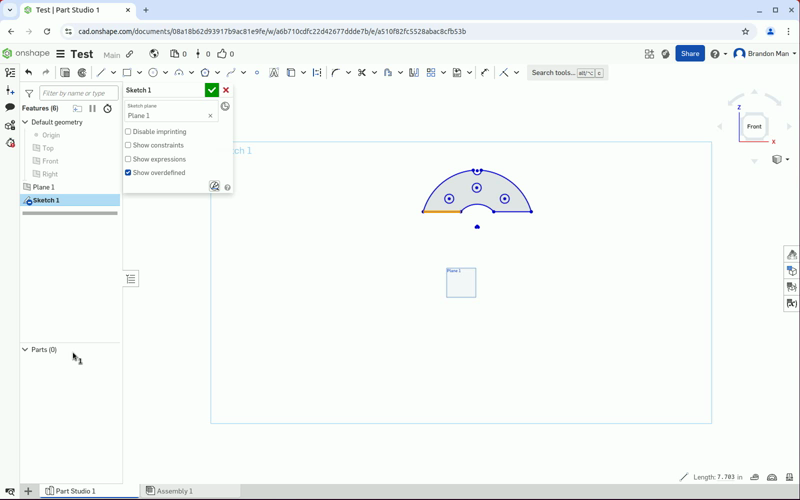
key(shift+y)
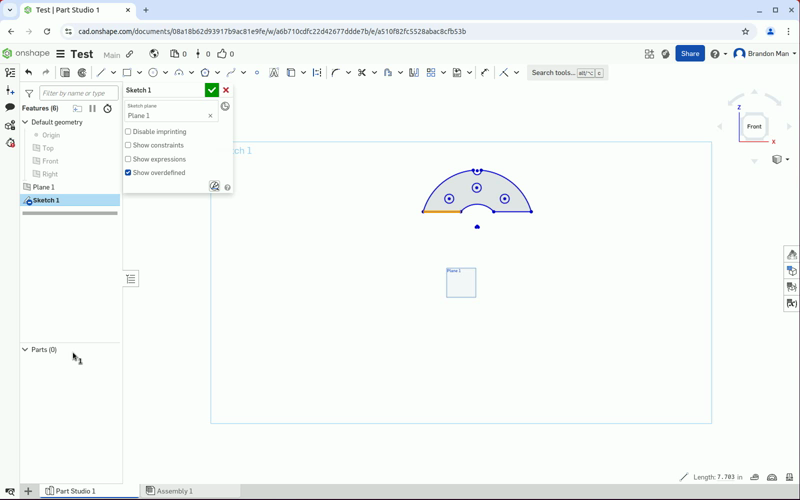
key(shift+e)
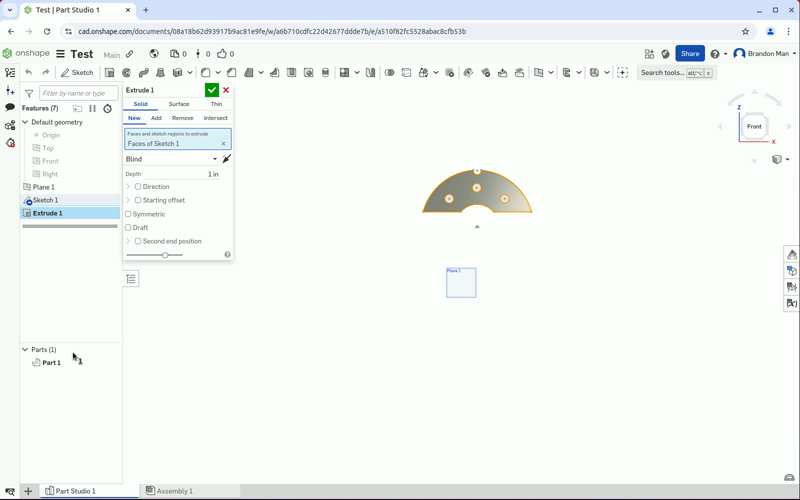
mouse_move(143, 106)
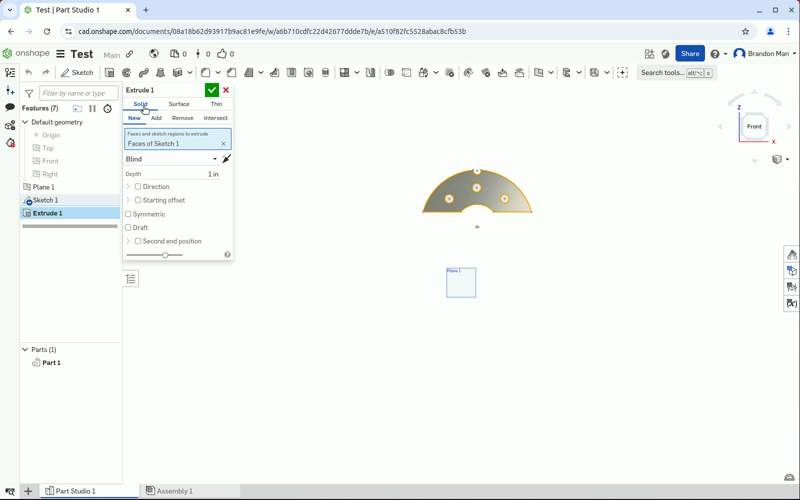
click(143, 106)
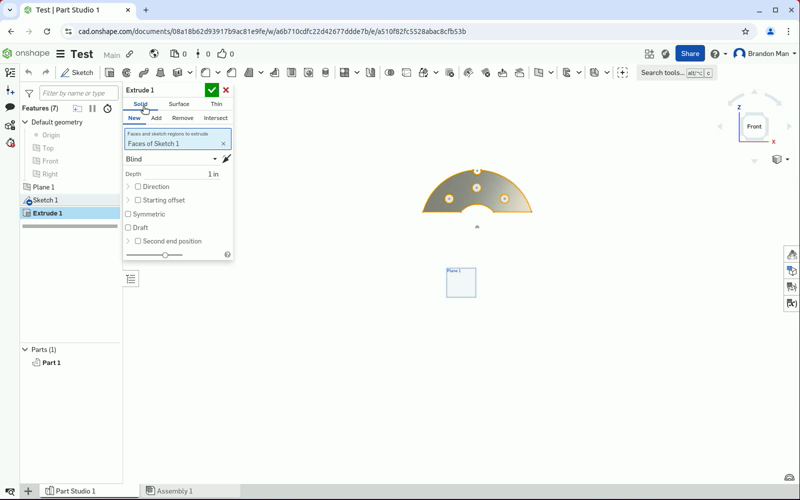
mouse_move(137, 120)
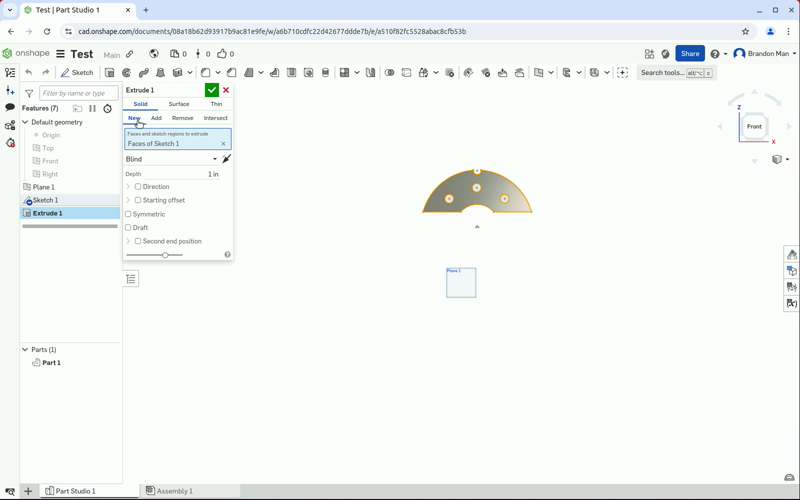
click(137, 120)
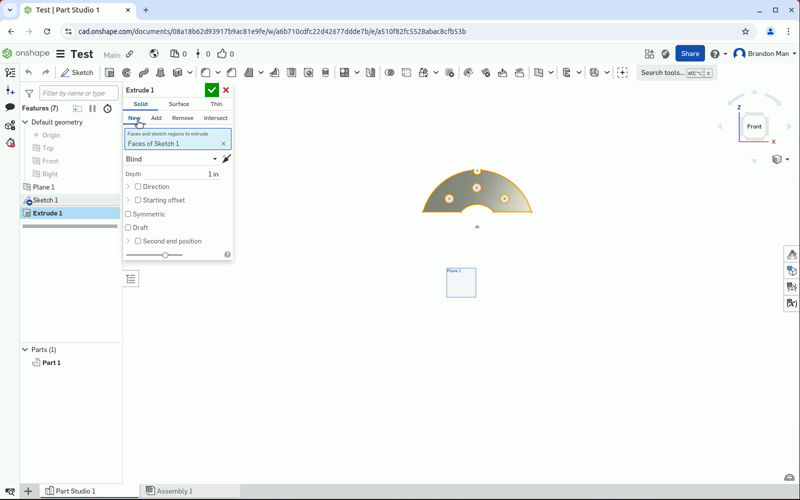
key(tab, 4)
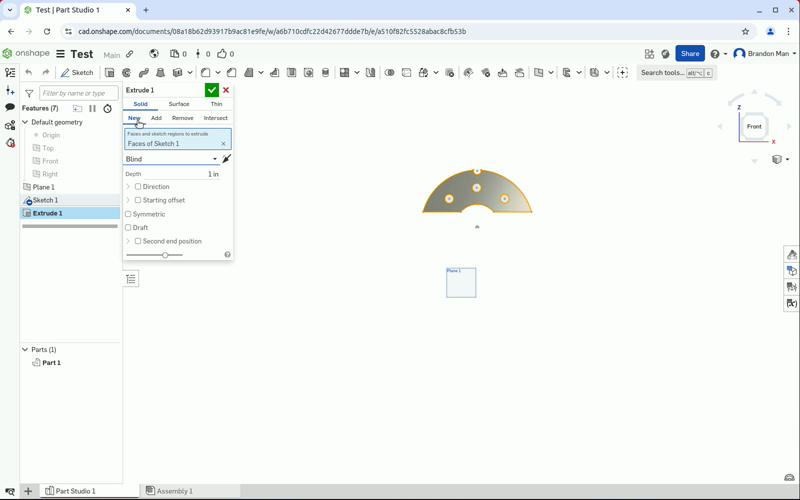
text(0.481)
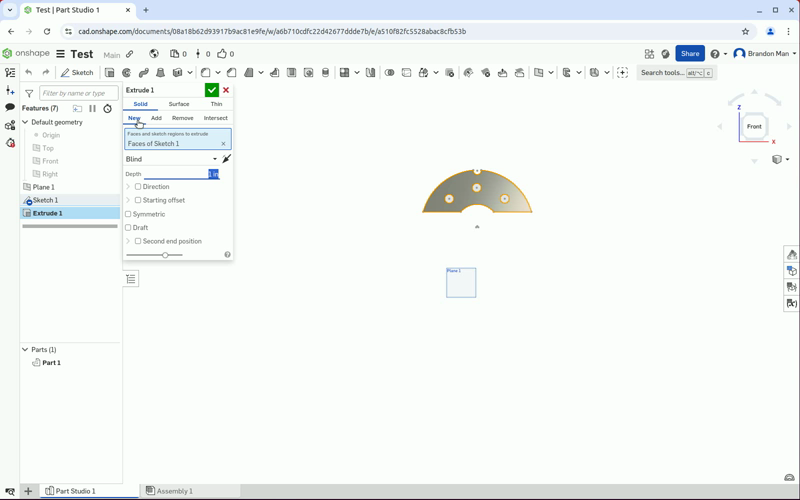
key(enter)
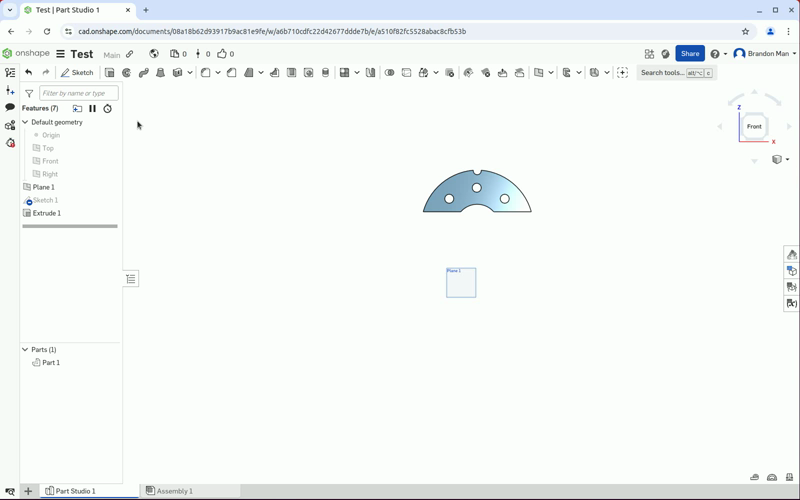
key(shift+h)
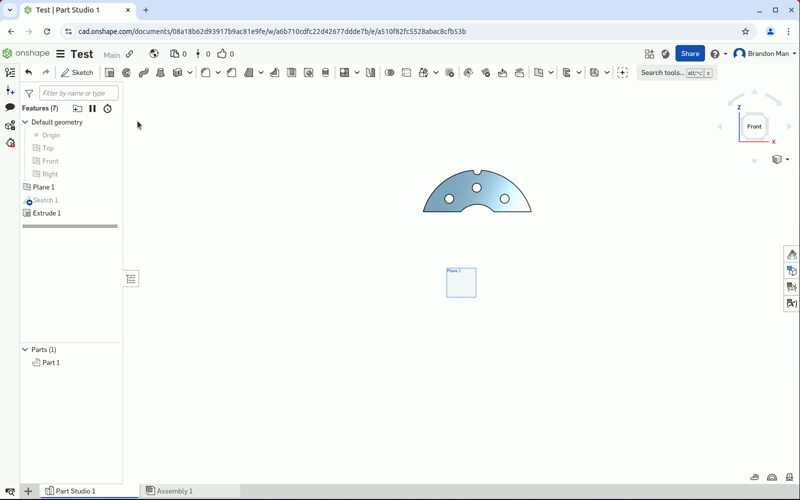
key(shift+h)
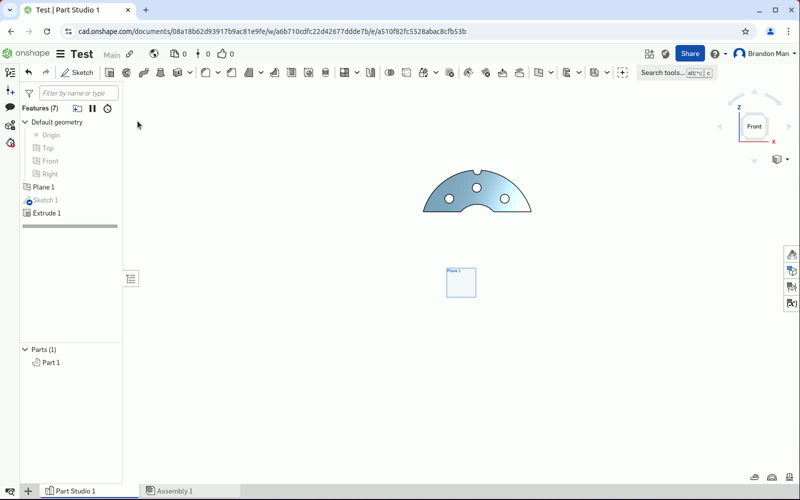
mouse_move(73, 189)
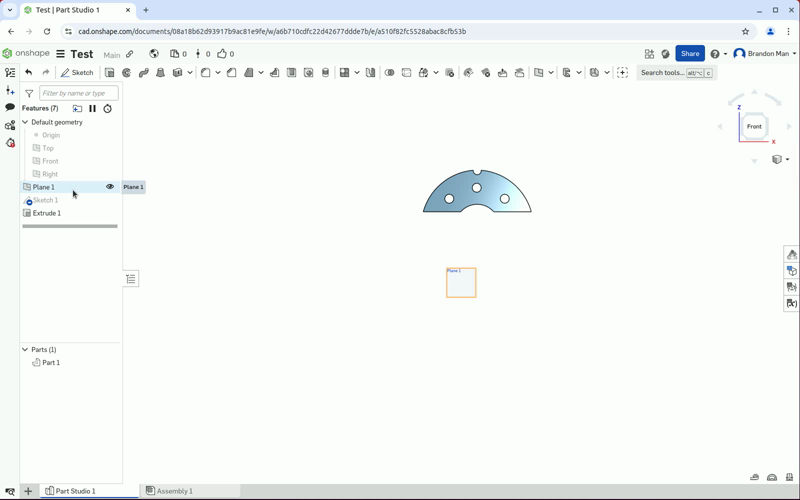
click(73, 189)
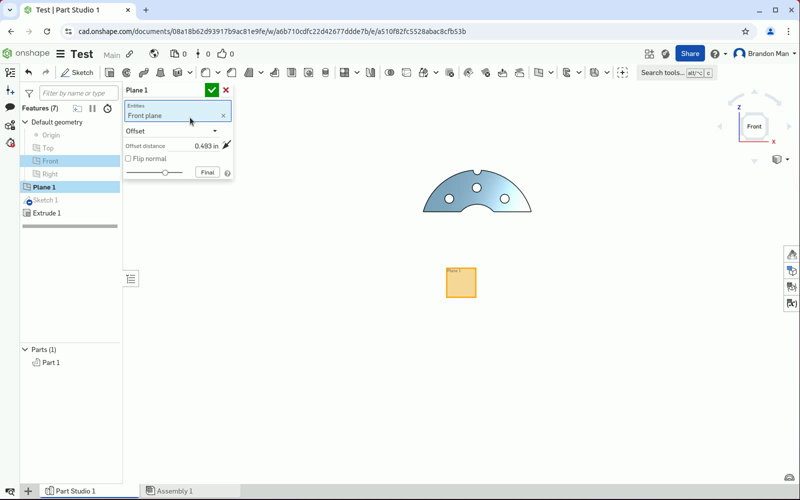
mouse_move(229, 92)
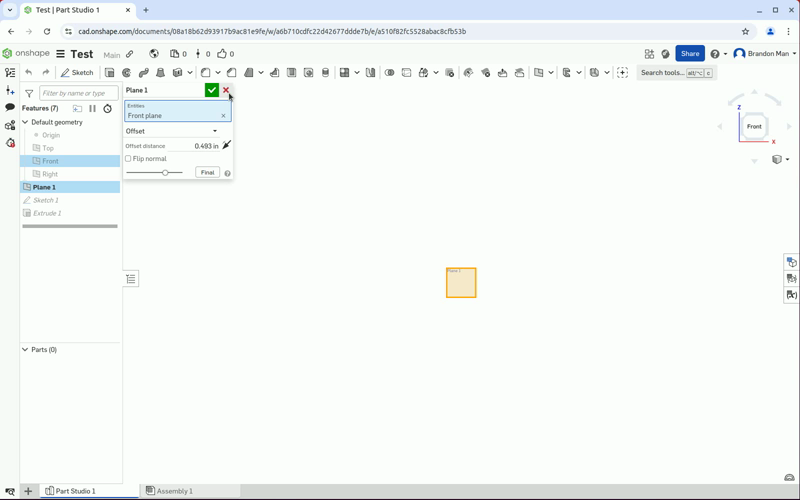
click(229, 92)
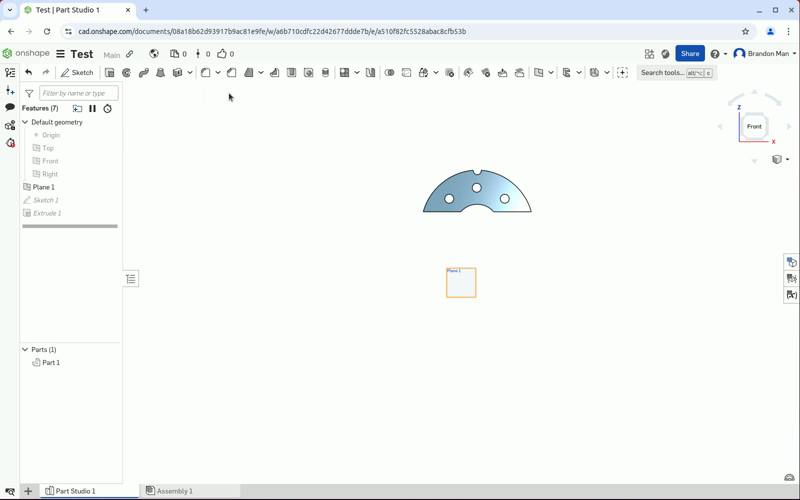
key(shift+s)
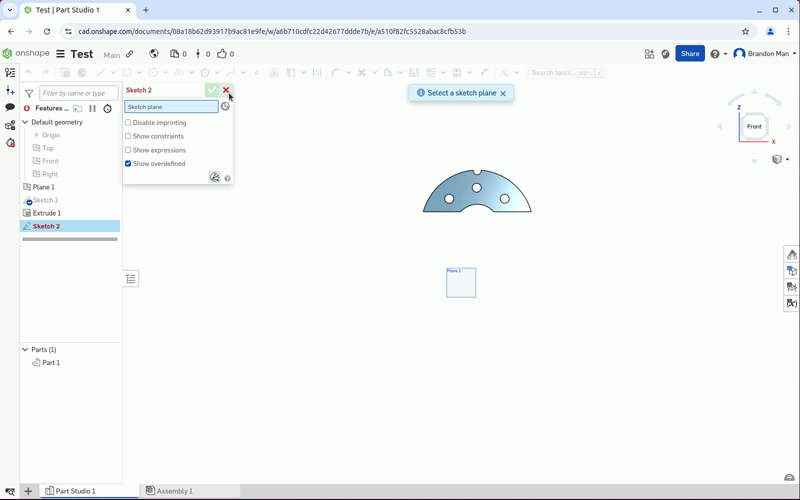
mouse_move(73, 189)
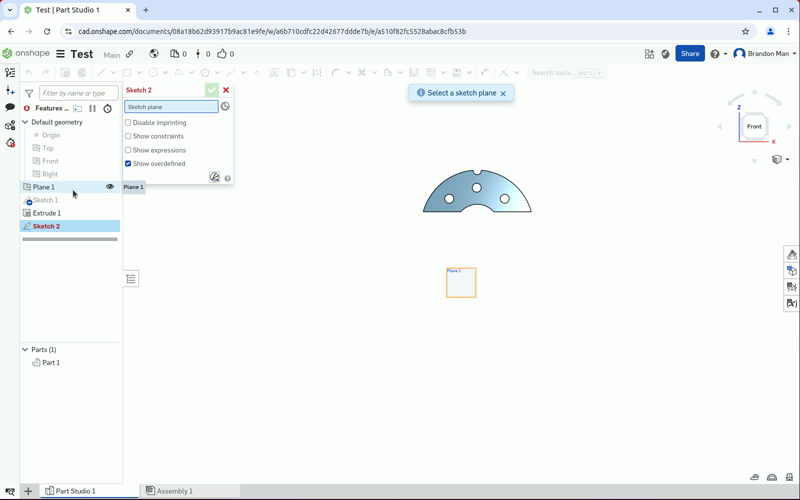
click(73, 189)
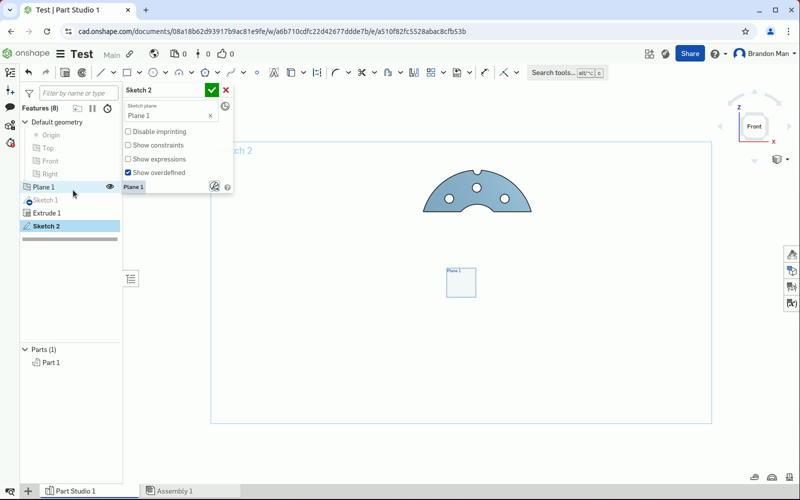
mouse_move(73, 352)
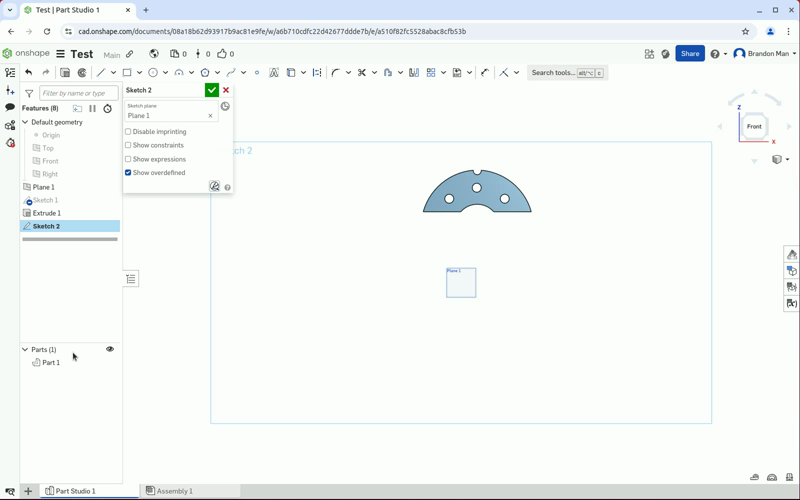
key(y)
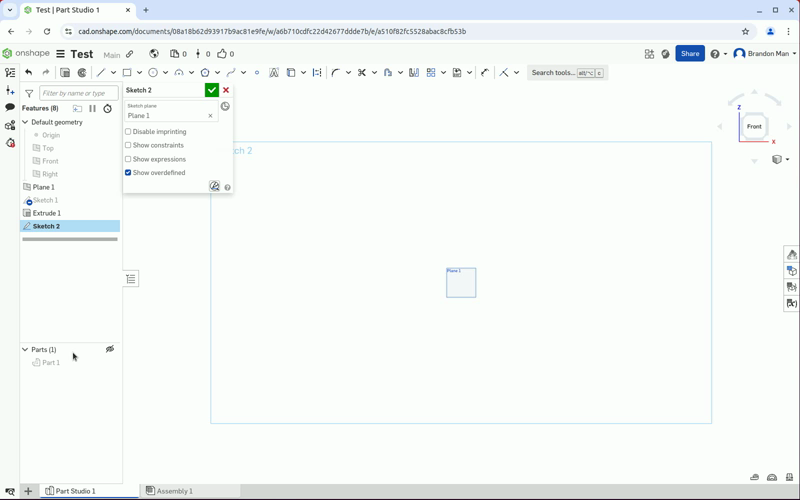
key(a)
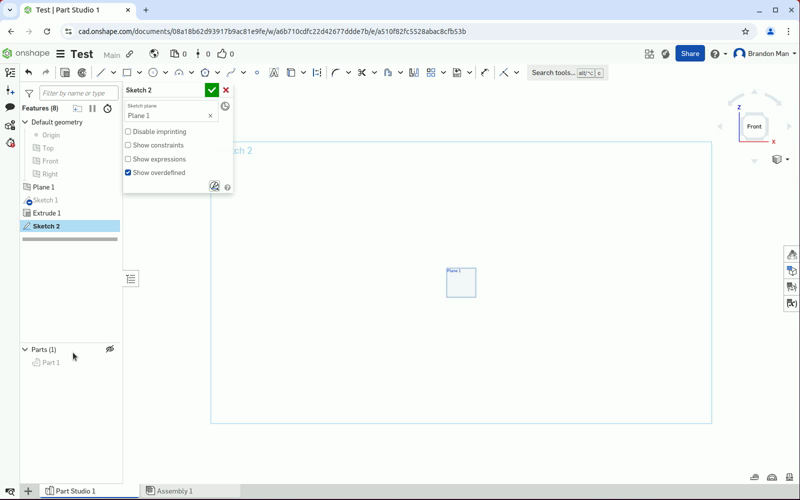
key_down(shift)
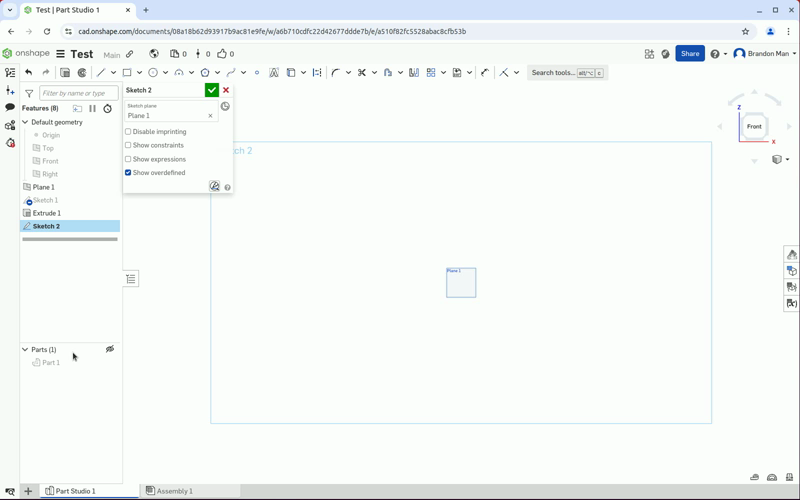
mouse_move(473, 170)
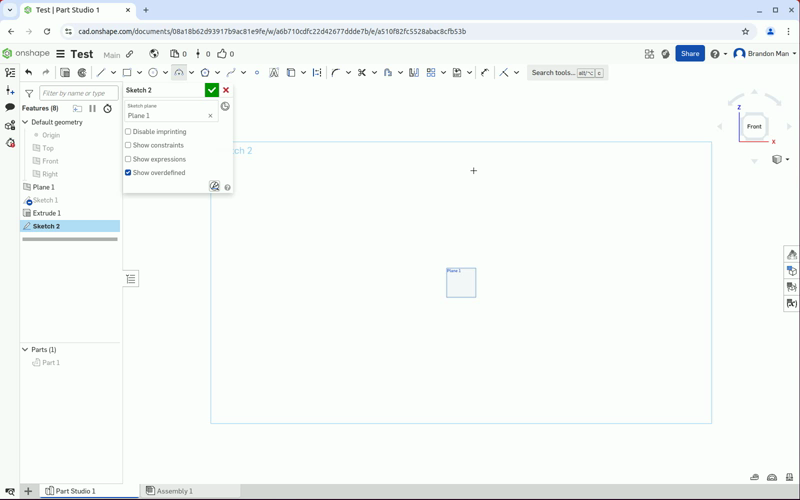
click(473, 170)
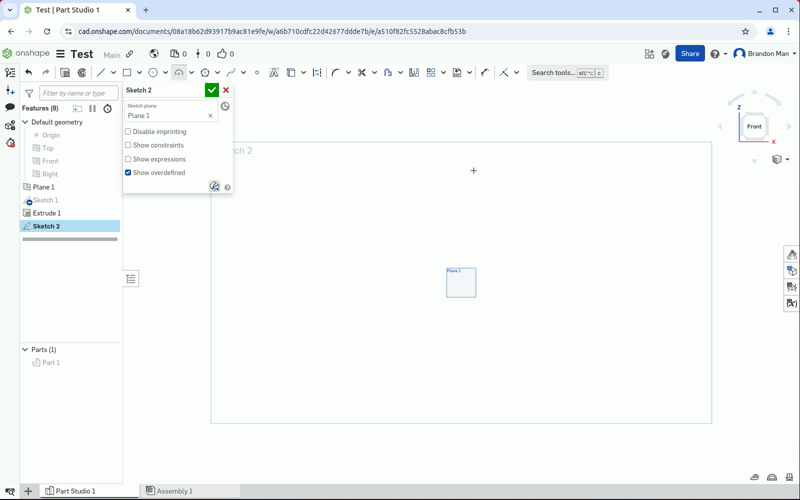
key_up(shift)
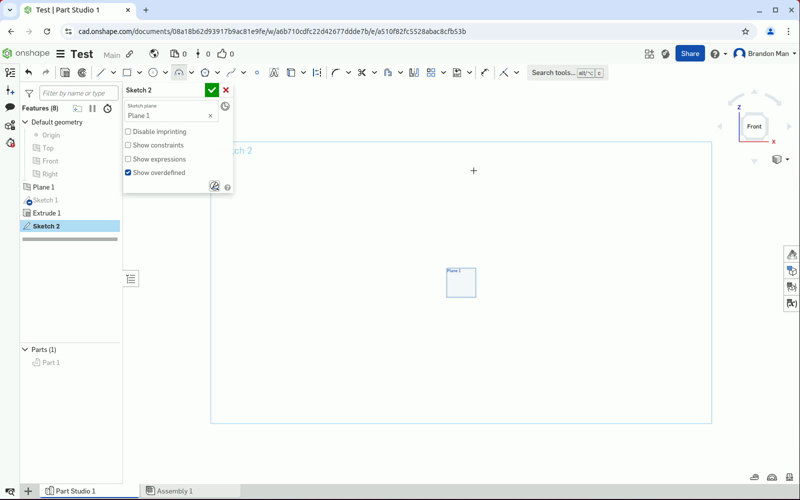
key_down(shift)
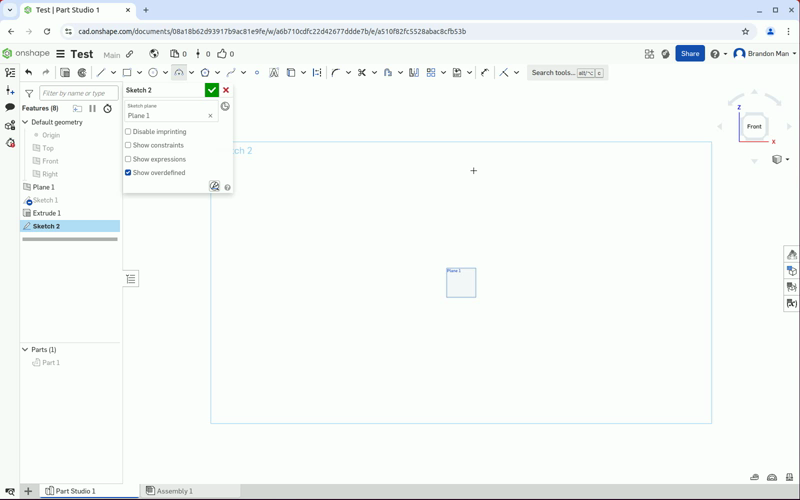
mouse_move(483, 170)
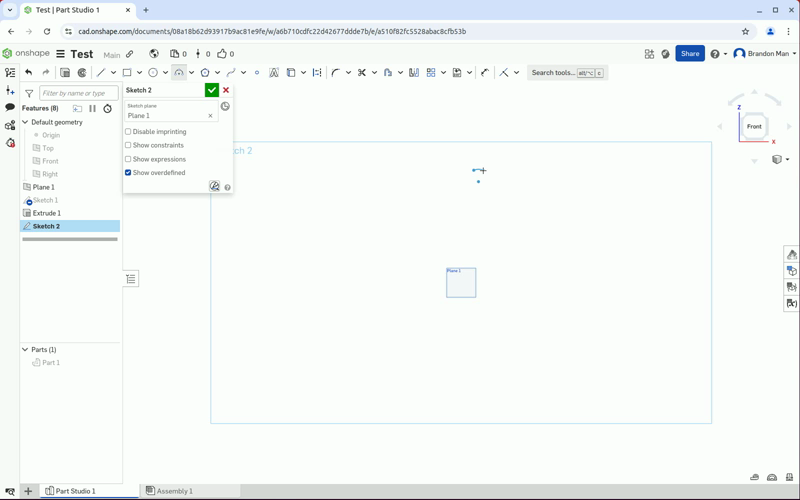
click(483, 170)
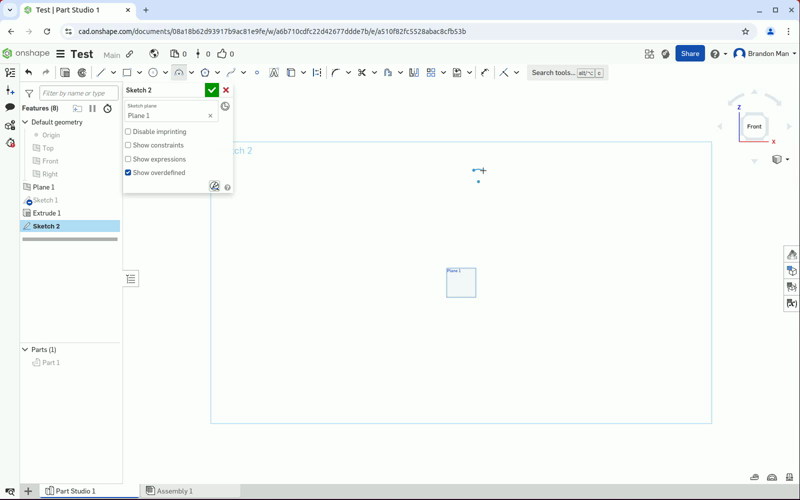
mouse_move(478, 175)
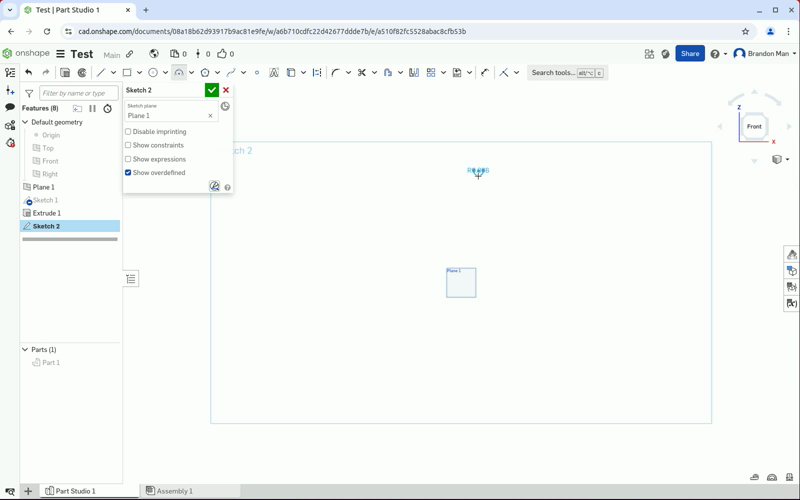
click(478, 175)
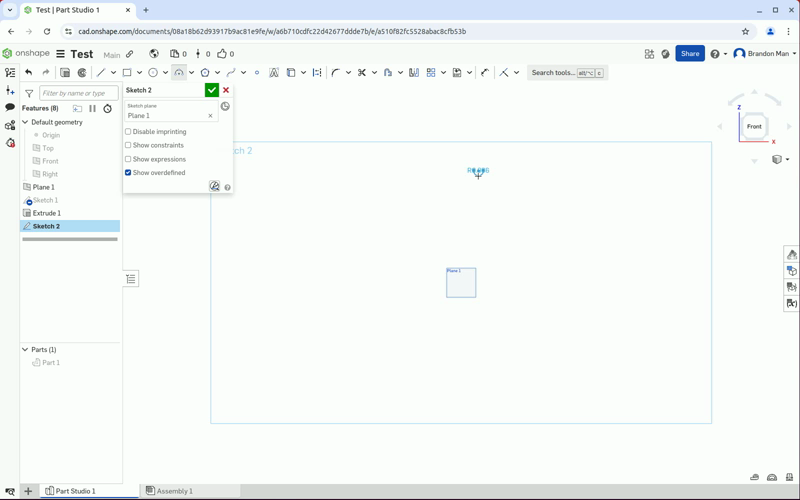
key_up(shift)
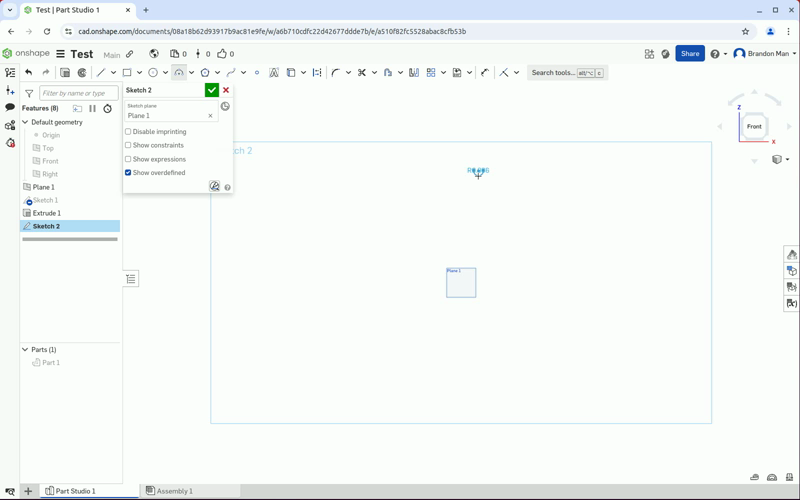
mouse_move(483, 170)
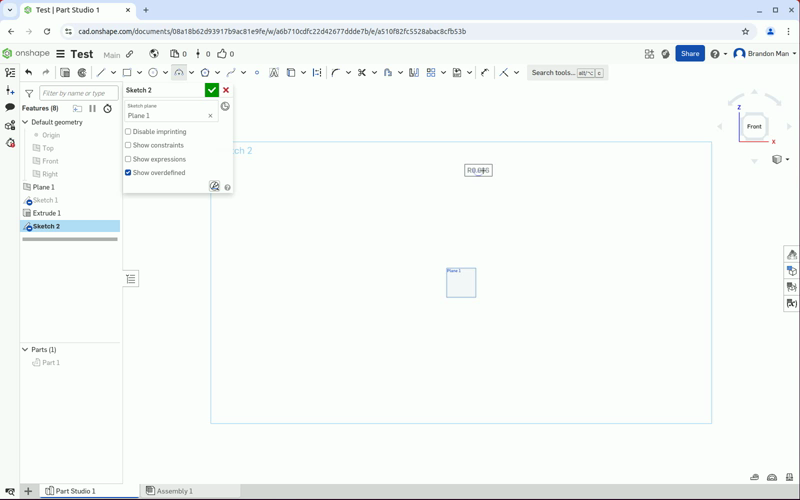
click(483, 170)
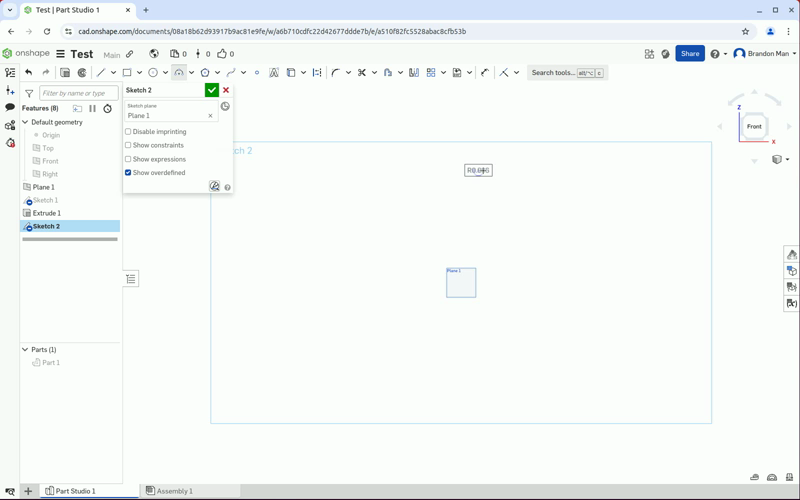
mouse_move(473, 170)
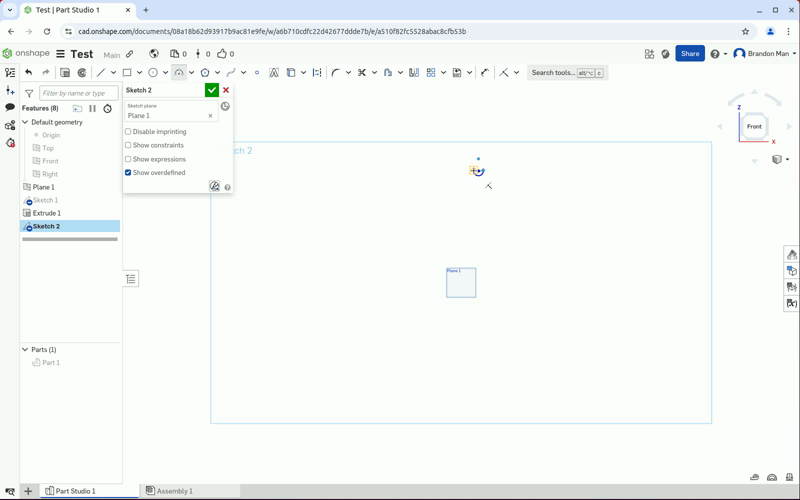
click(473, 170)
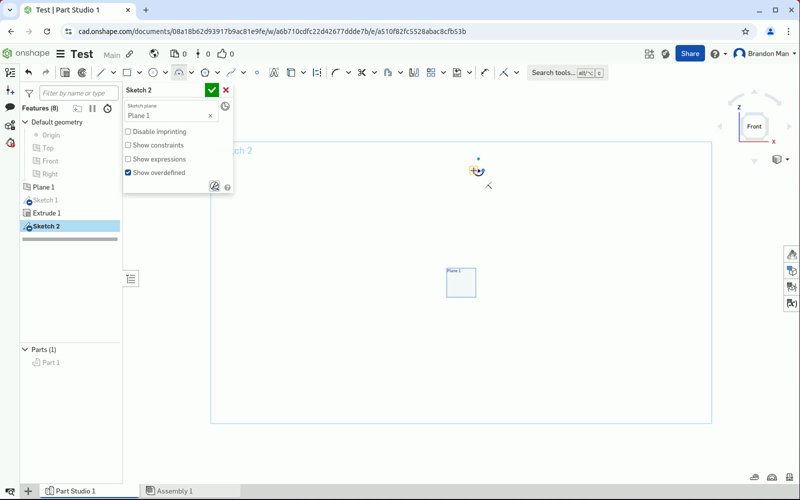
key_down(shift)
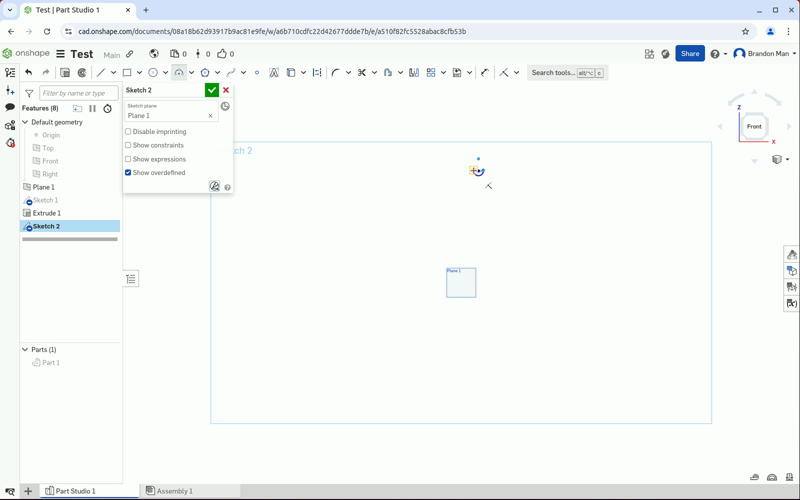
mouse_move(478, 169)
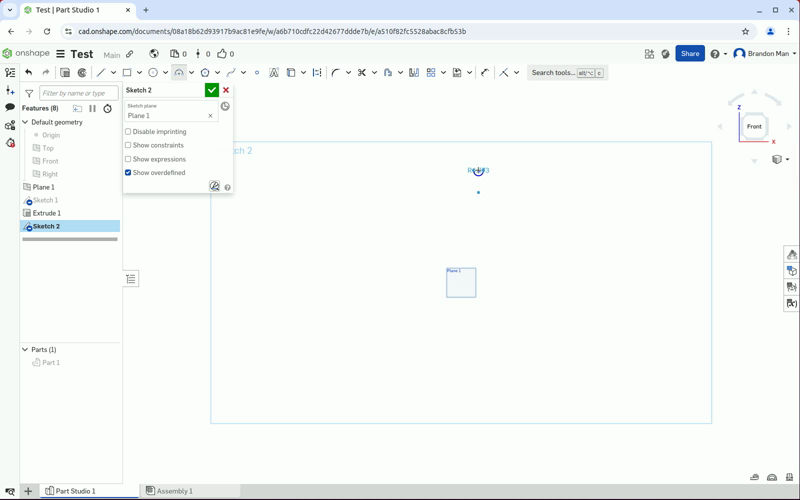
scroll(6)
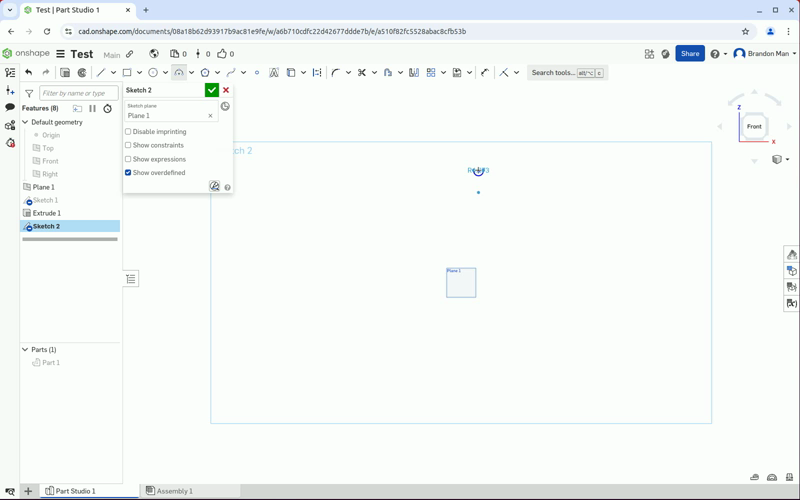
scroll(6)
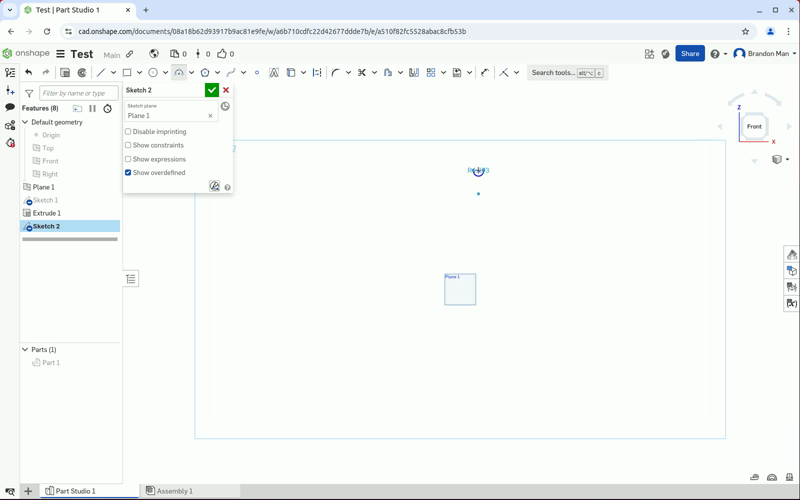
scroll(6)
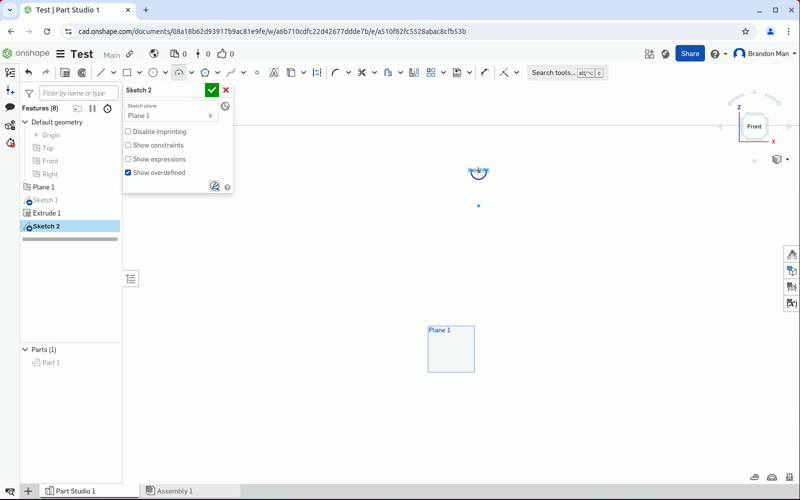
scroll(6)
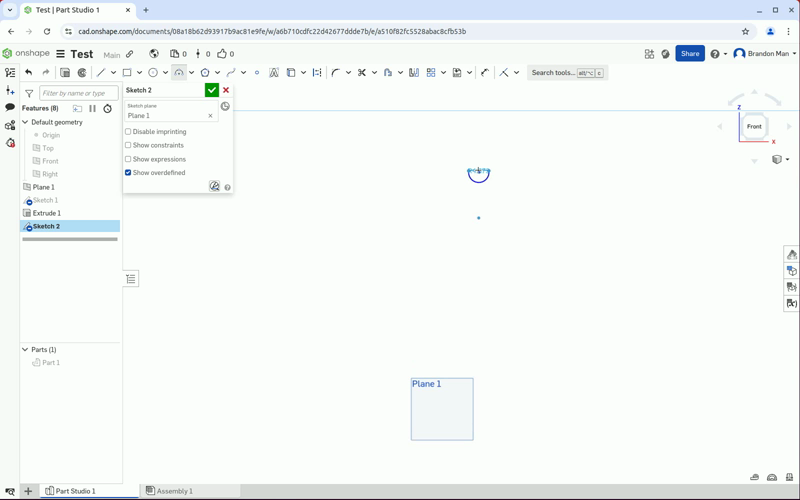
scroll(6)
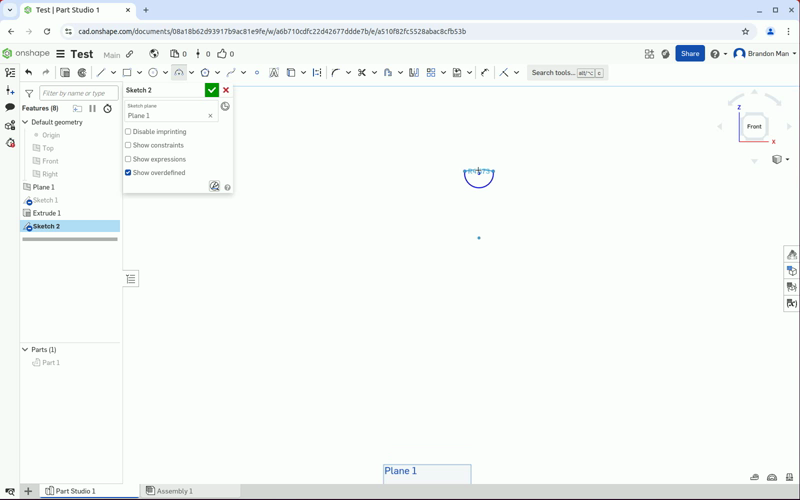
scroll(6)
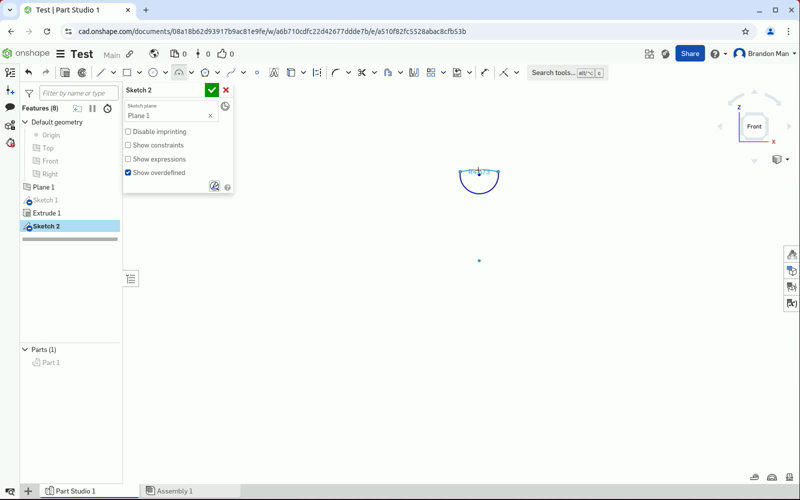
scroll(6)
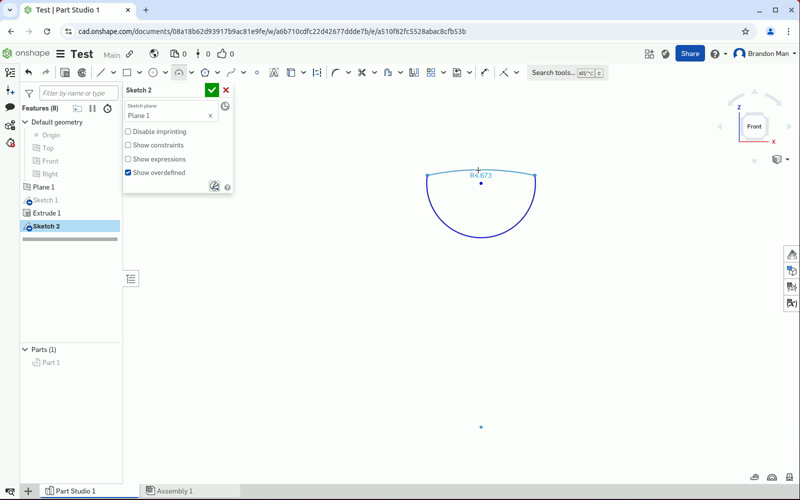
click(478, 169)
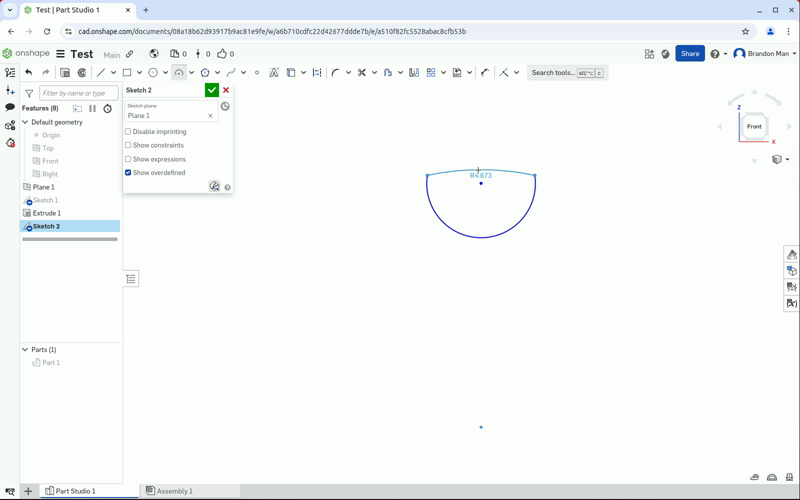
scroll(-6)
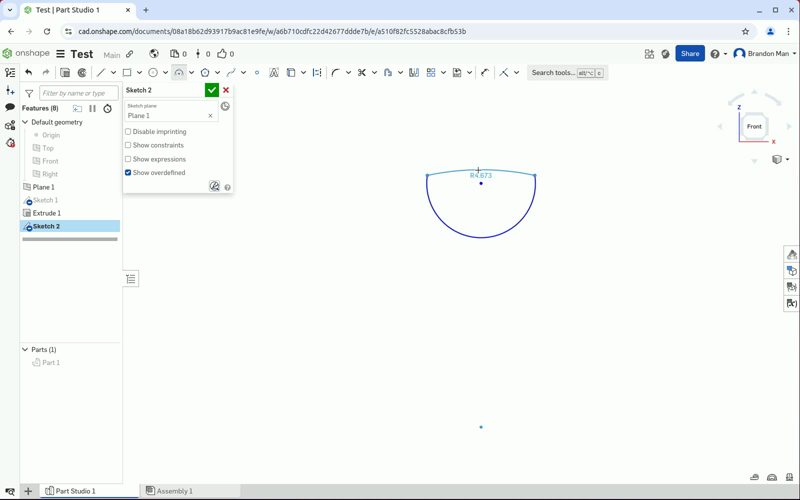
scroll(-6)
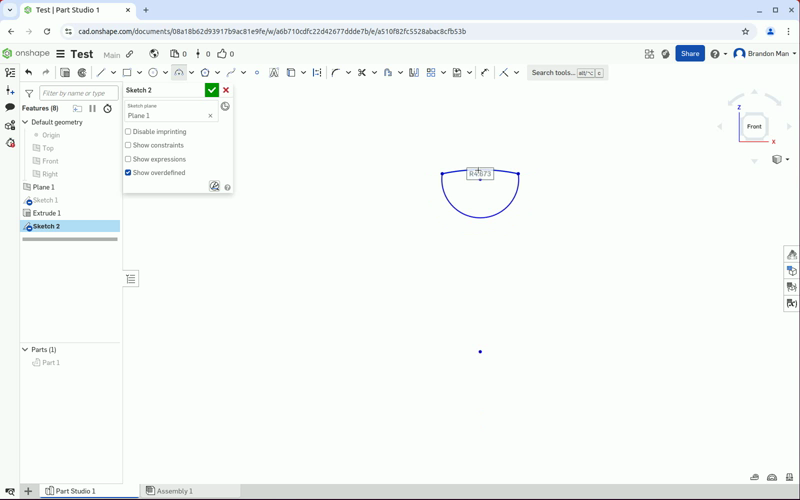
scroll(-6)
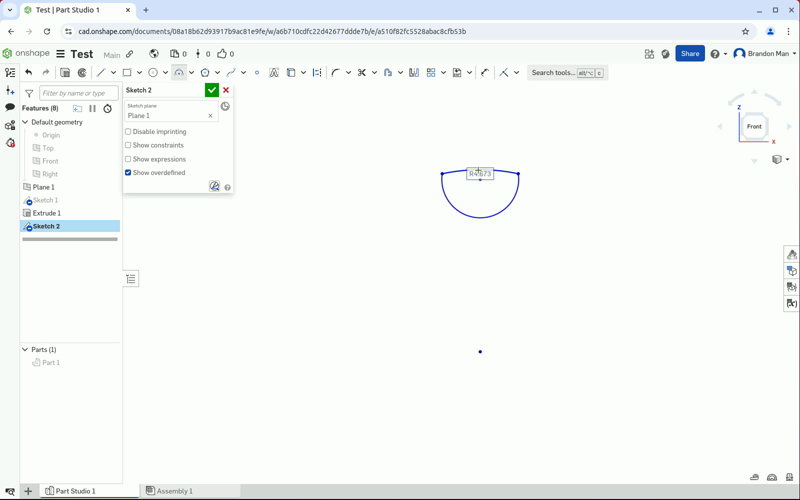
scroll(-6)
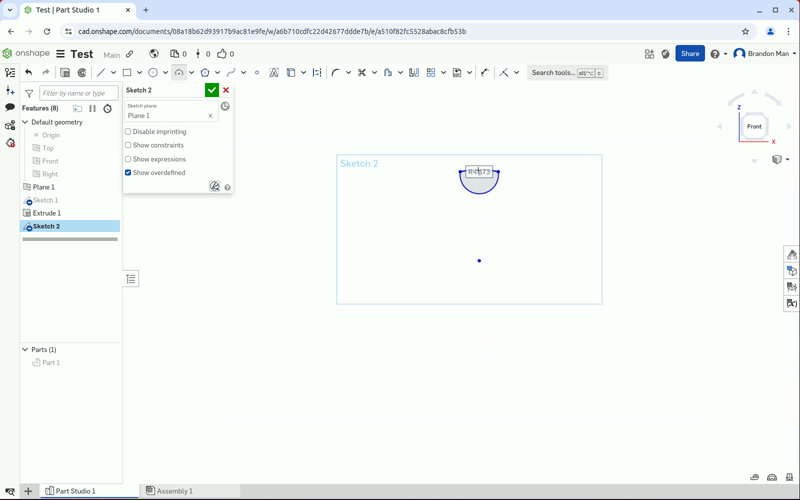
scroll(-6)
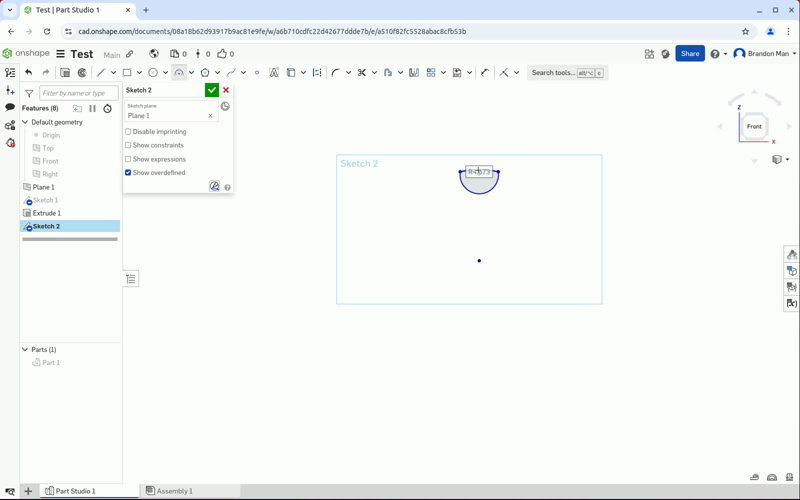
scroll(-6)
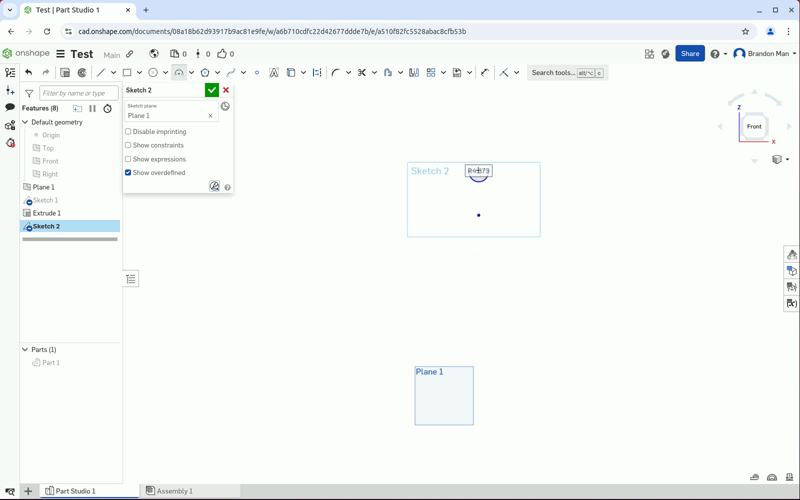
scroll(-6)
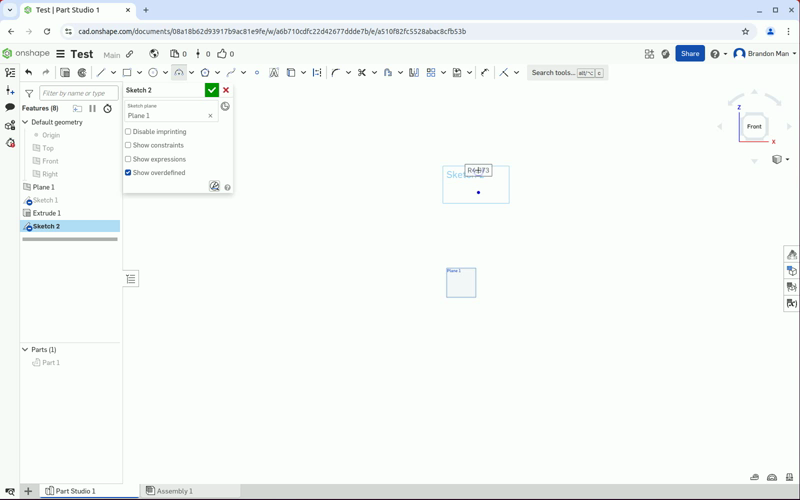
key_up(shift)
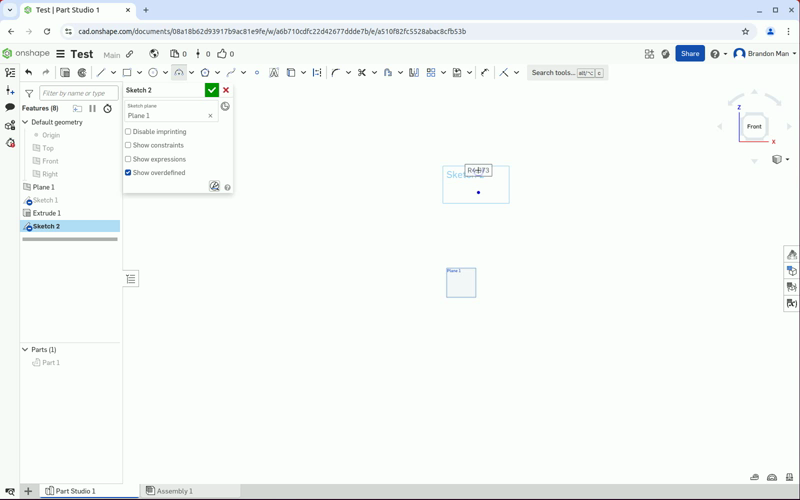
key(esc)
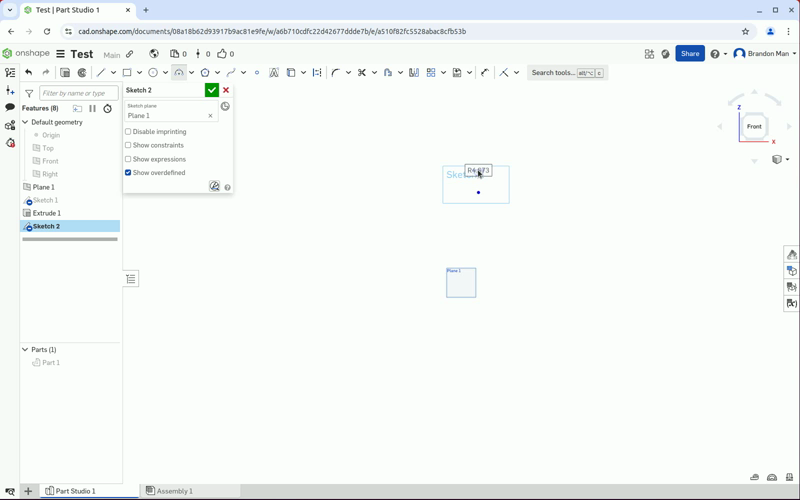
mouse_move(480, 173)
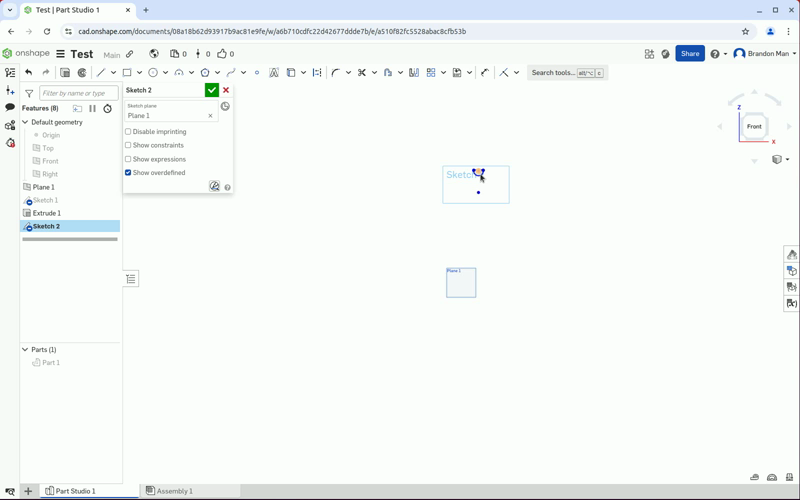
scroll(6)
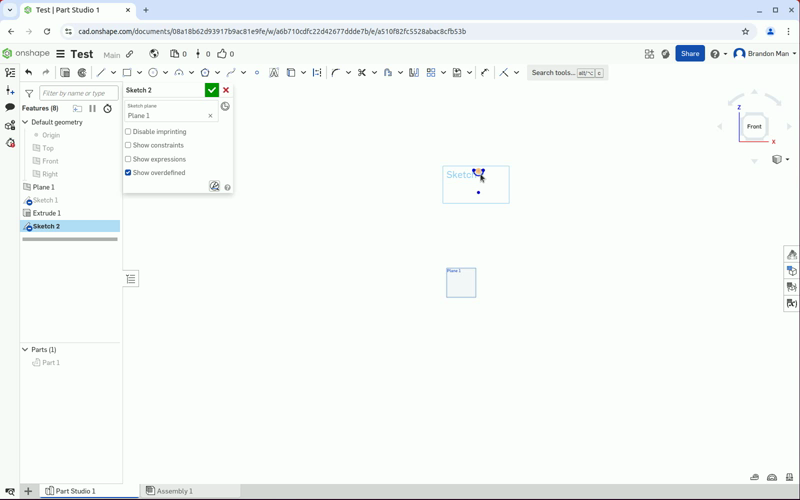
scroll(6)
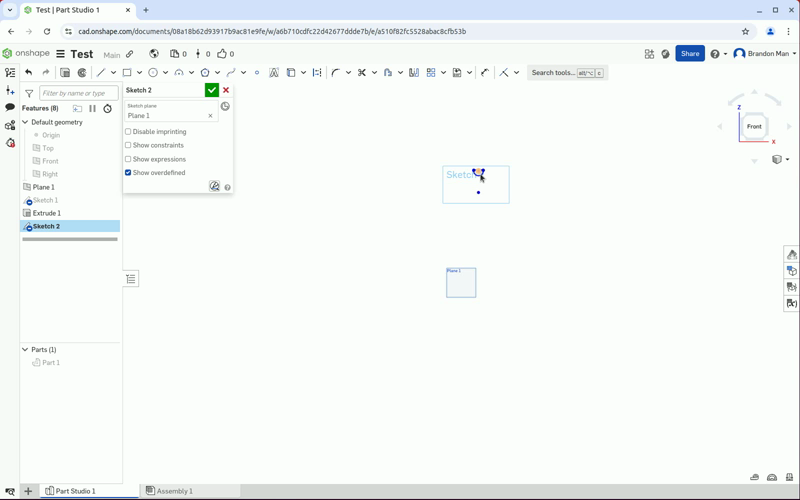
scroll(6)
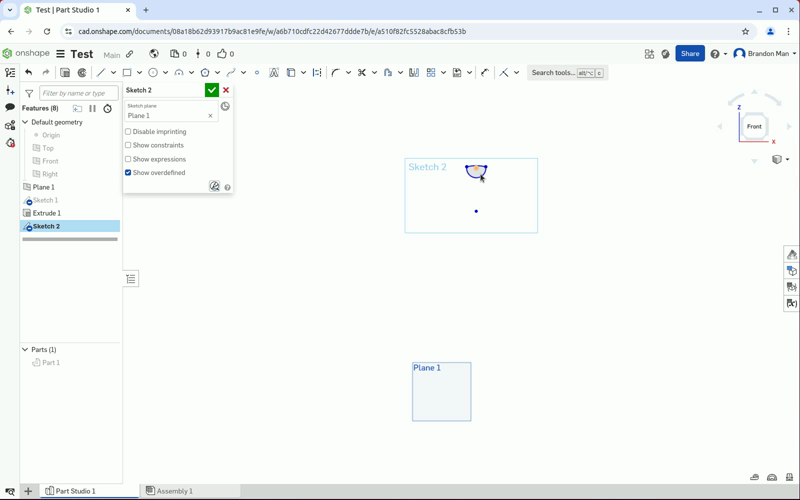
scroll(6)
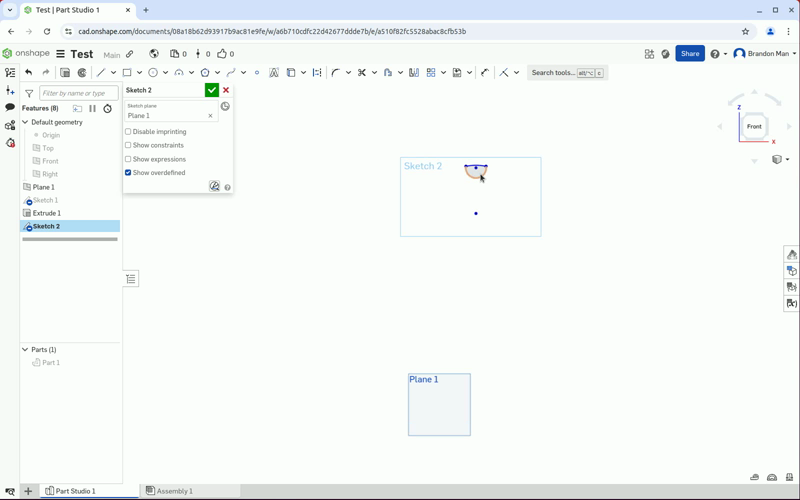
scroll(6)
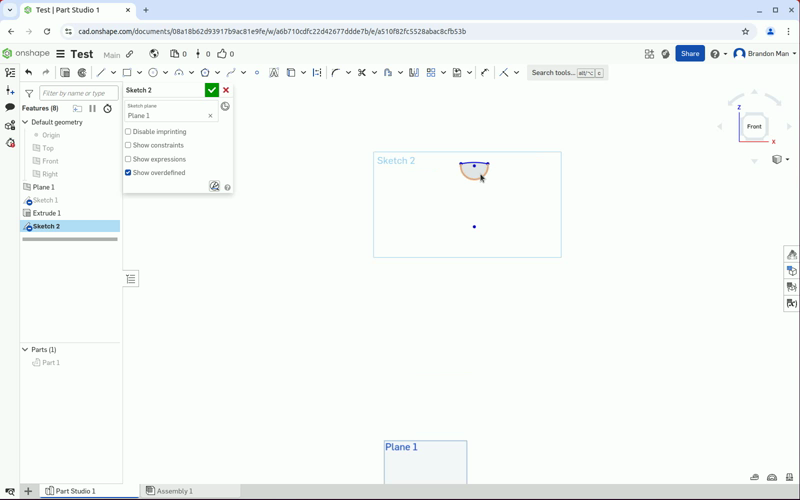
scroll(6)
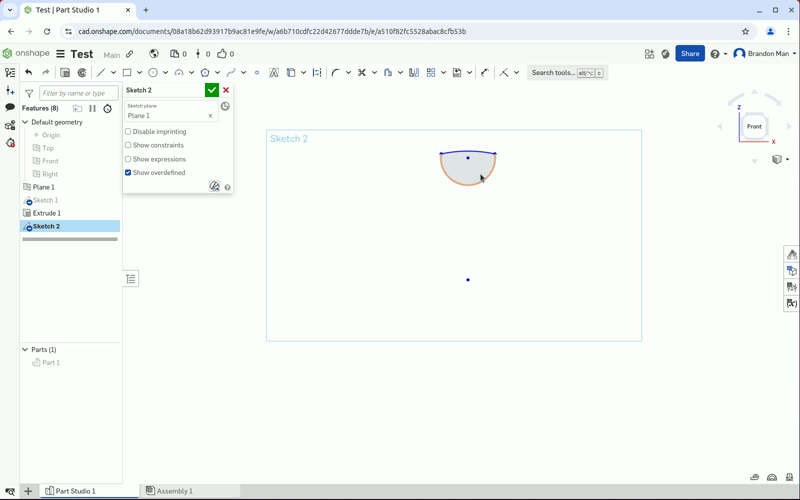
scroll(6)
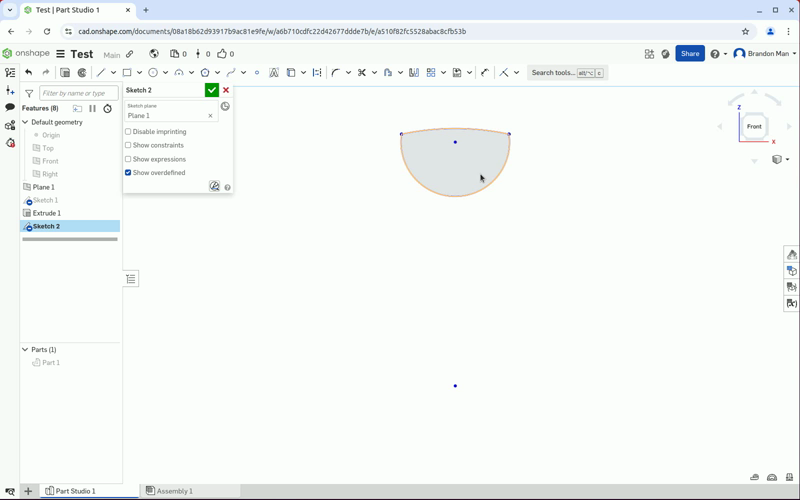
click(480, 173)
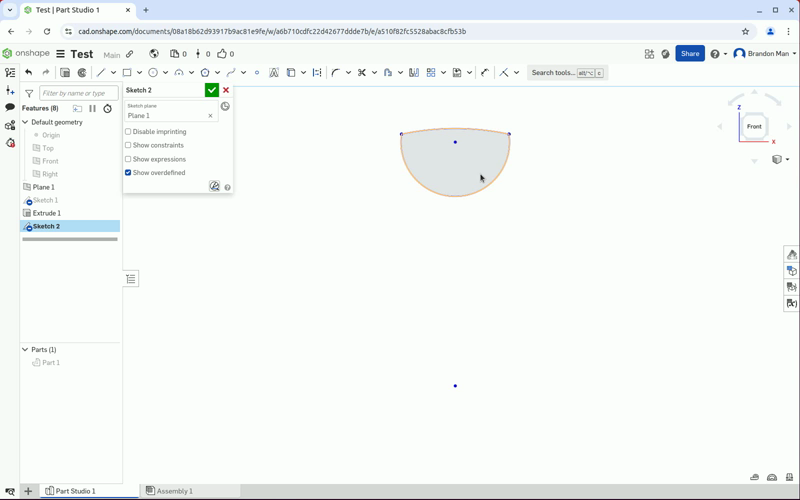
scroll(-6)
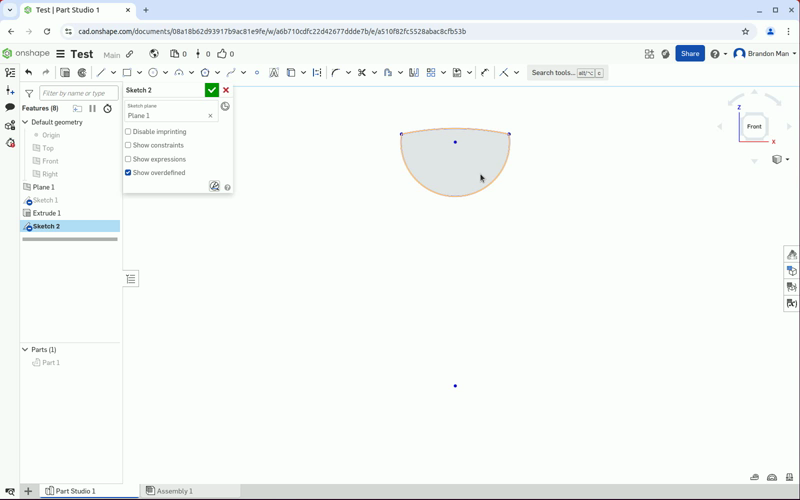
scroll(-6)
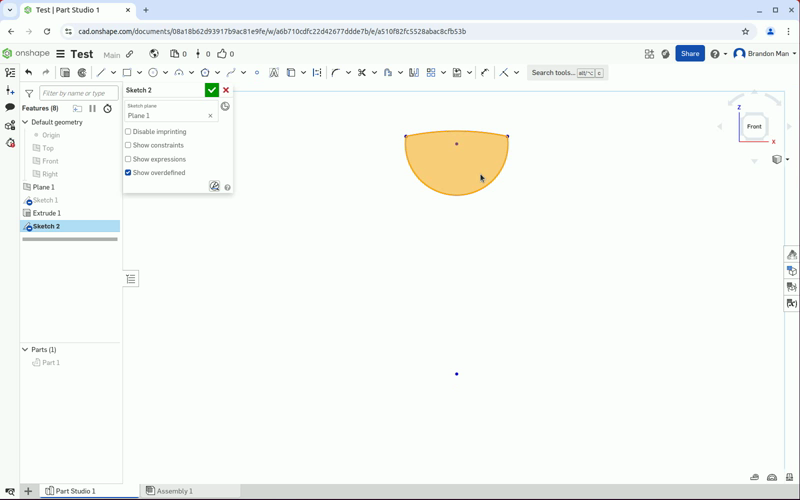
scroll(-6)
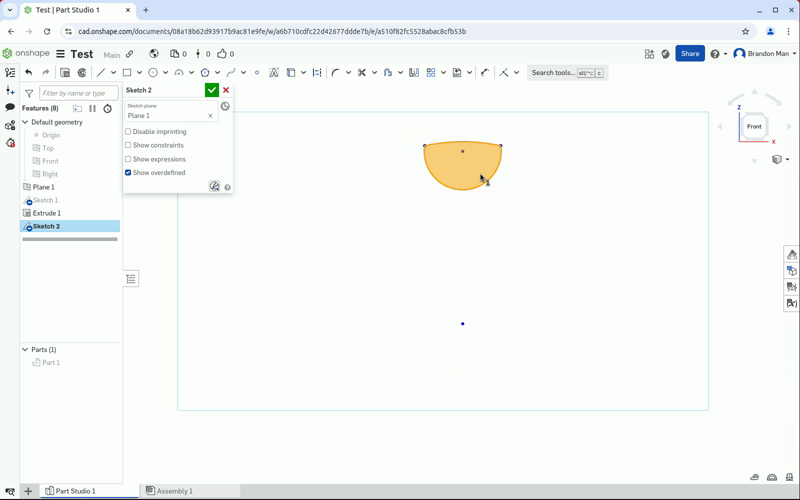
scroll(-6)
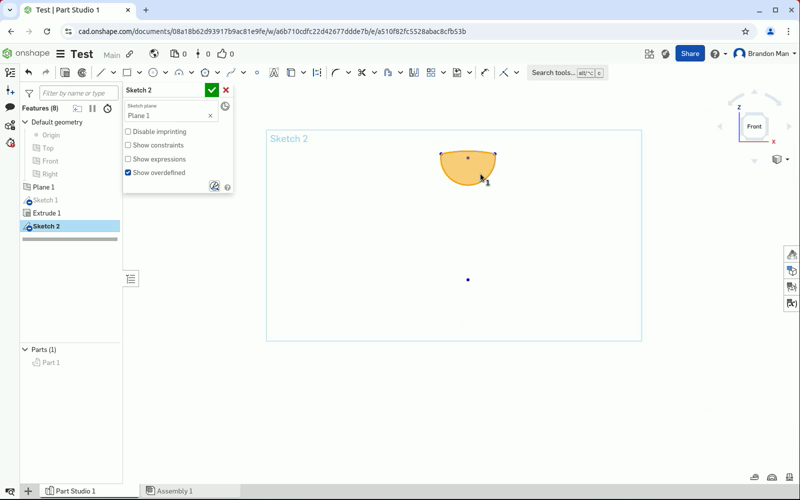
scroll(-6)
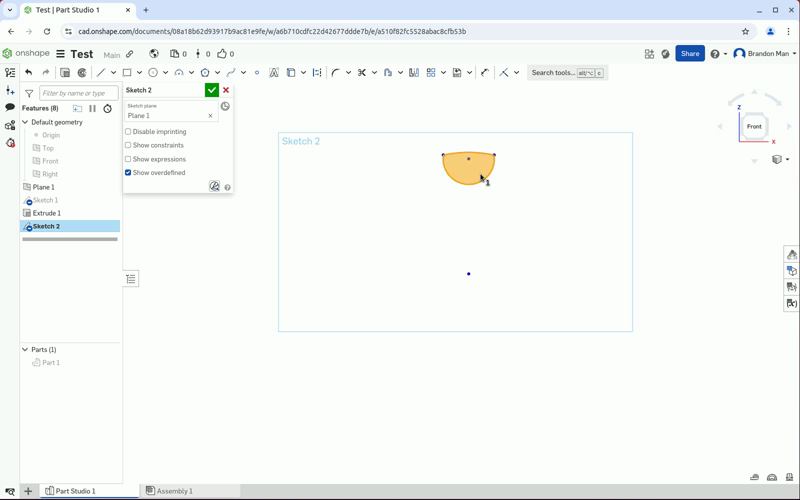
scroll(-6)
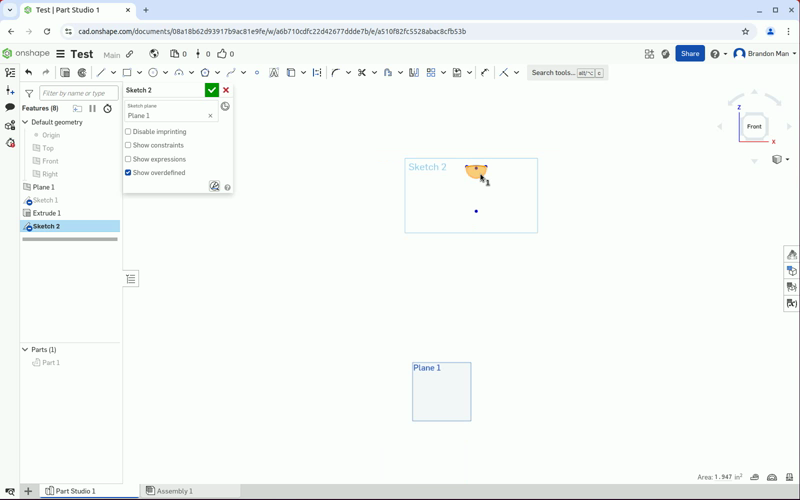
scroll(-6)
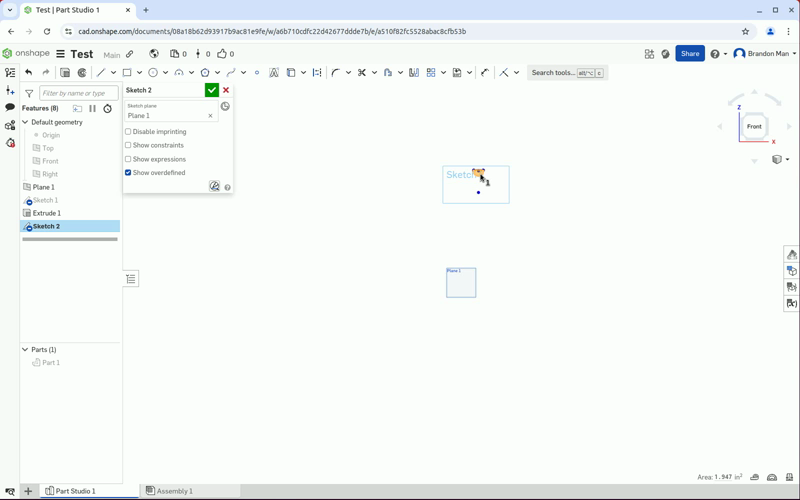
mouse_move(73, 352)
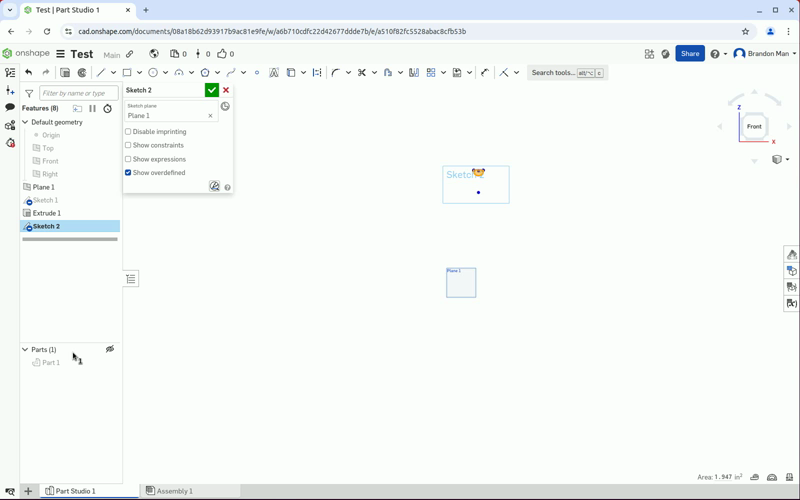
key(shift+y)
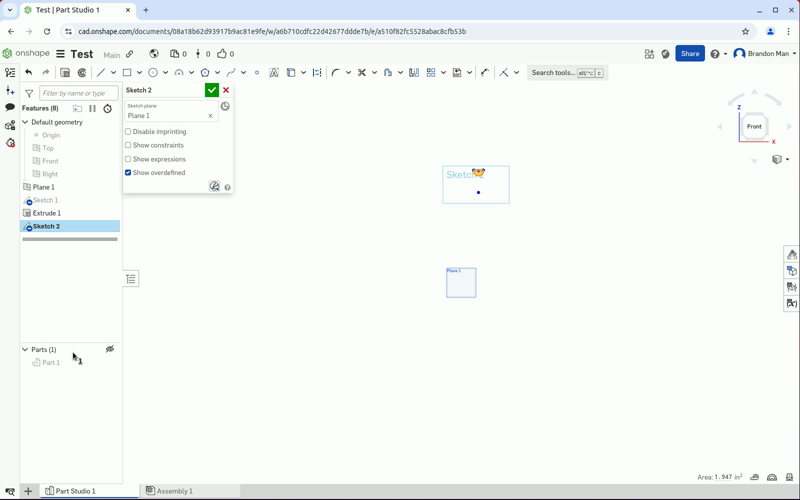
key(shift+e)
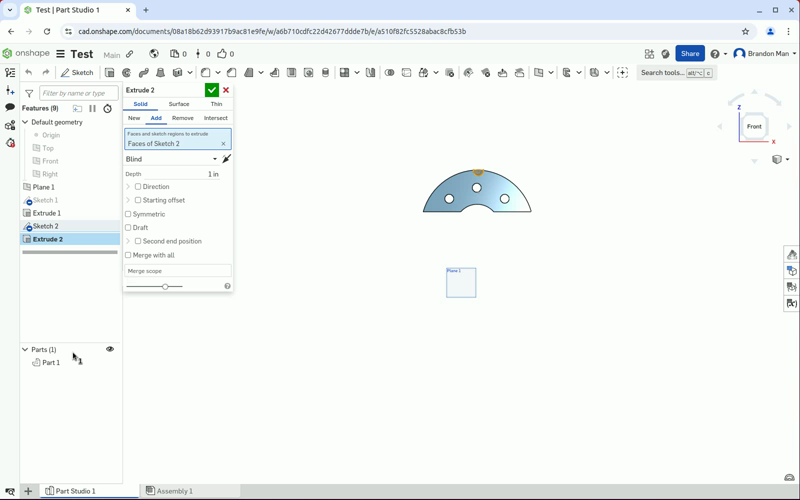
mouse_move(143, 106)
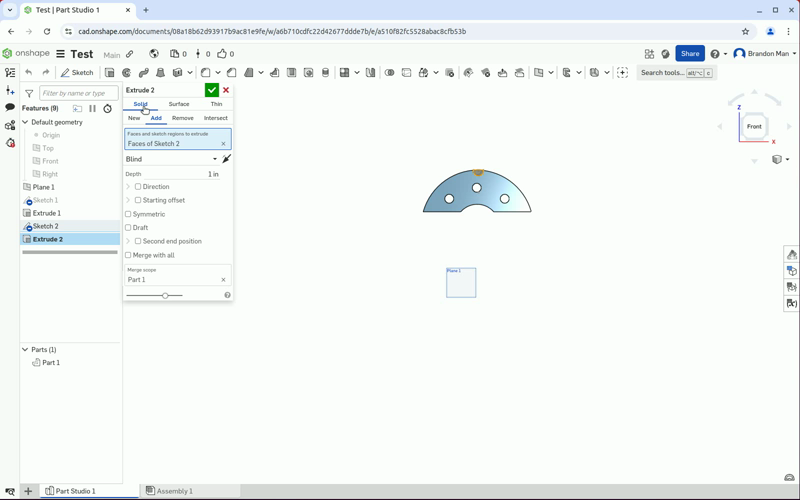
click(143, 106)
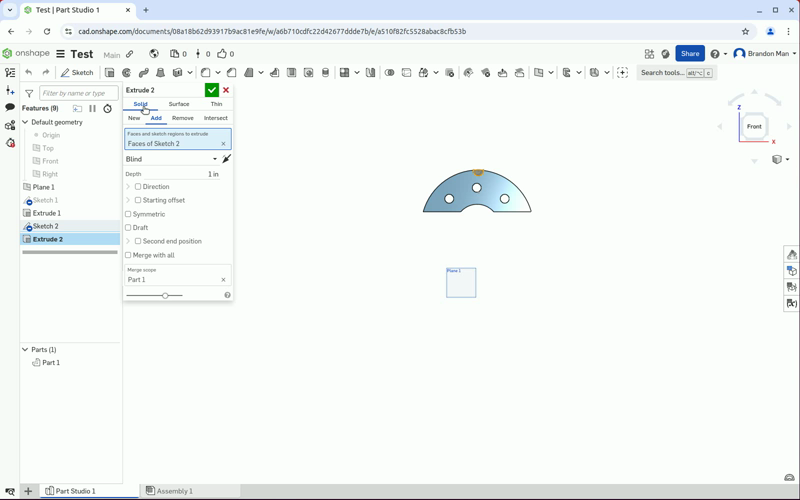
mouse_move(137, 120)
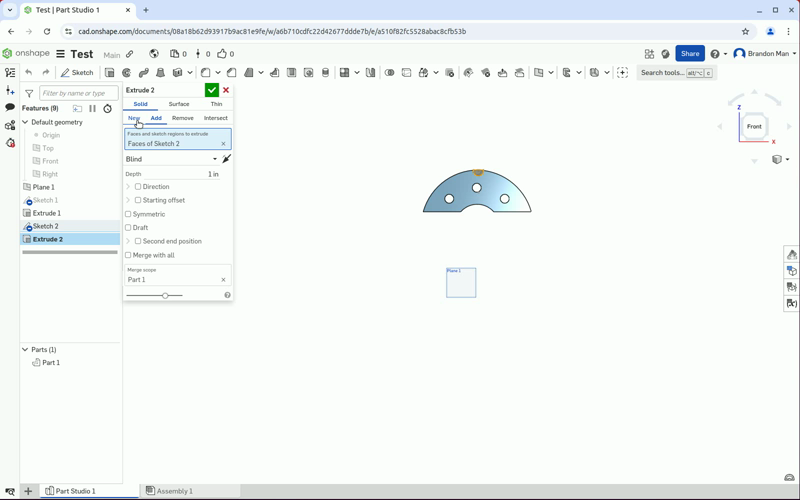
click(137, 120)
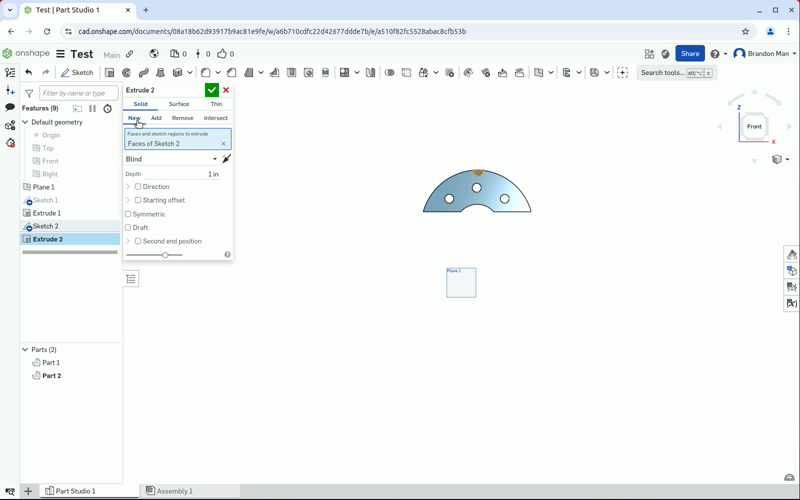
key(tab, 4)
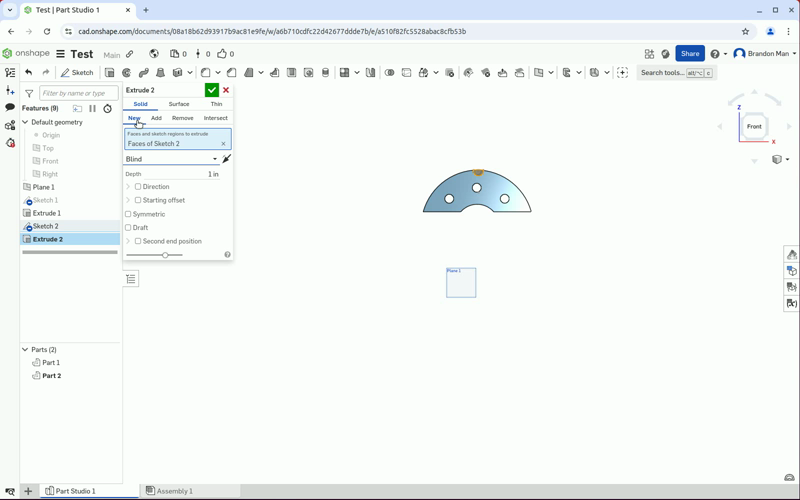
text(0.481)
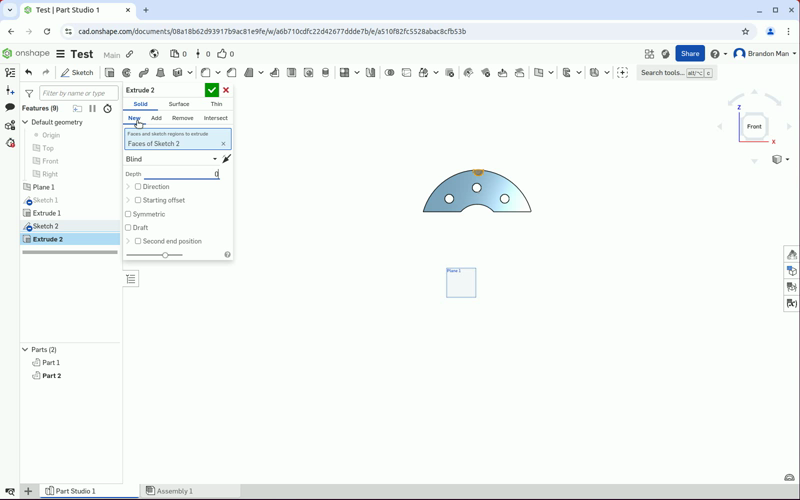
key(enter)
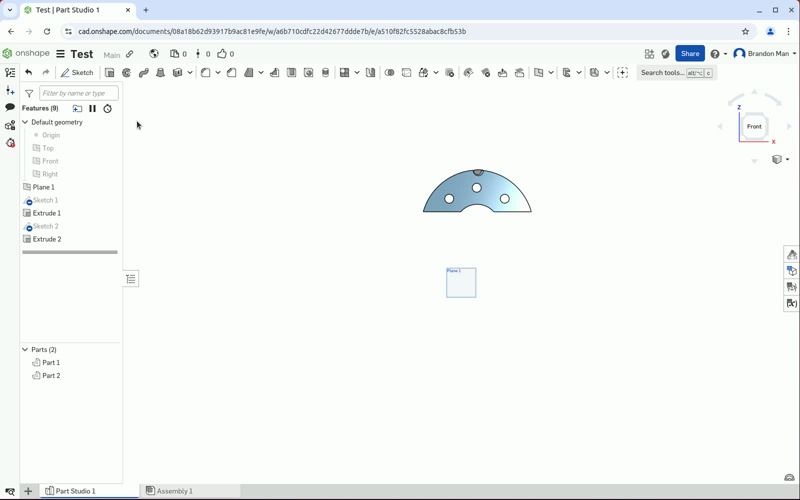
key(shift+h)
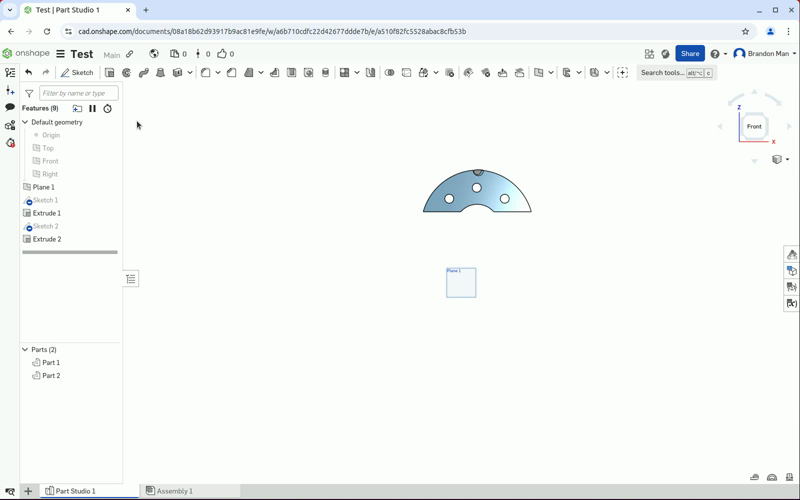
key(shift+h)
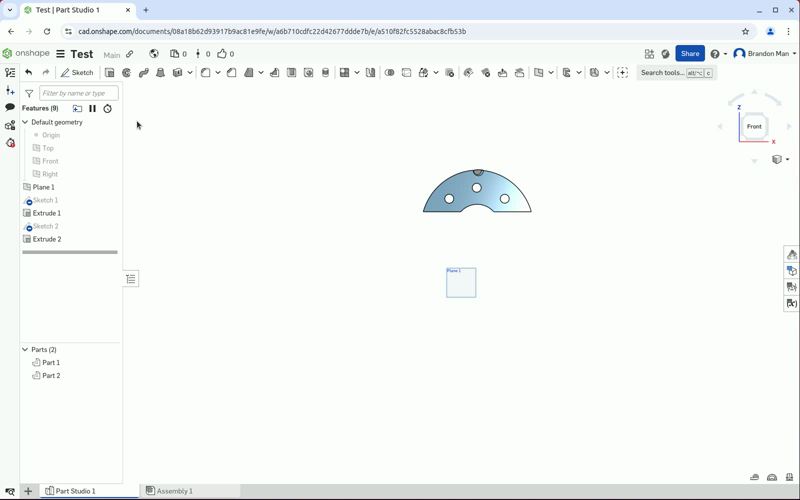
key(shift+7)
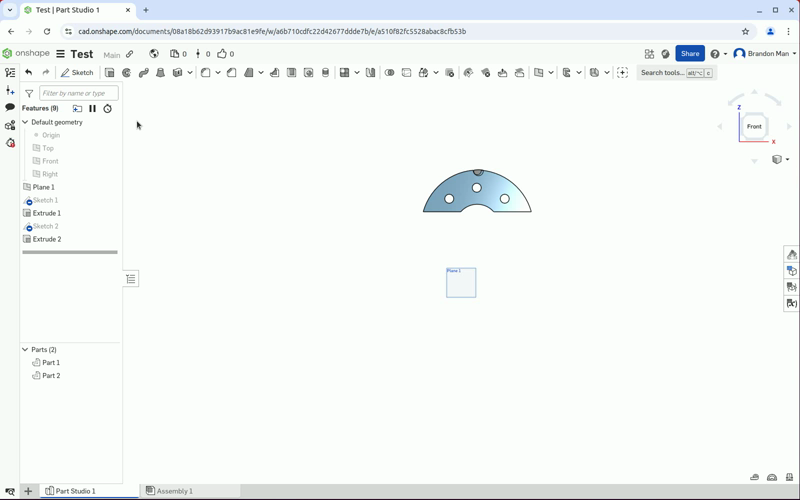
key(left, 2)
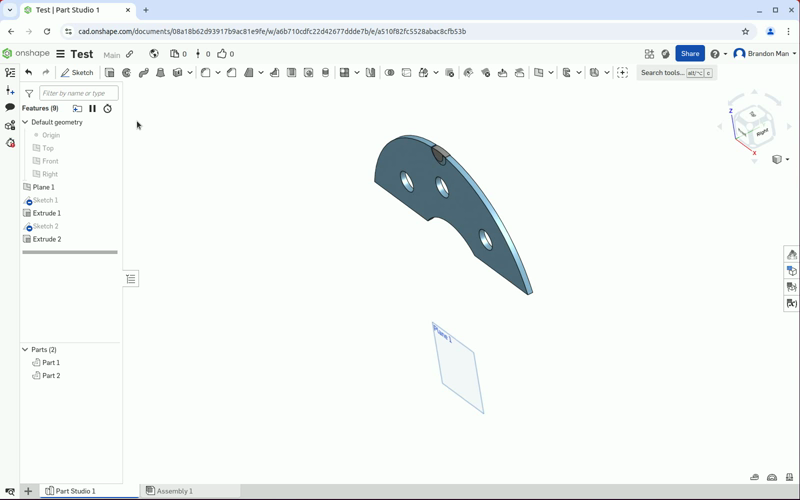
key(down, 2)
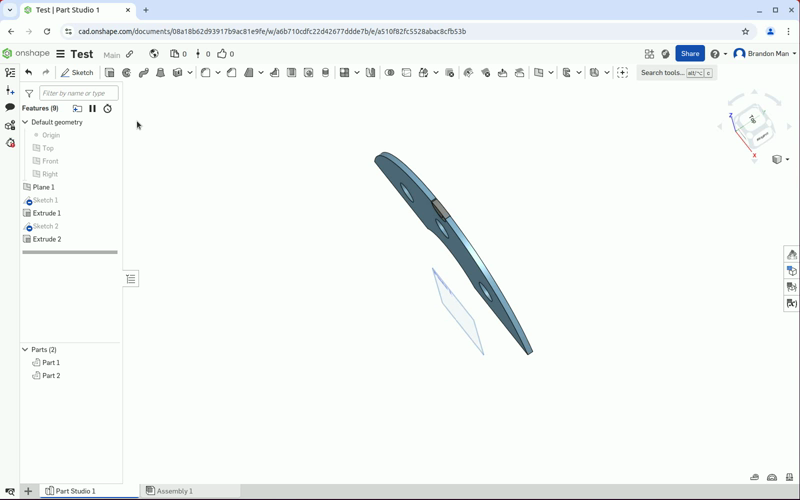
key(up, 2)
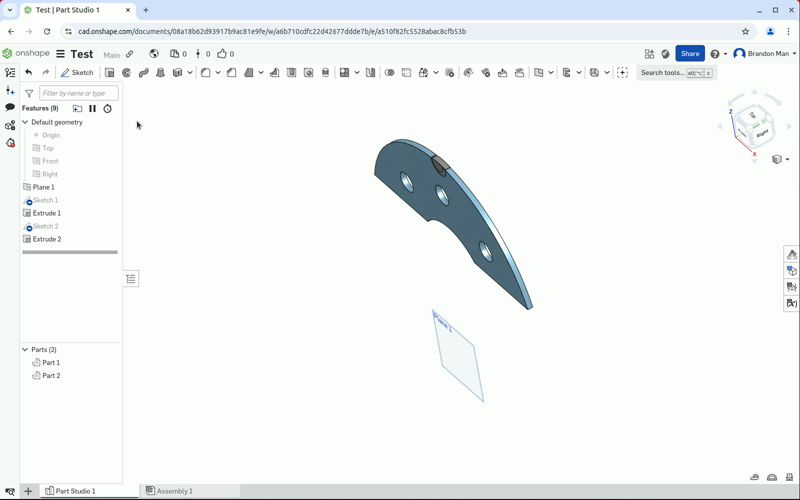
key(right, 2)
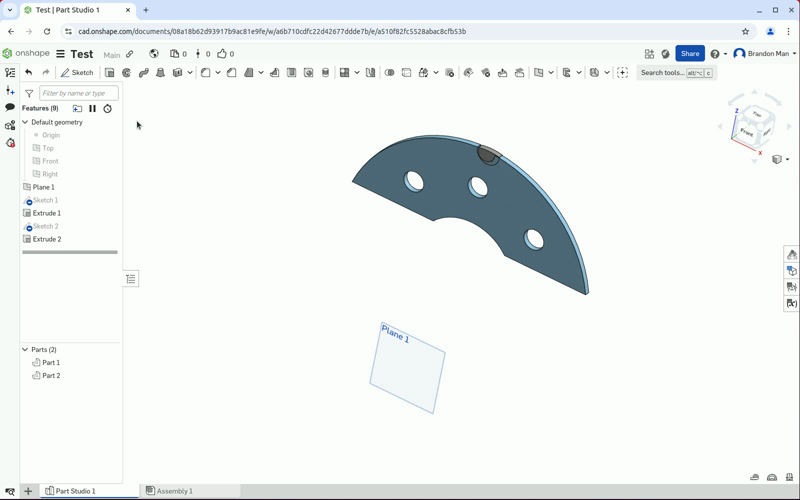
mouse_move(73, 189)
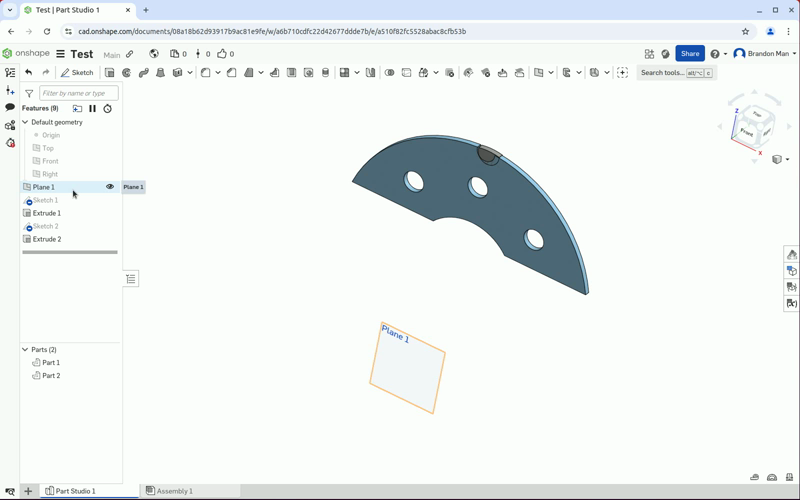
click(73, 189)